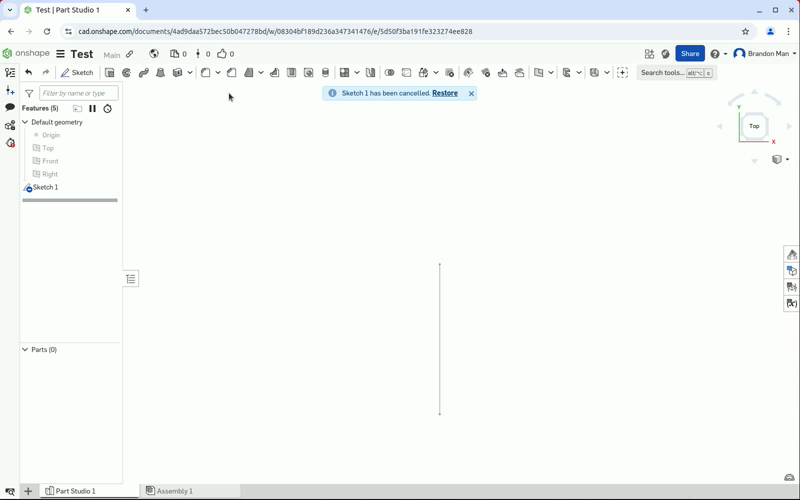
key(shift+h)
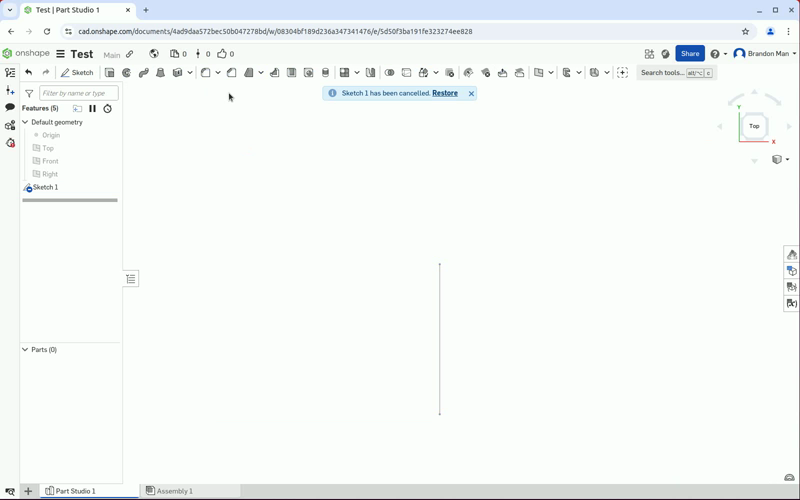
key(shift+s)
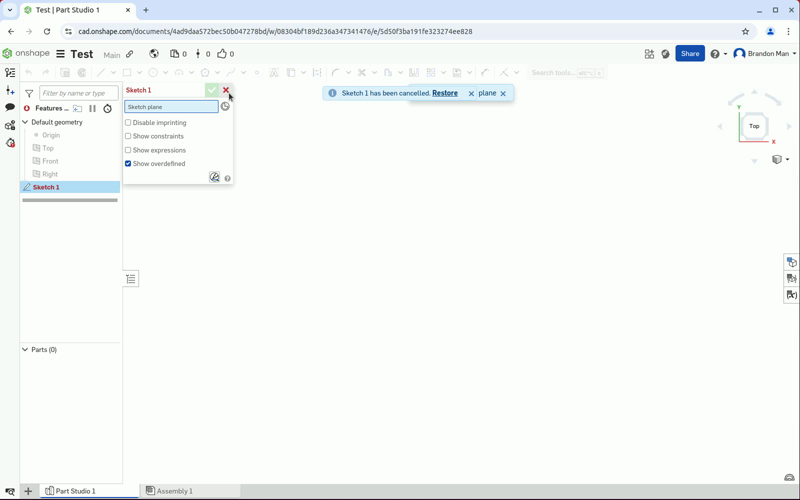
mouse_move(73, 150)
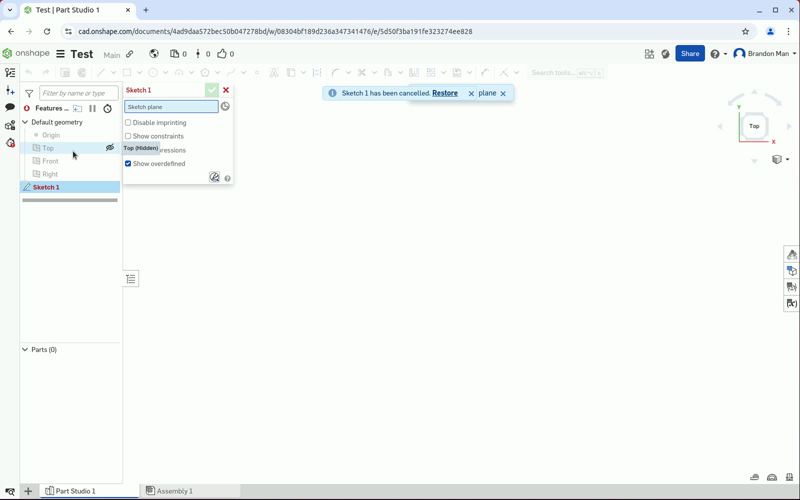
click(73, 150)
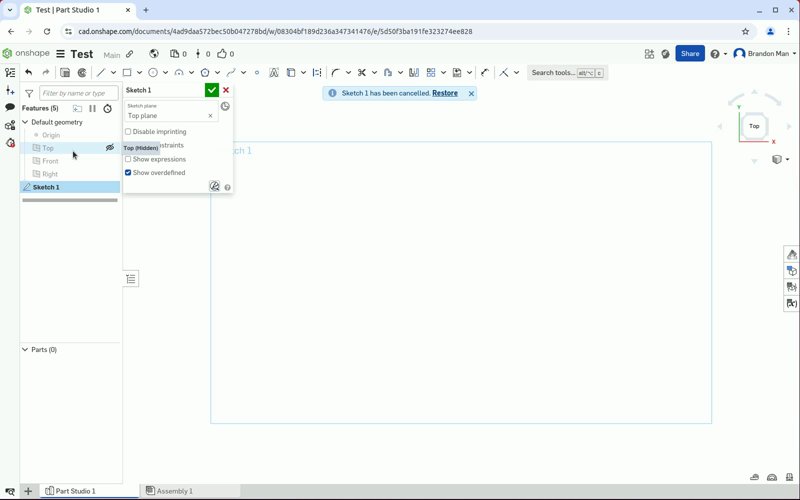
mouse_move(73, 352)
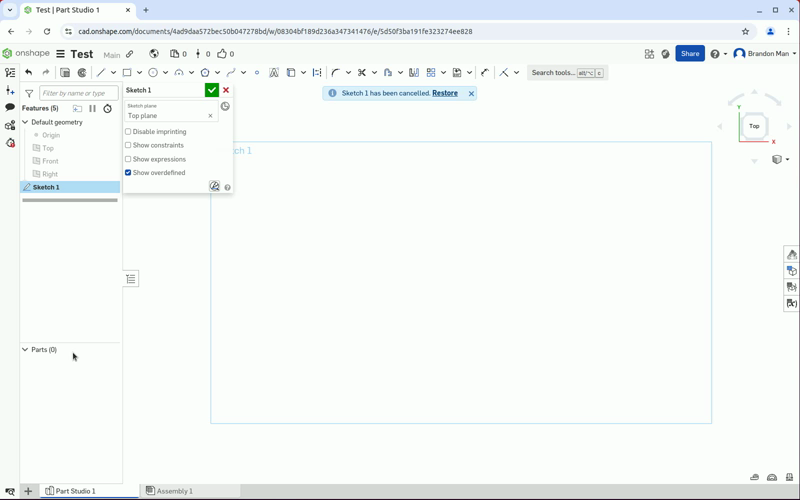
key(y)
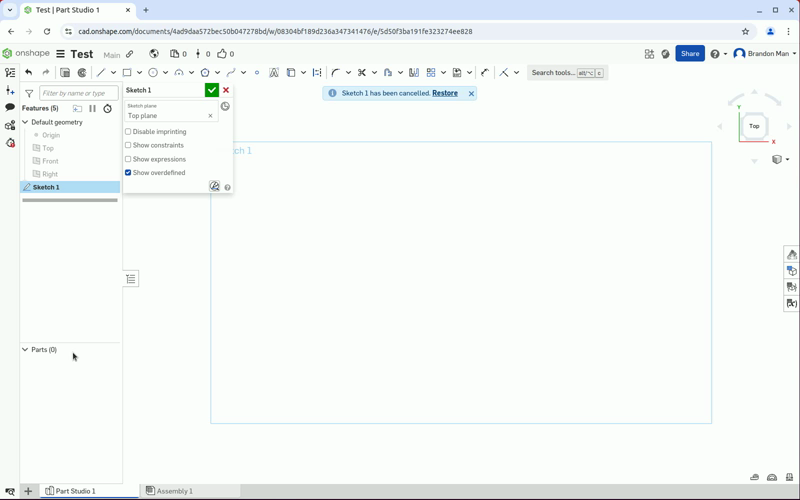
key(l)
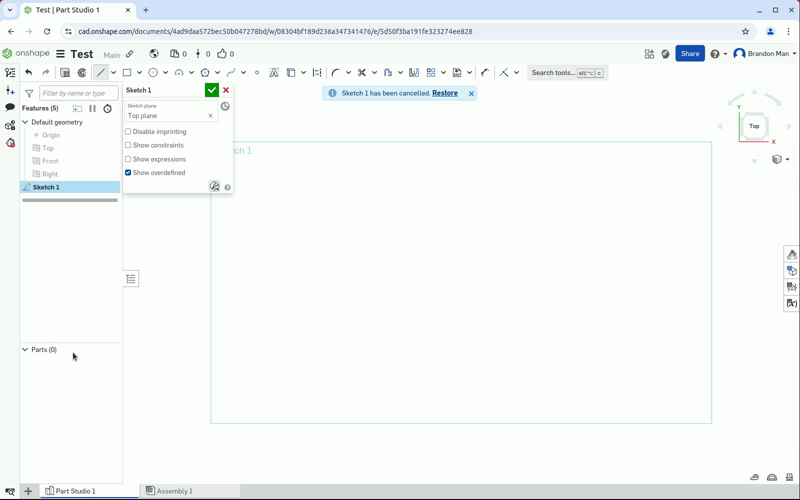
key_down(shift)
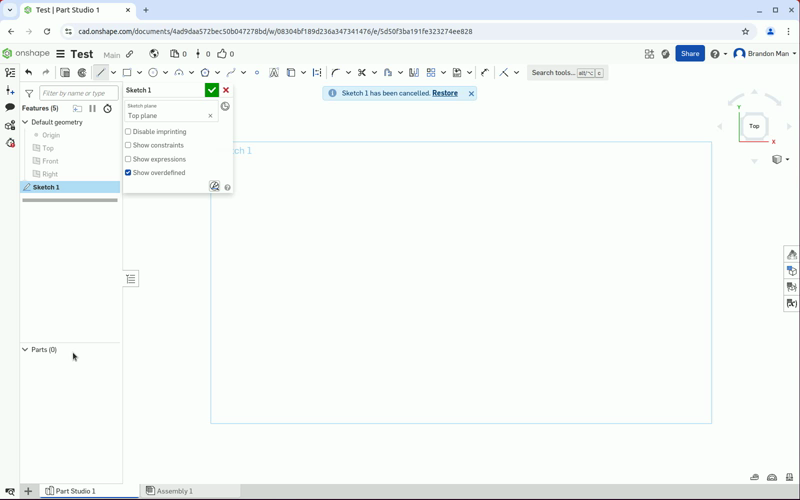
mouse_move(472, 361)
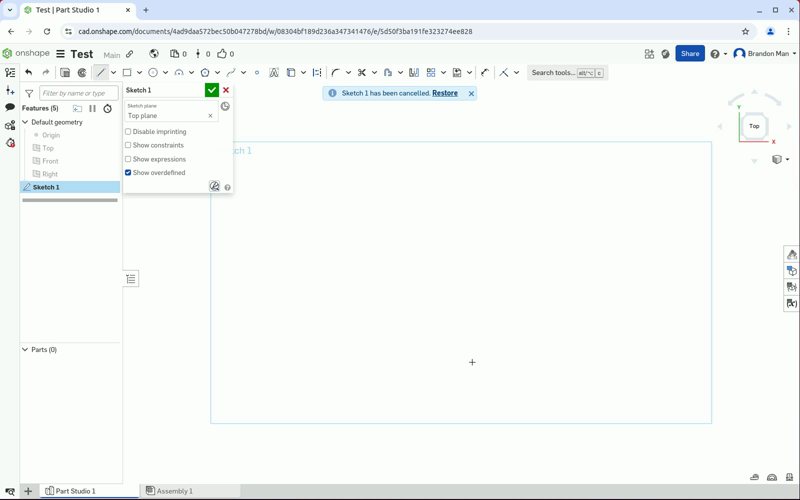
click(472, 361)
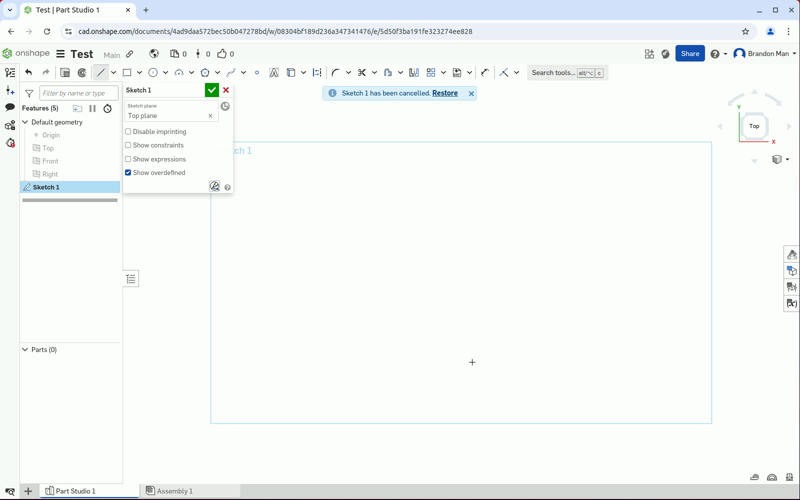
key_up(shift)
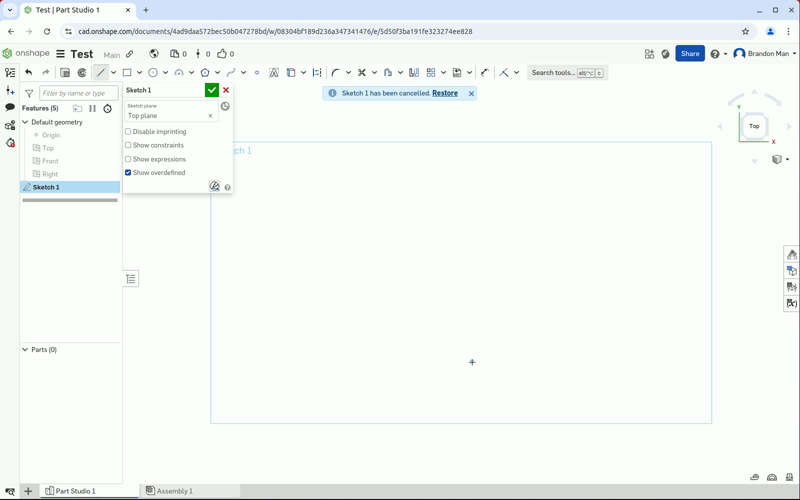
key_down(shift)
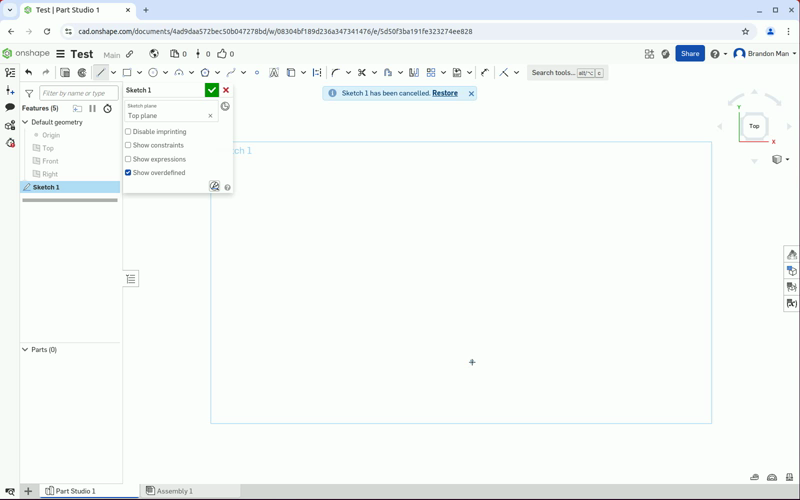
mouse_move(502, 361)
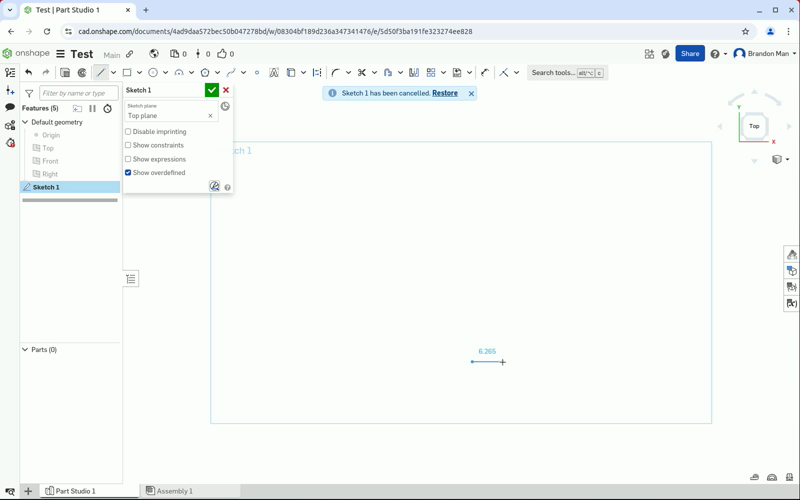
mouse_move(504, 361)
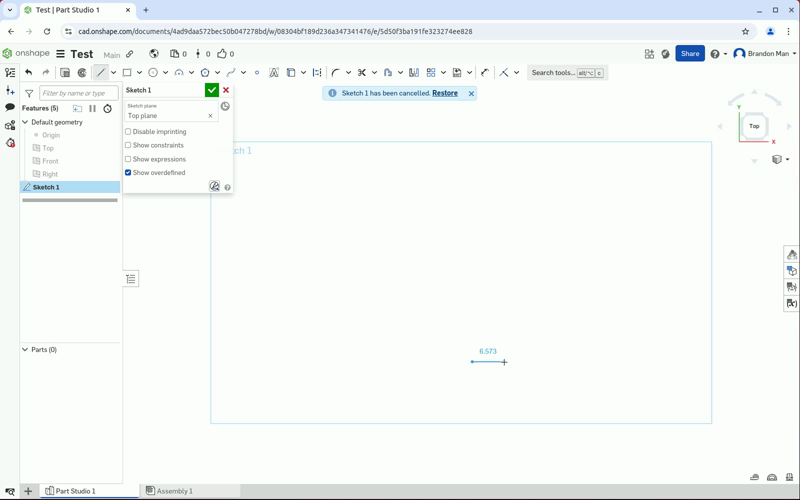
click(504, 361)
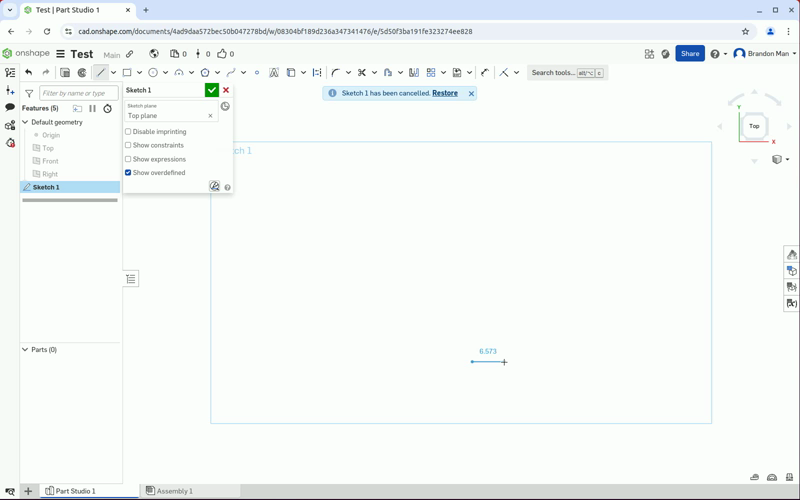
key_up(shift)
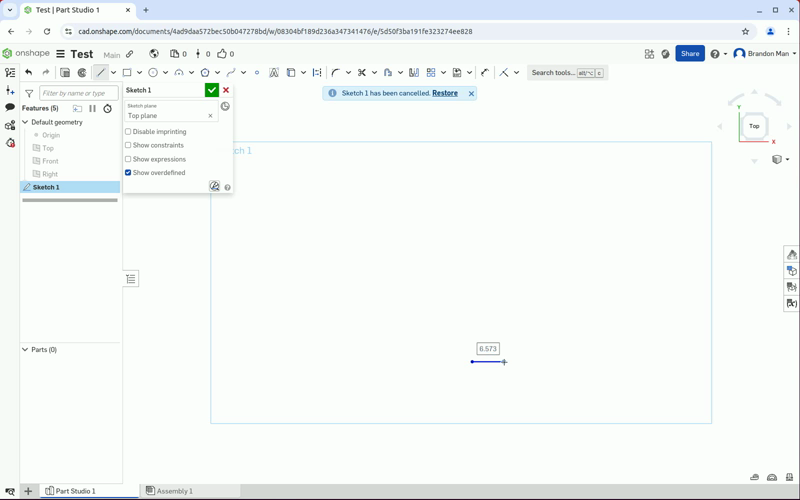
key_down(shift)
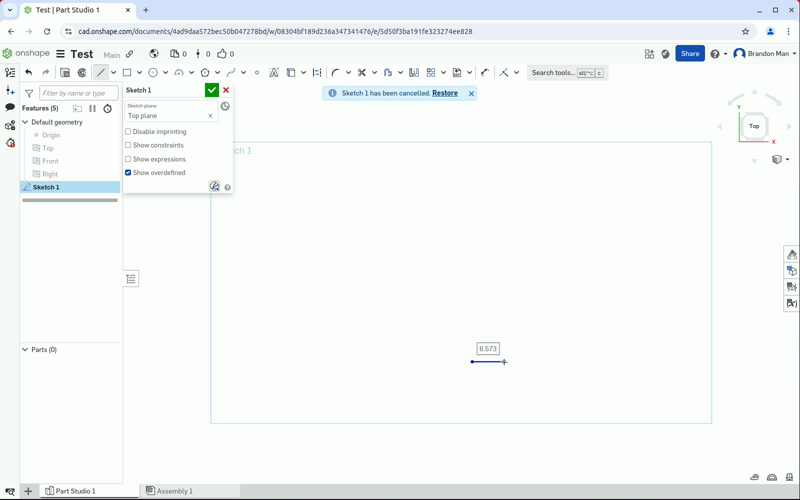
mouse_move(534, 361)
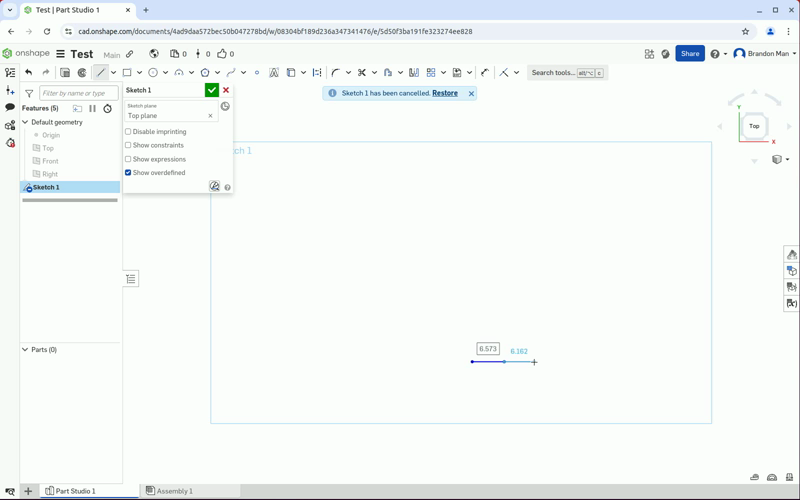
mouse_move(545, 361)
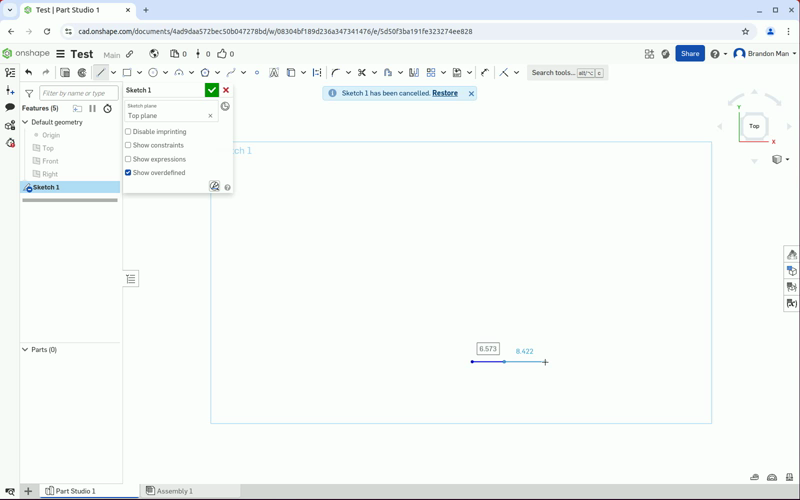
click(545, 361)
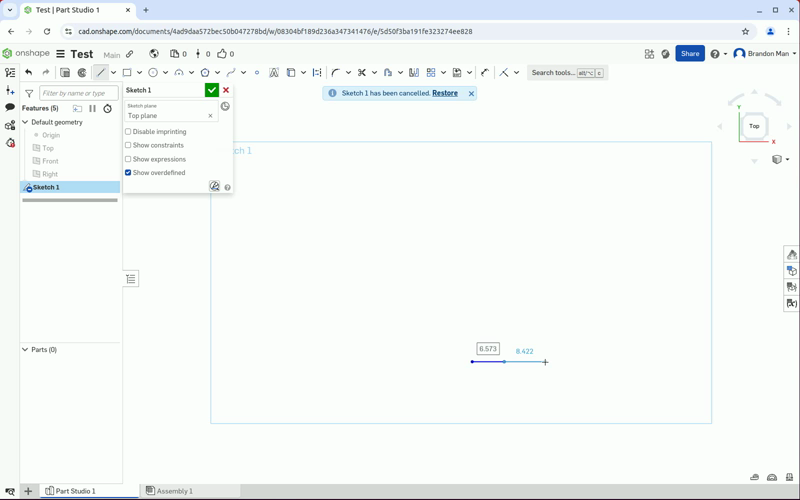
key_up(shift)
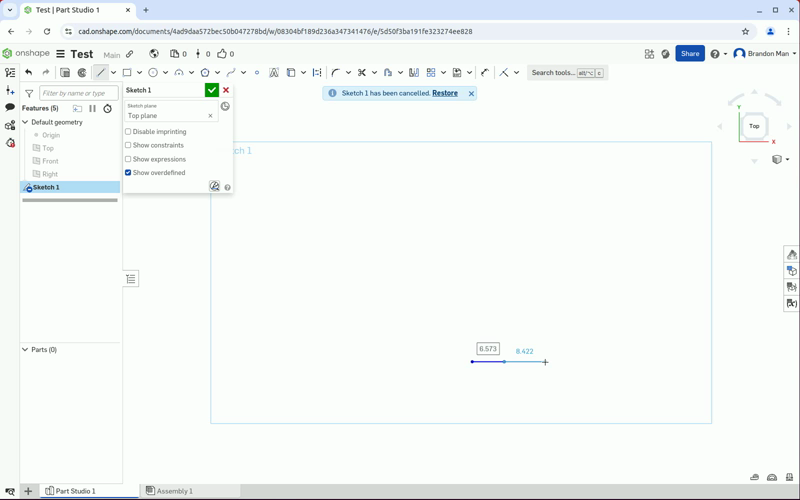
key_down(shift)
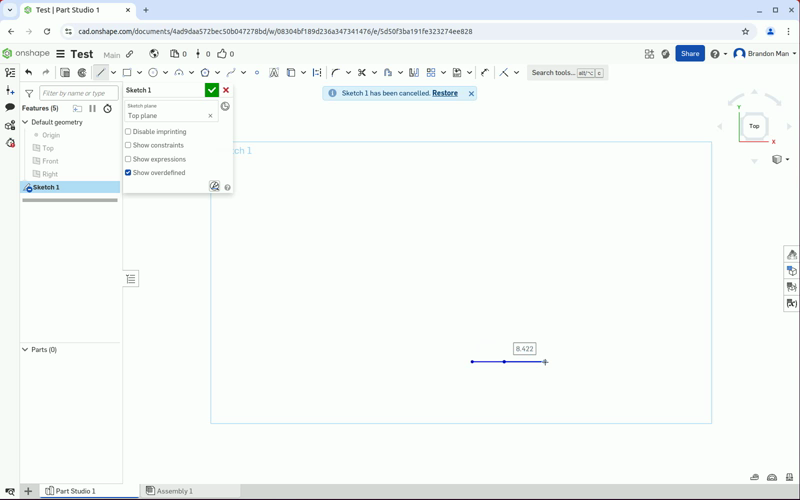
mouse_move(545, 239)
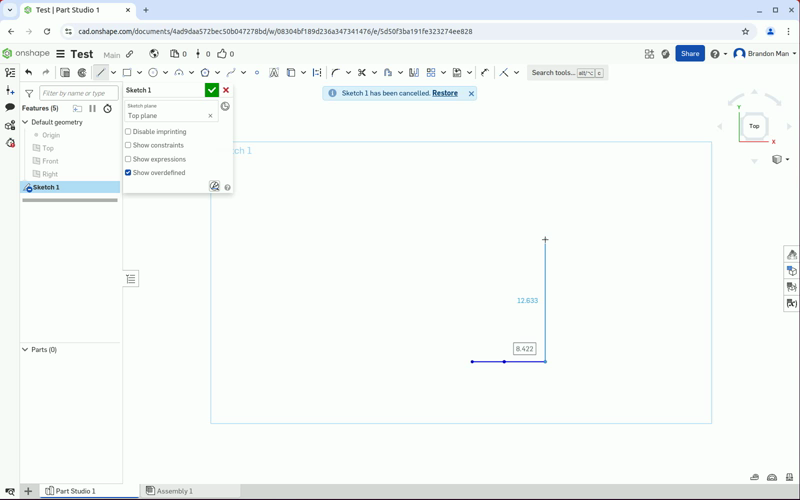
click(545, 239)
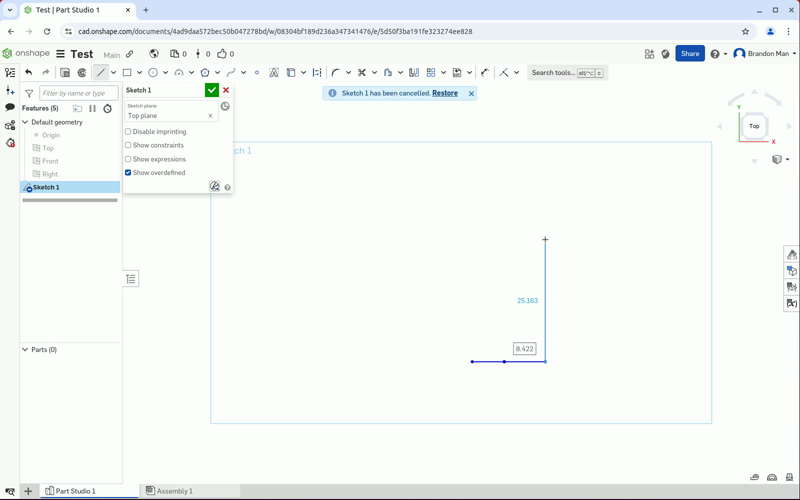
key_up(shift)
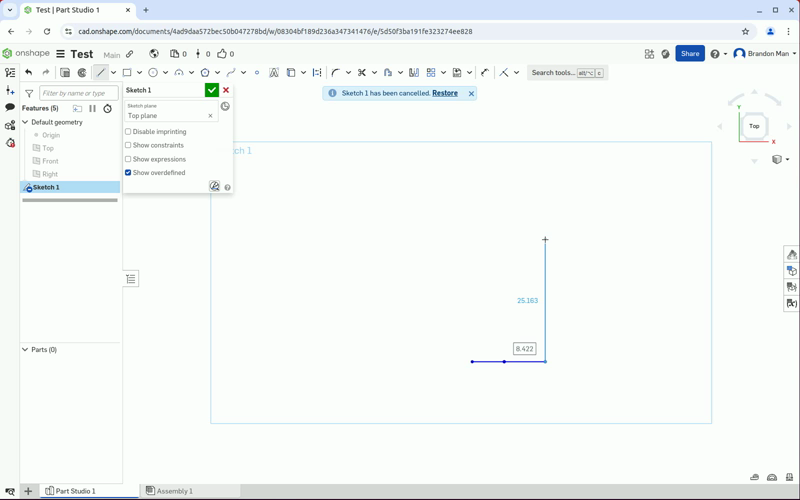
key_down(shift)
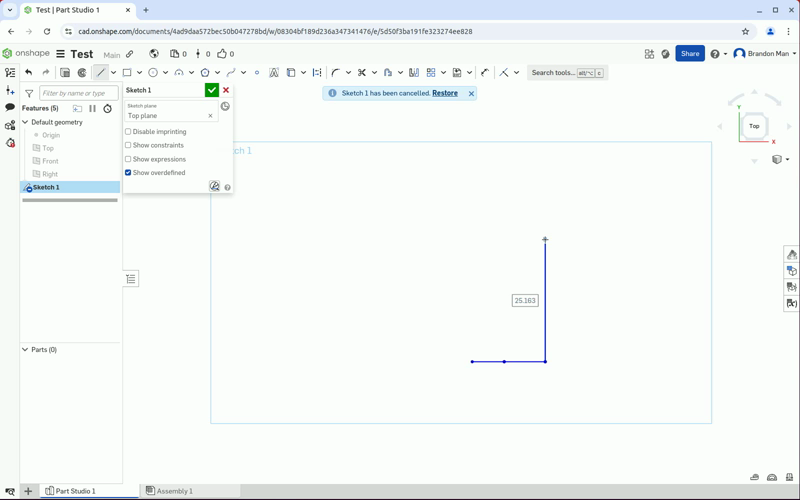
mouse_move(575, 239)
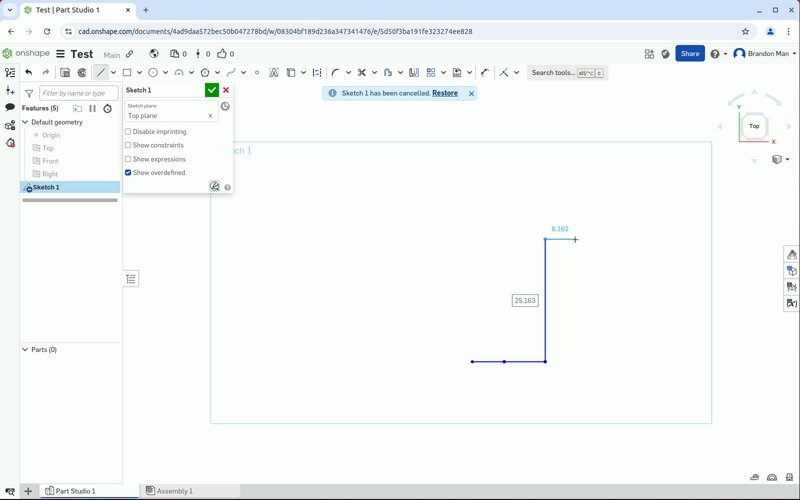
mouse_move(518, 239)
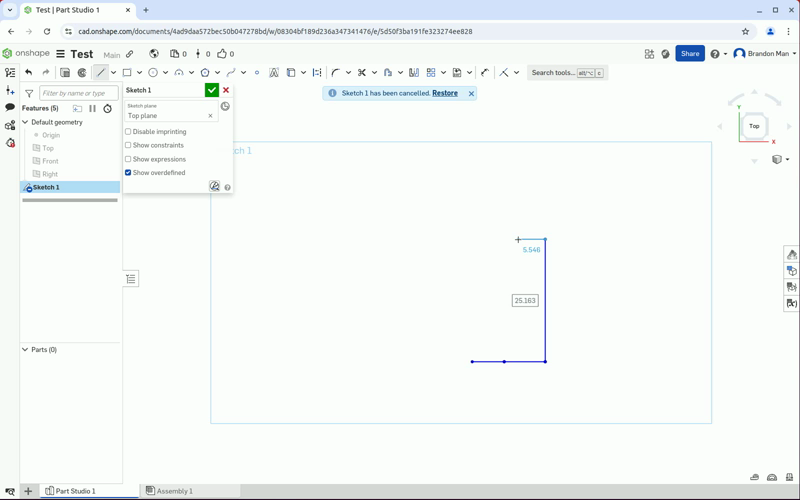
click(518, 239)
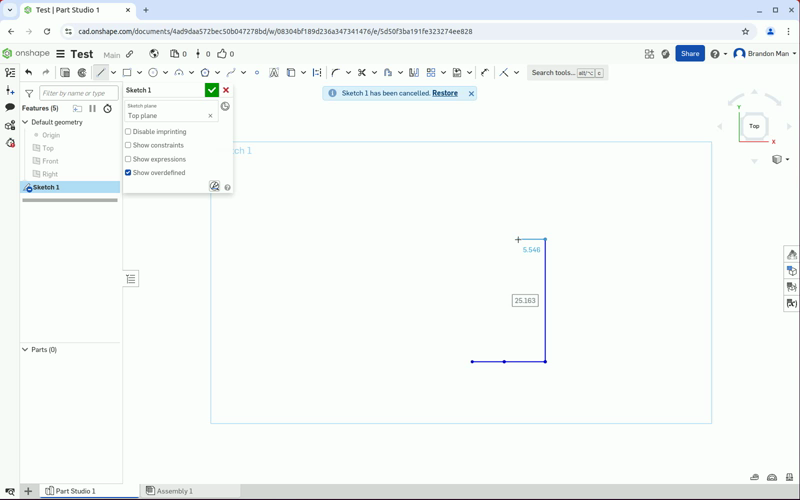
key_up(shift)
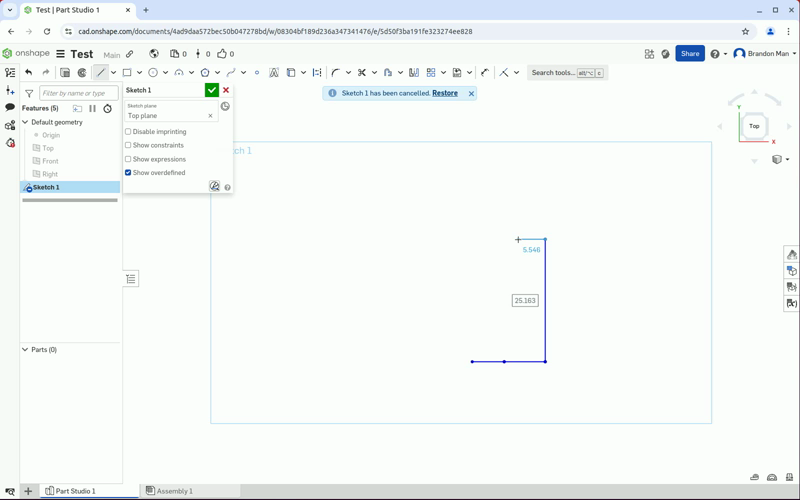
key(esc)
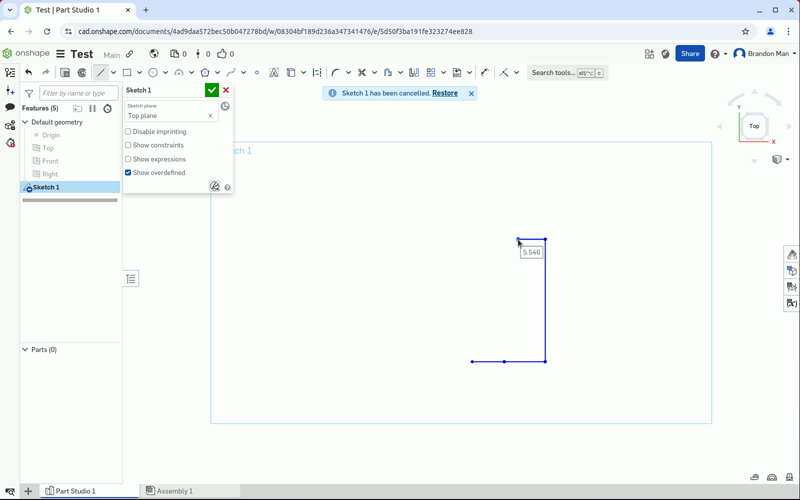
key(a)
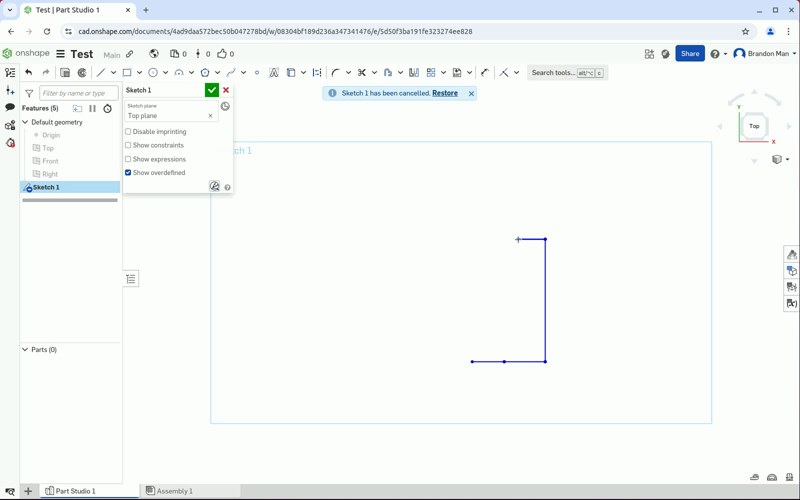
mouse_move(518, 239)
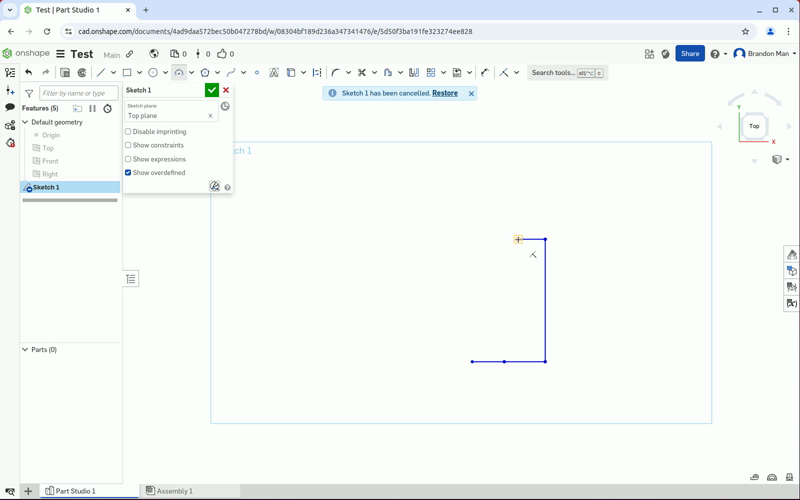
click(518, 239)
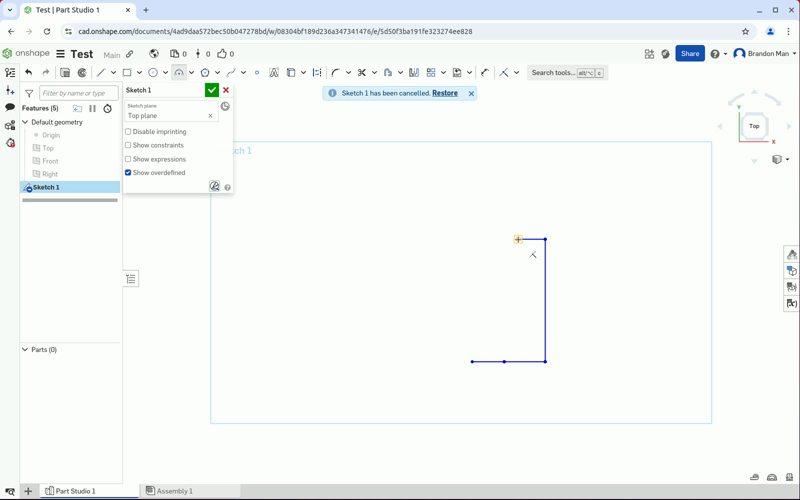
key_down(shift)
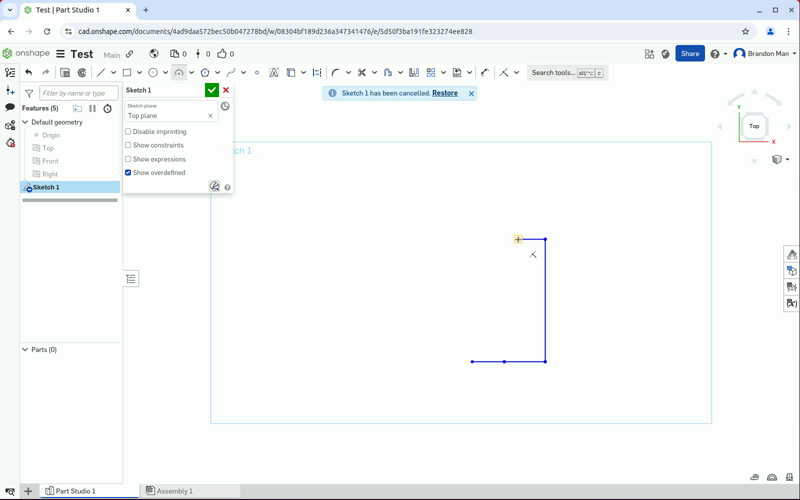
mouse_move(472, 285)
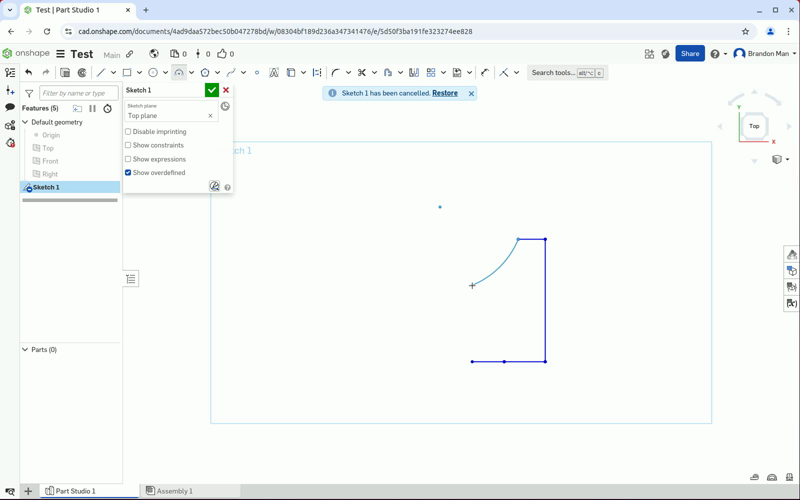
click(472, 285)
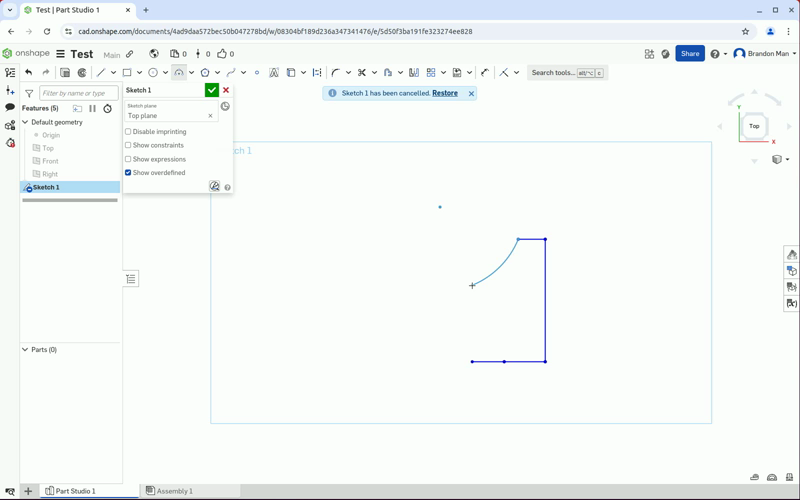
mouse_move(440, 206)
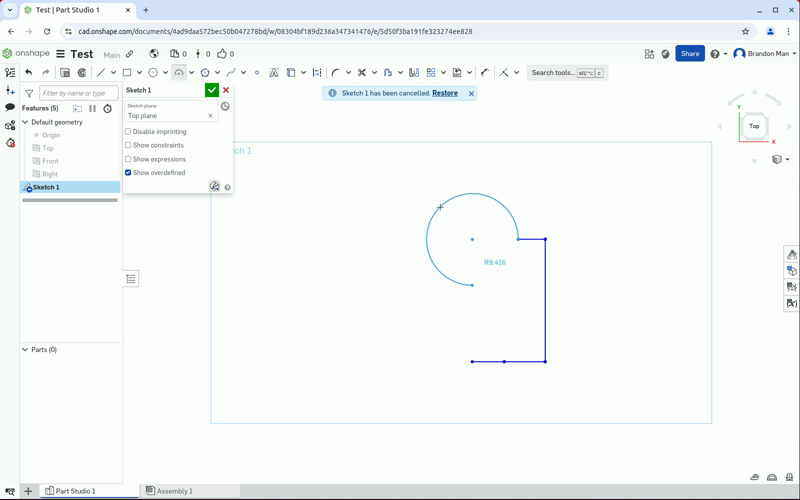
click(440, 206)
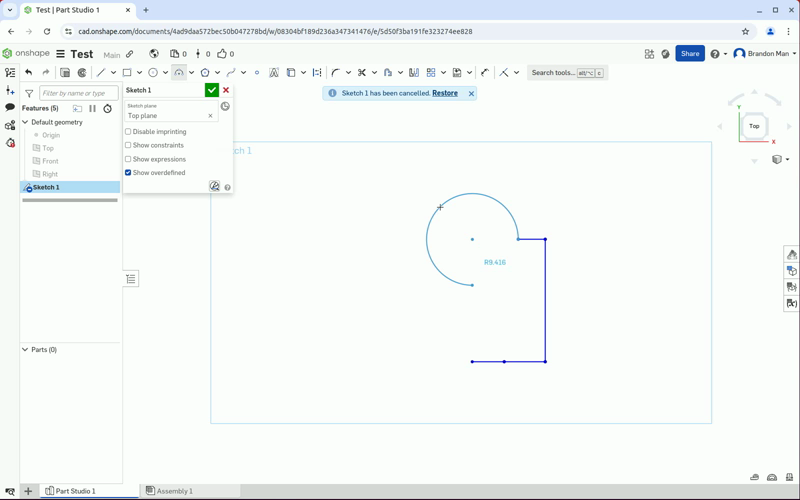
key_up(shift)
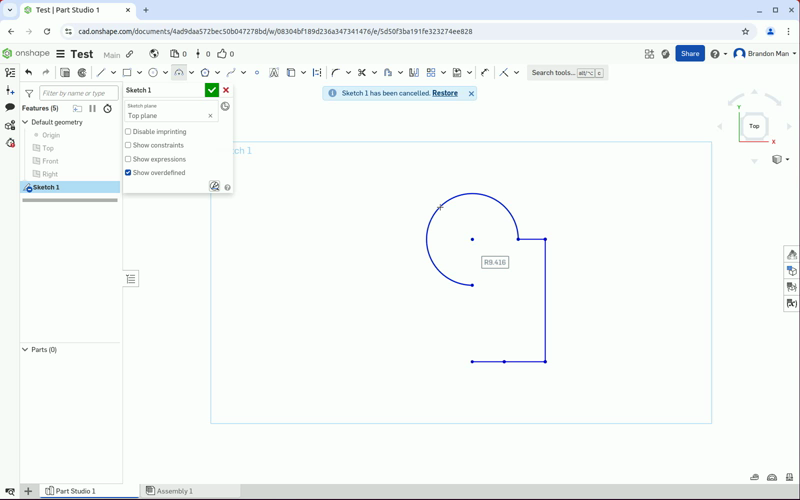
key(esc)
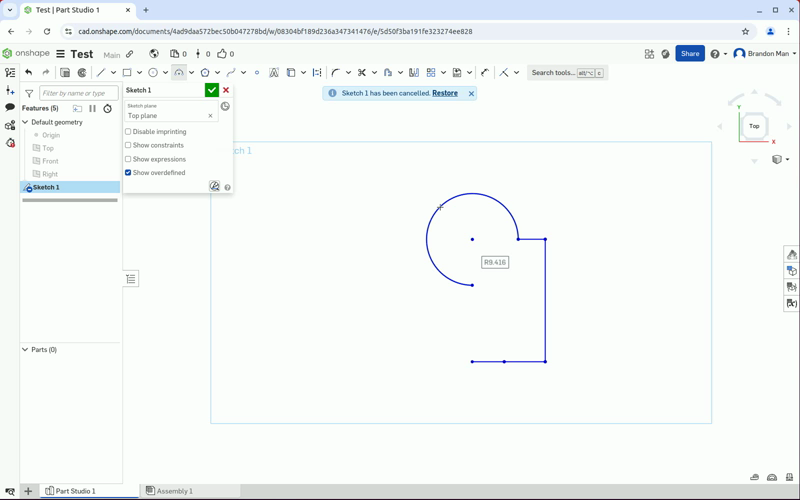
key(l)
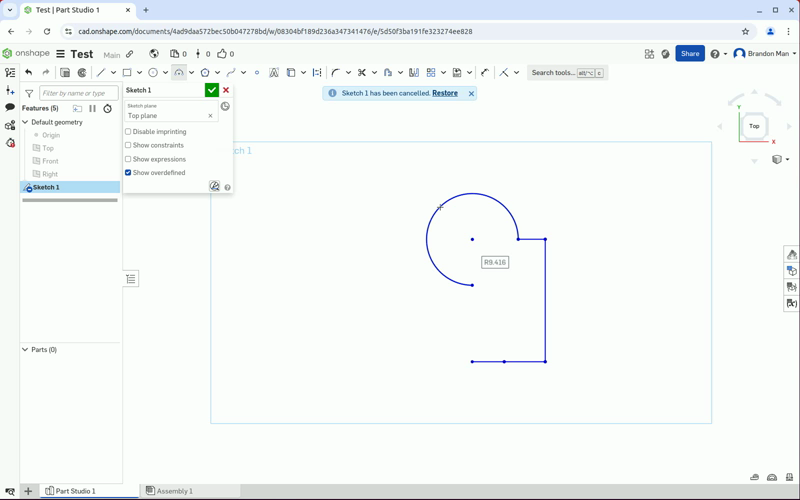
mouse_move(472, 285)
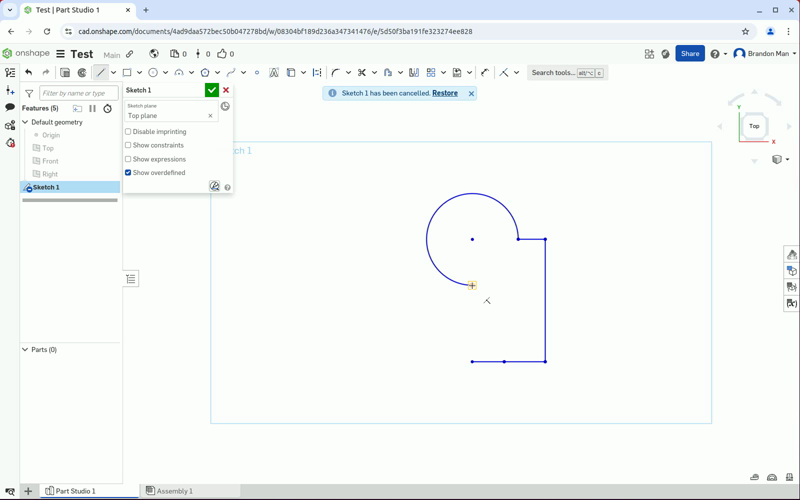
click(472, 285)
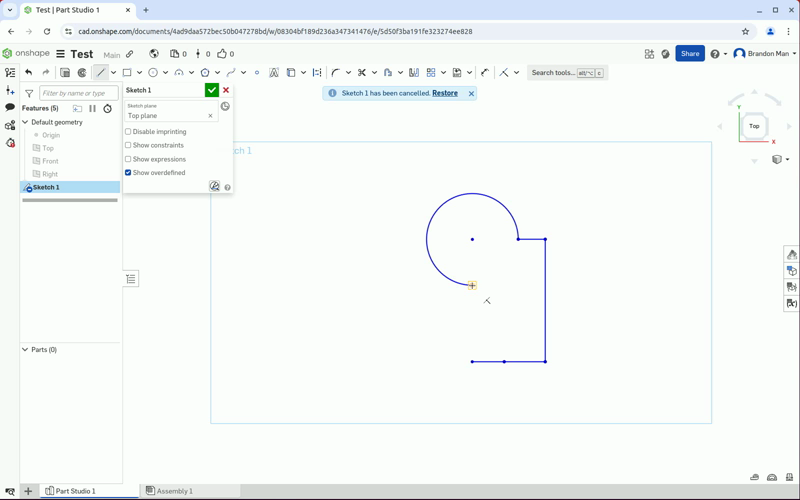
key_down(shift)
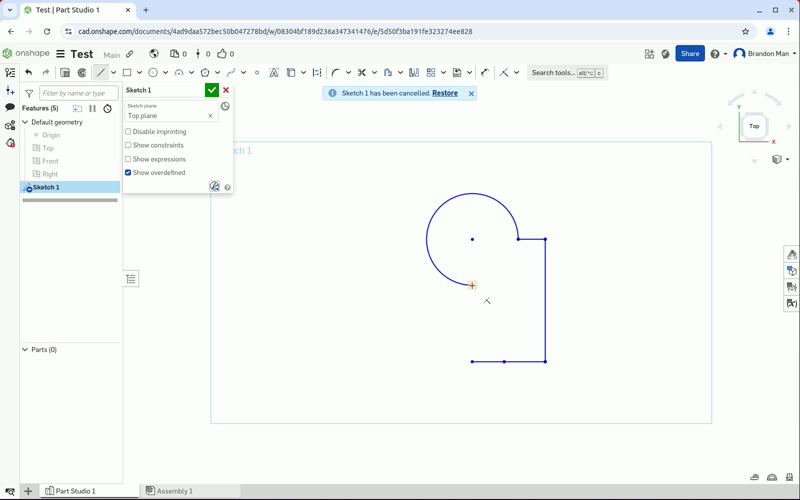
mouse_move(502, 285)
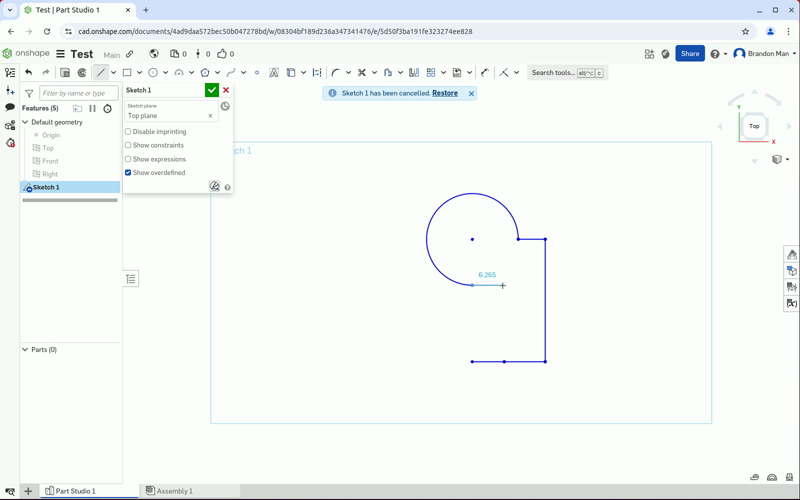
mouse_move(472, 329)
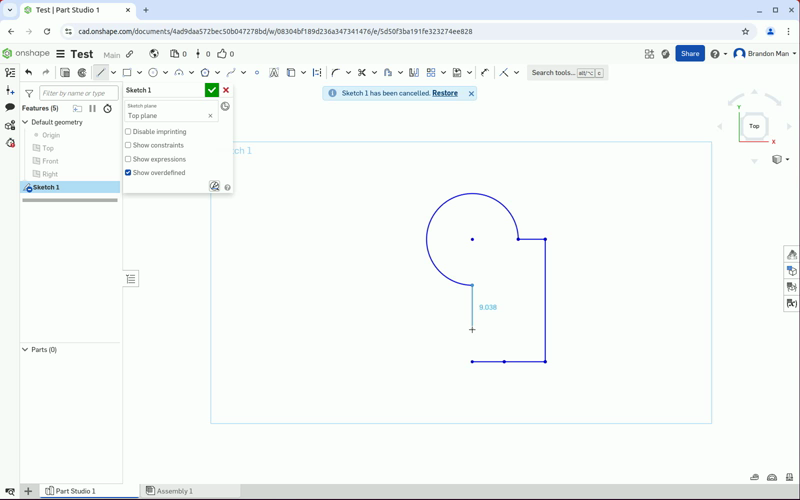
click(472, 329)
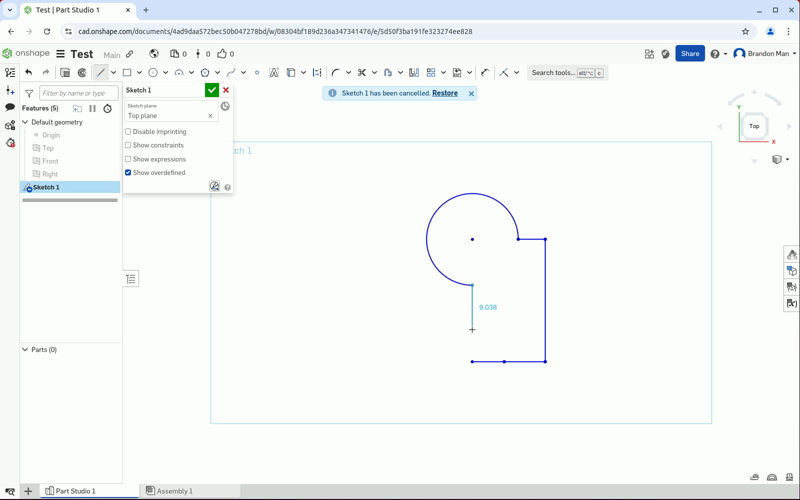
key_up(shift)
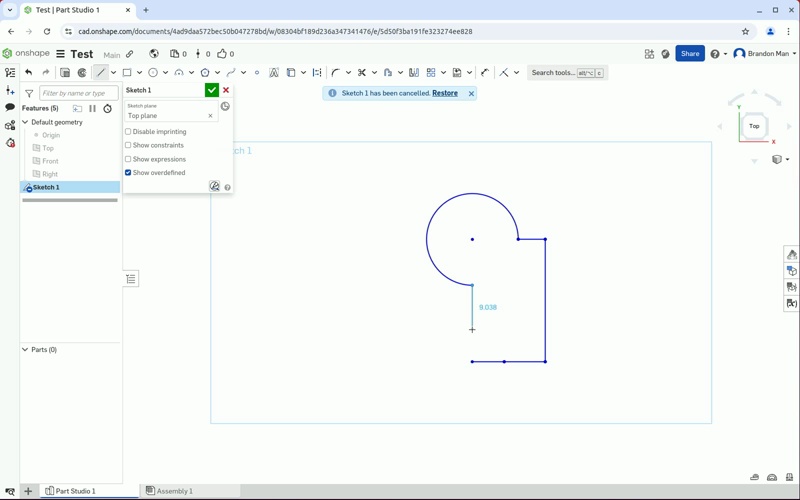
mouse_move(502, 329)
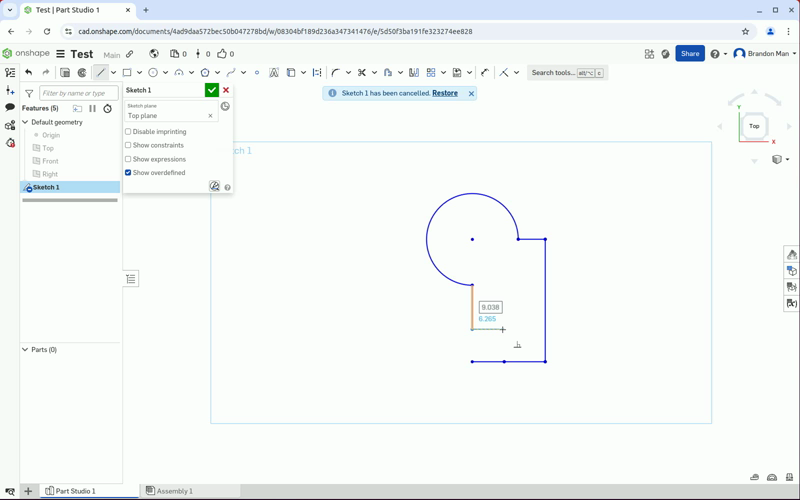
key_down(shift)
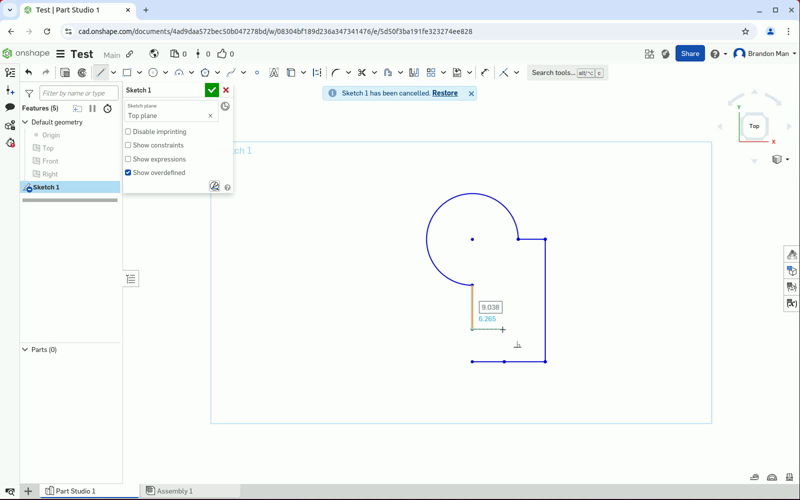
mouse_move(472, 361)
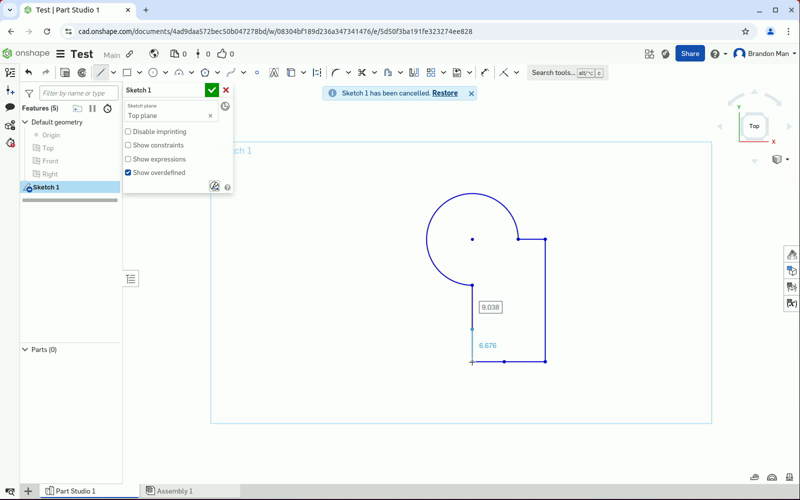
key_up(shift)
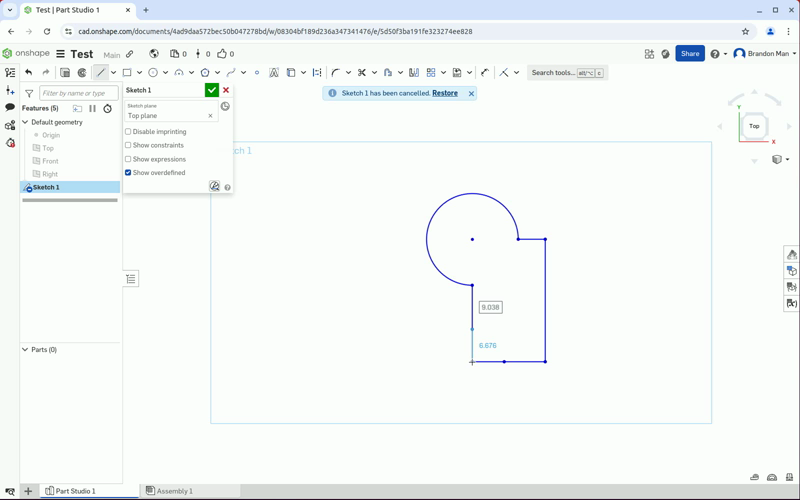
click(472, 361)
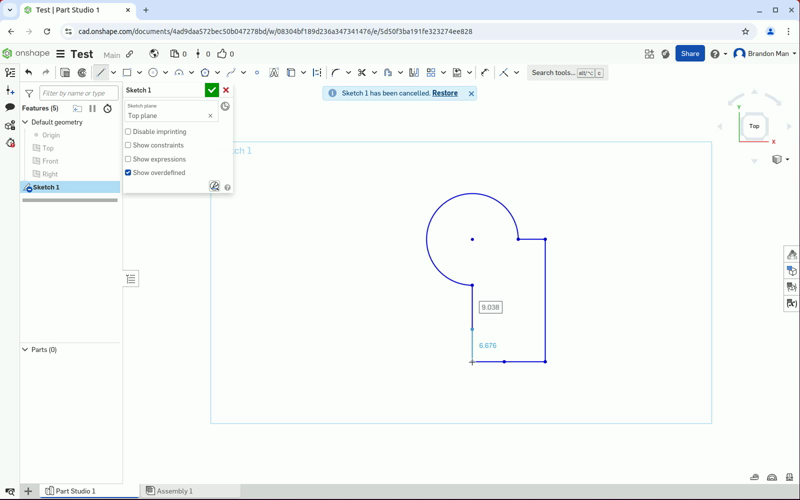
key(esc)
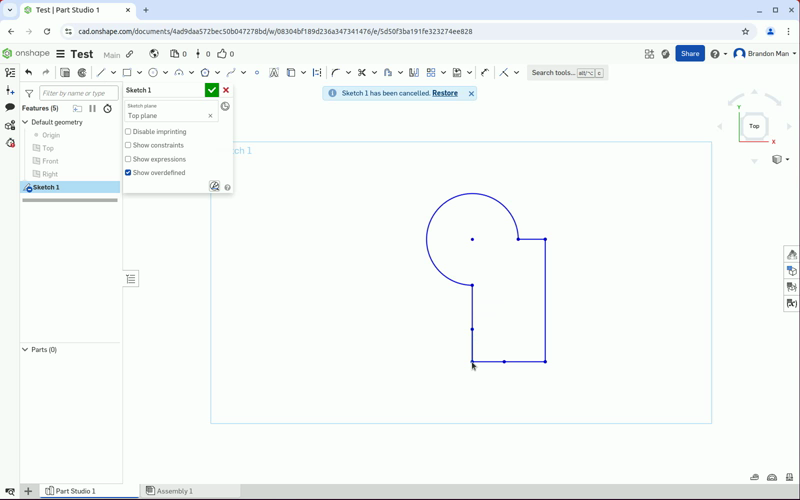
mouse_move(504, 298)
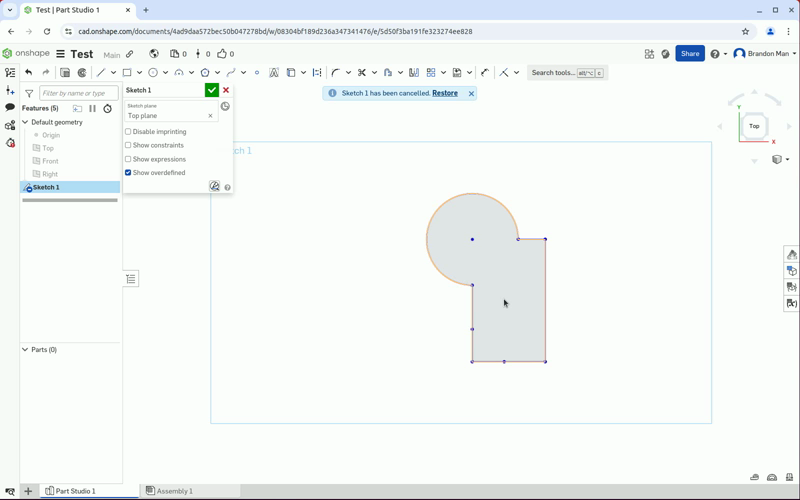
scroll(6)
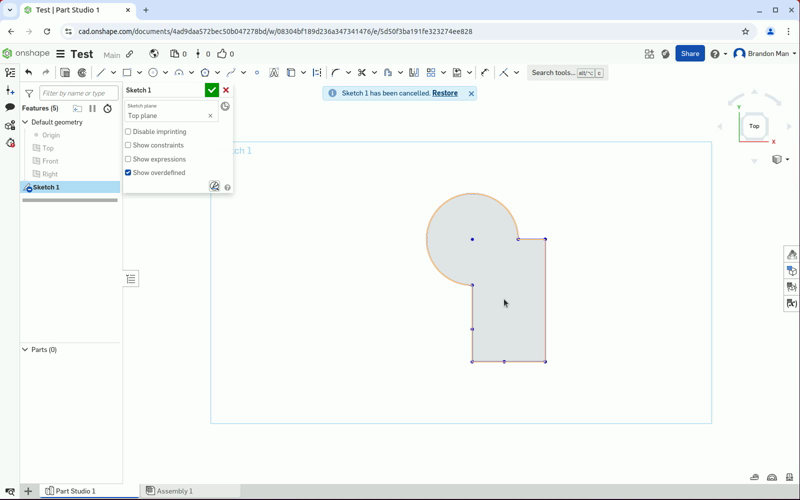
scroll(6)
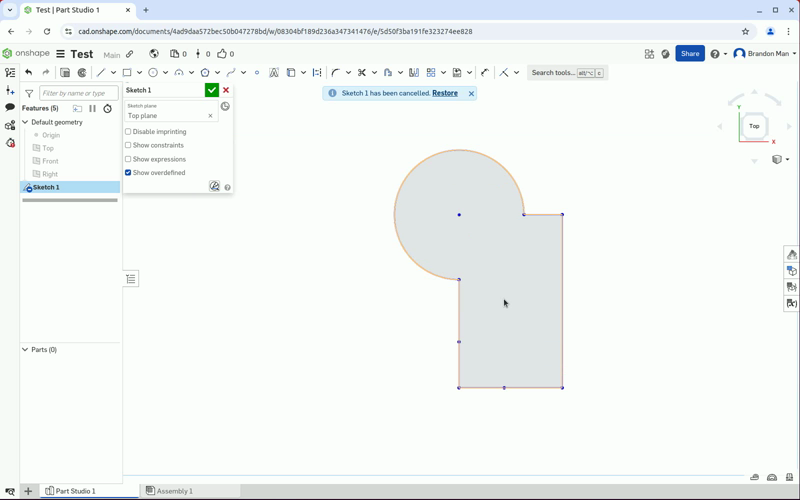
scroll(6)
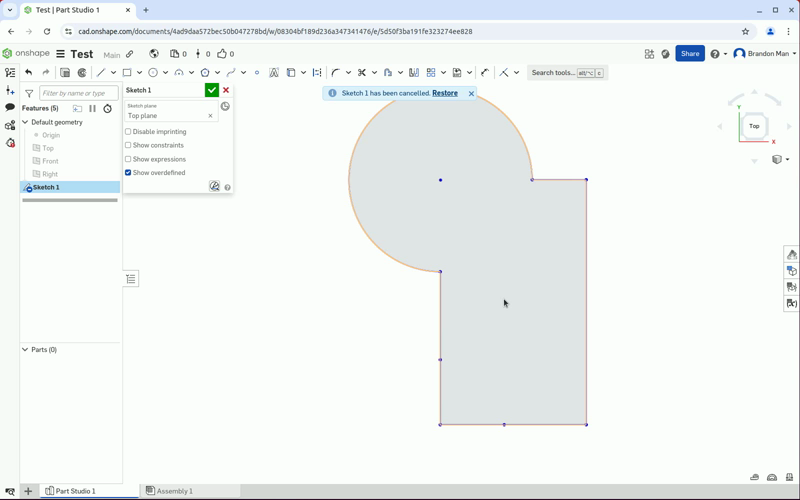
scroll(6)
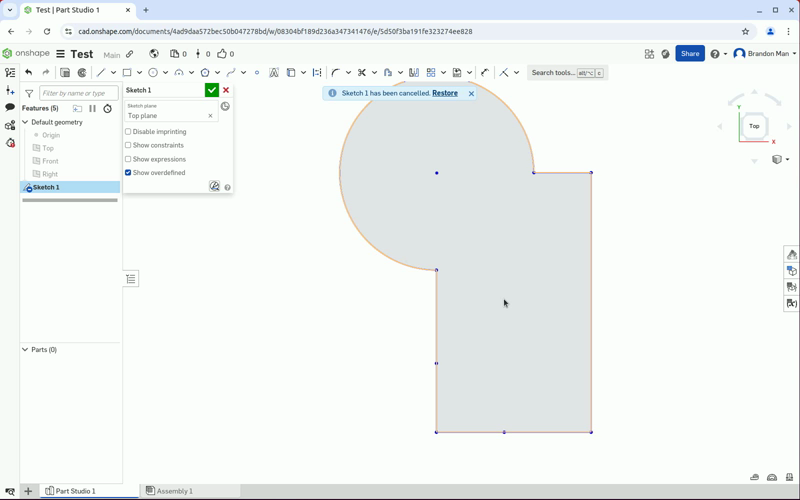
scroll(6)
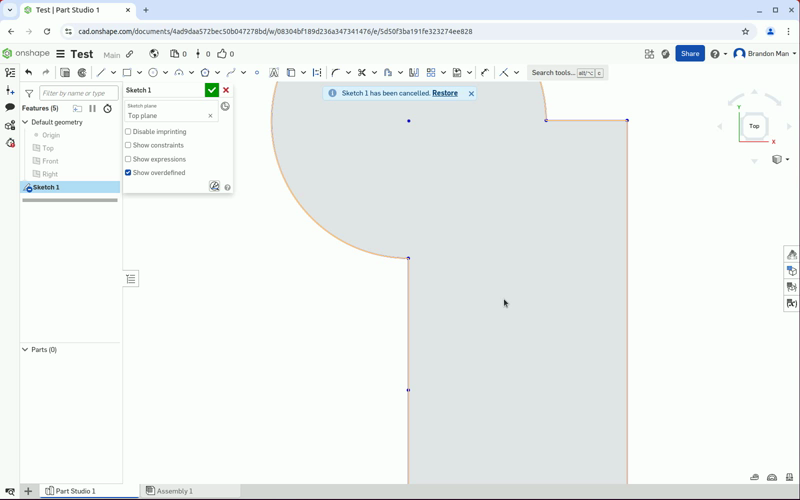
scroll(6)
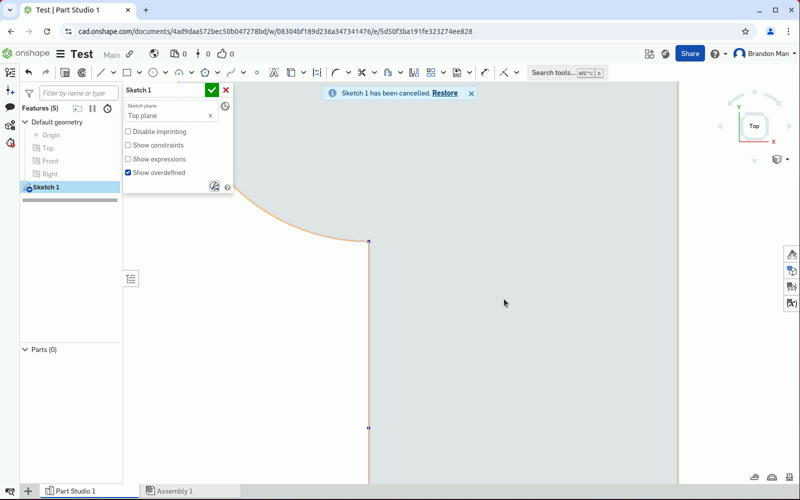
scroll(6)
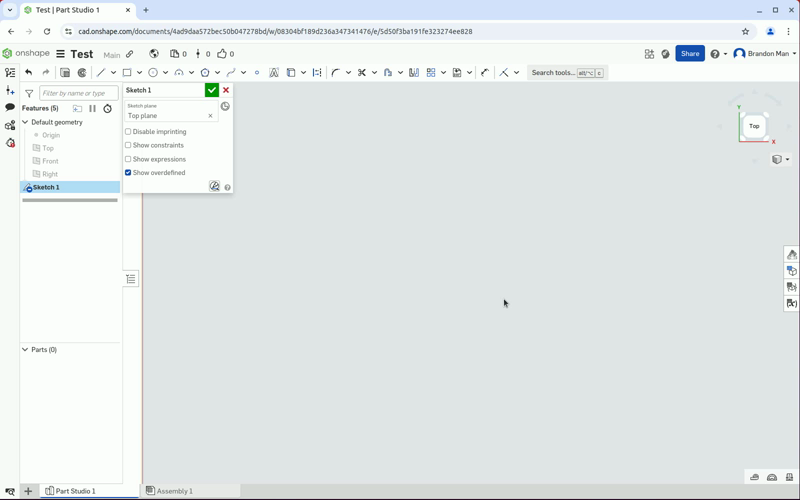
click(504, 298)
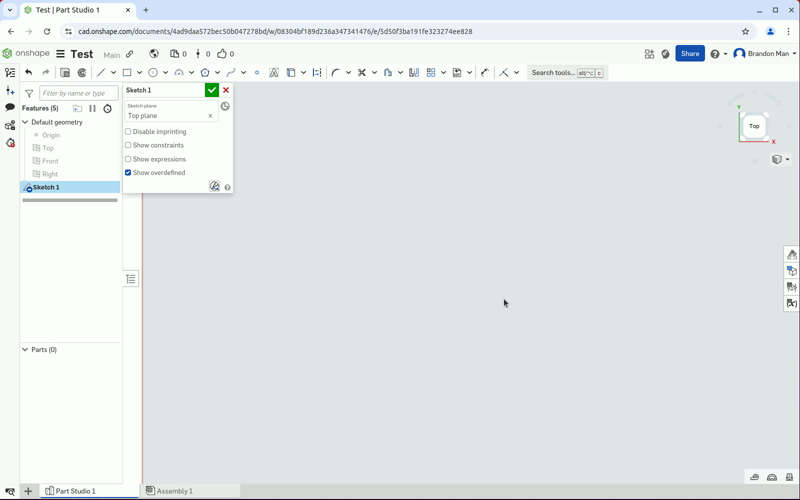
scroll(-6)
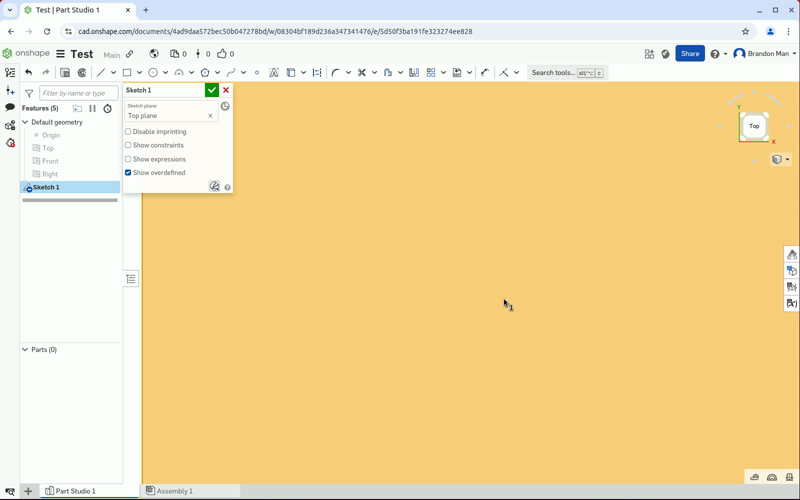
scroll(-6)
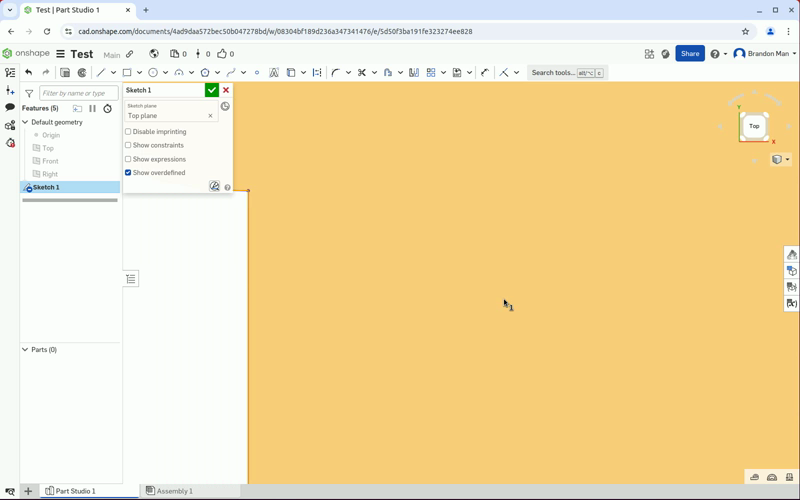
scroll(-6)
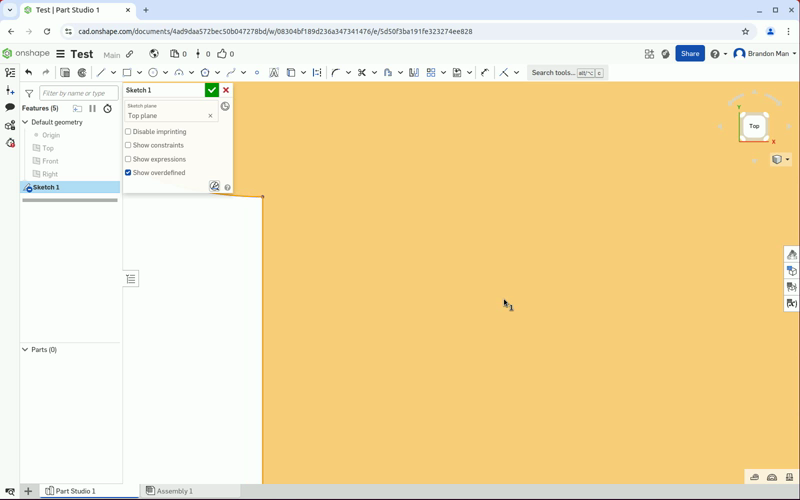
scroll(-6)
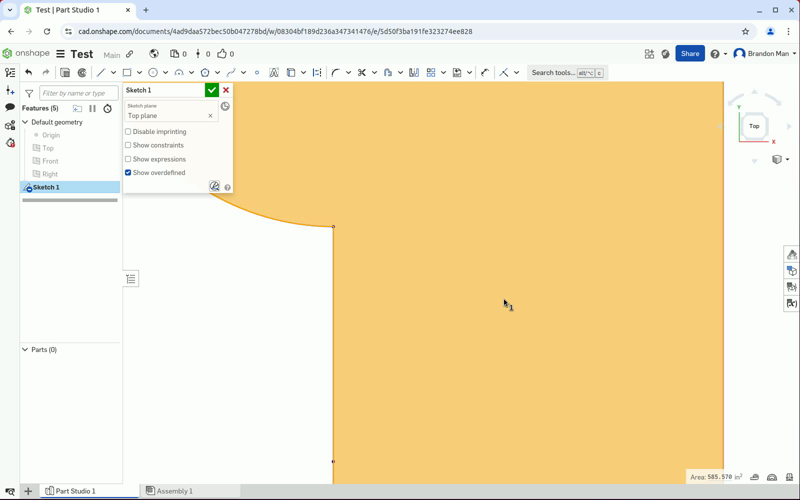
scroll(-6)
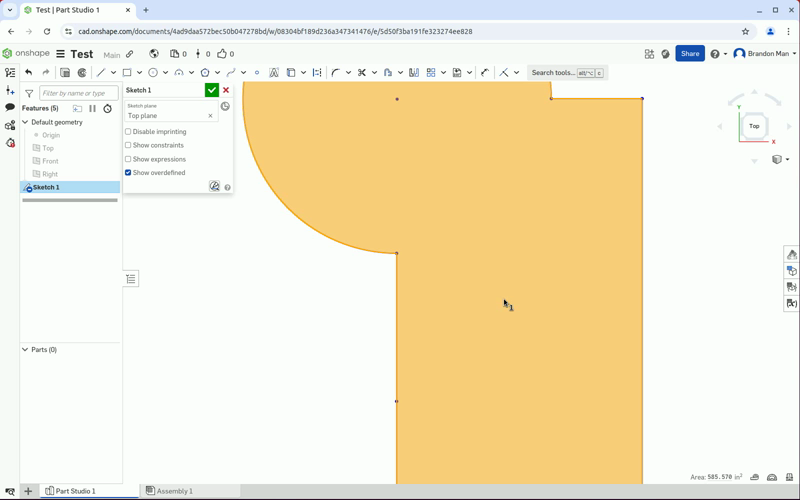
scroll(-6)
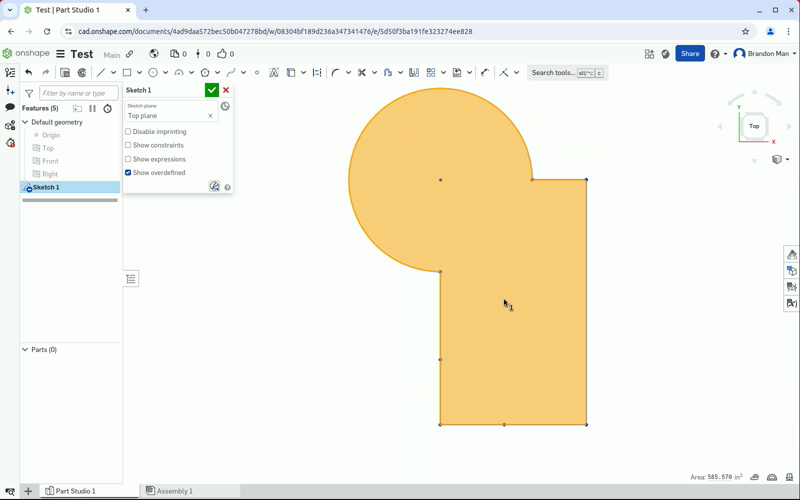
scroll(-6)
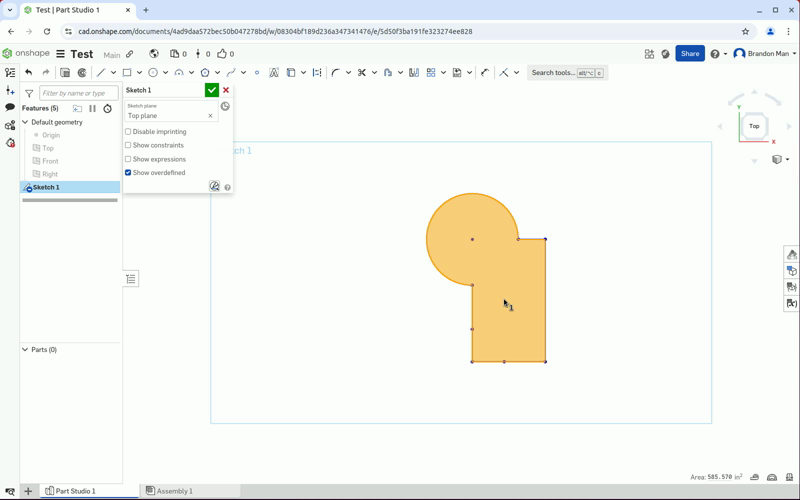
mouse_move(73, 352)
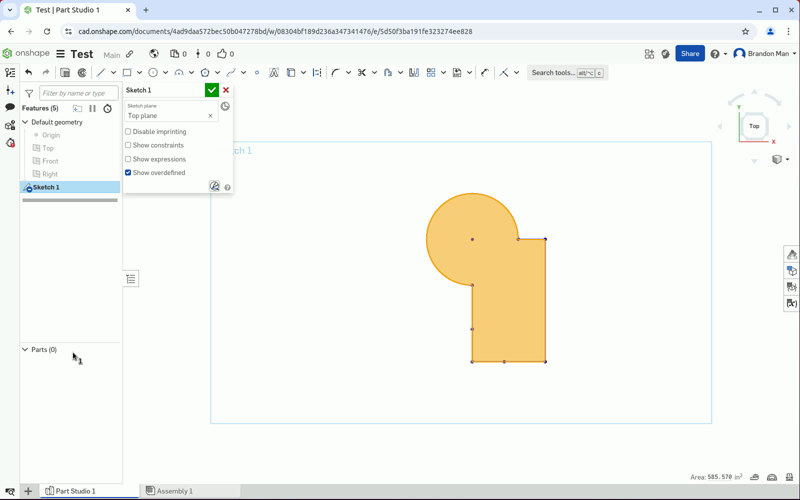
key(shift+y)
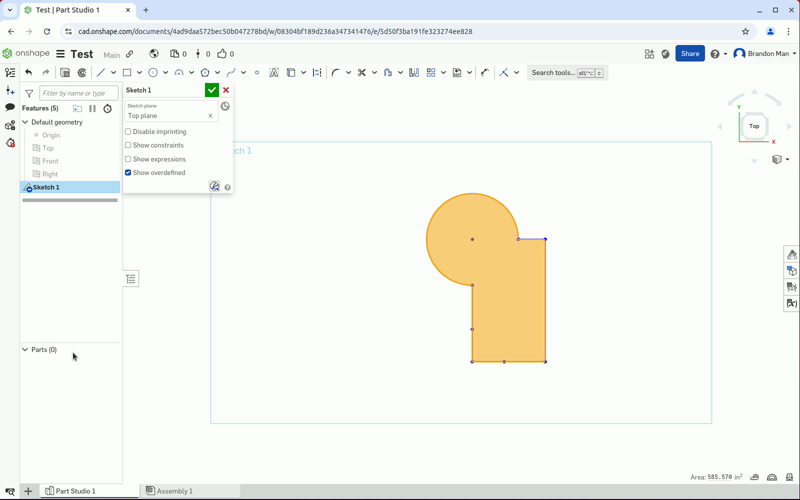
key(shift+e)
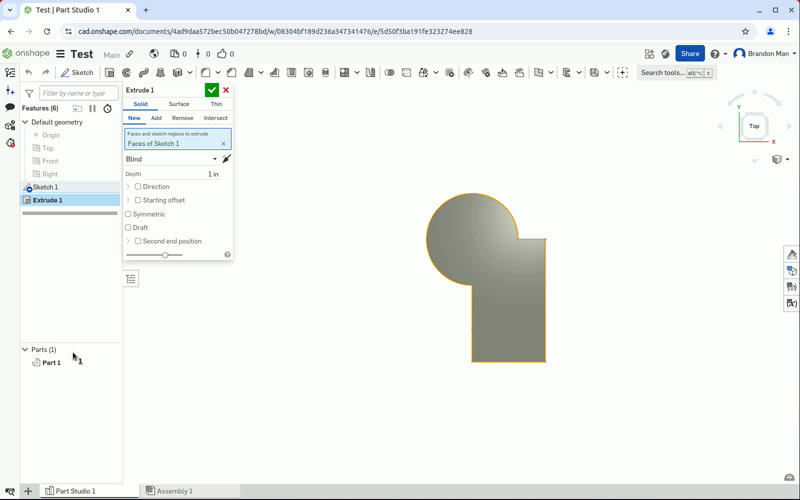
mouse_move(143, 106)
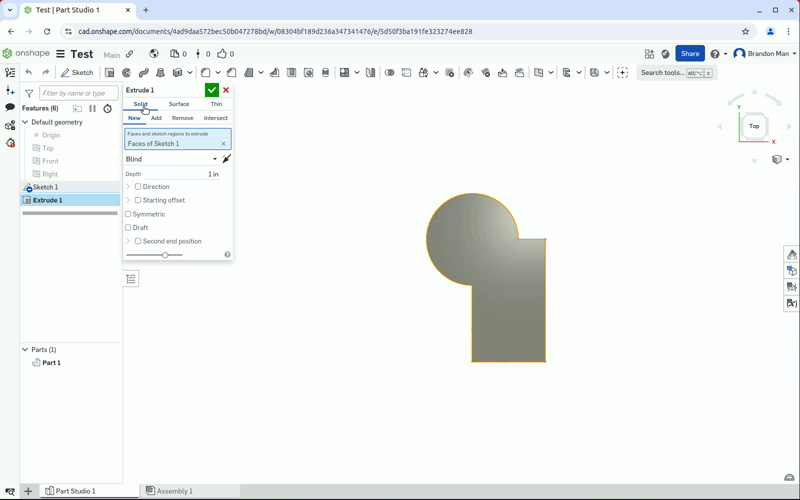
click(143, 106)
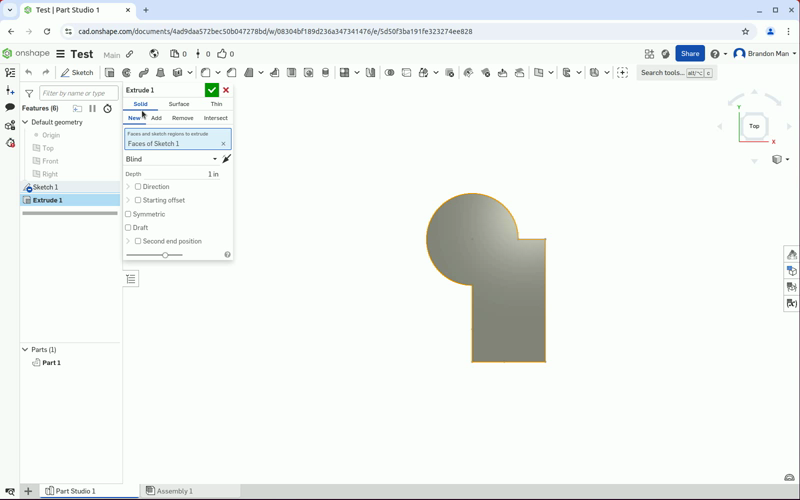
mouse_move(137, 120)
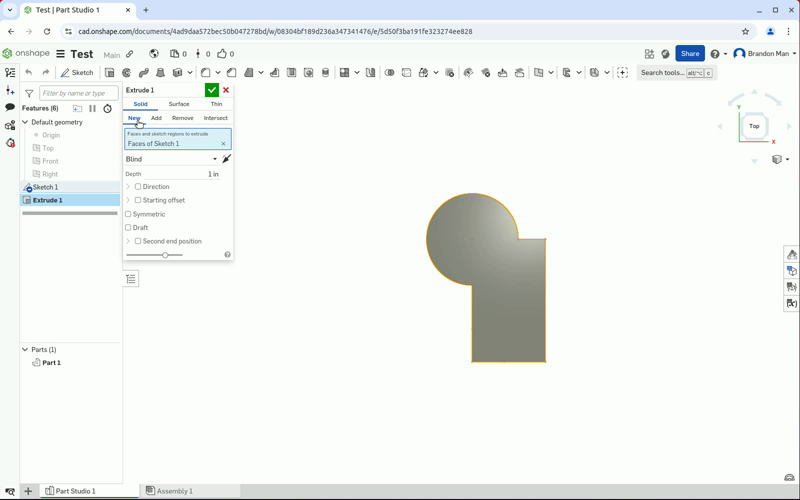
click(137, 120)
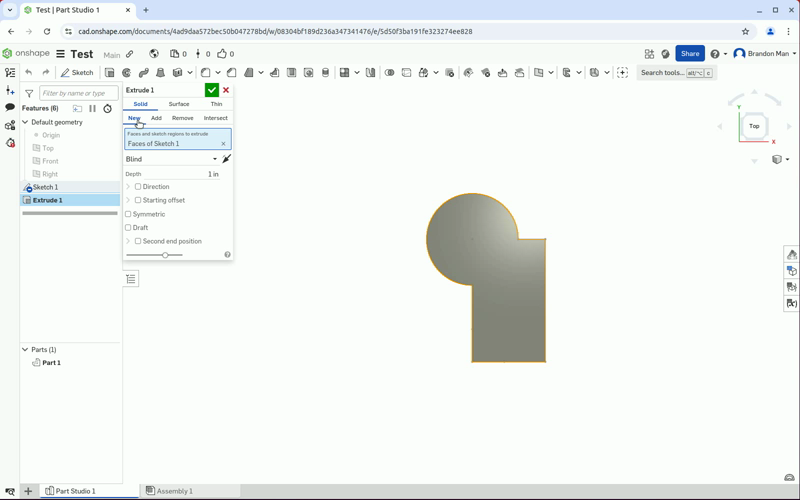
key(tab, 4)
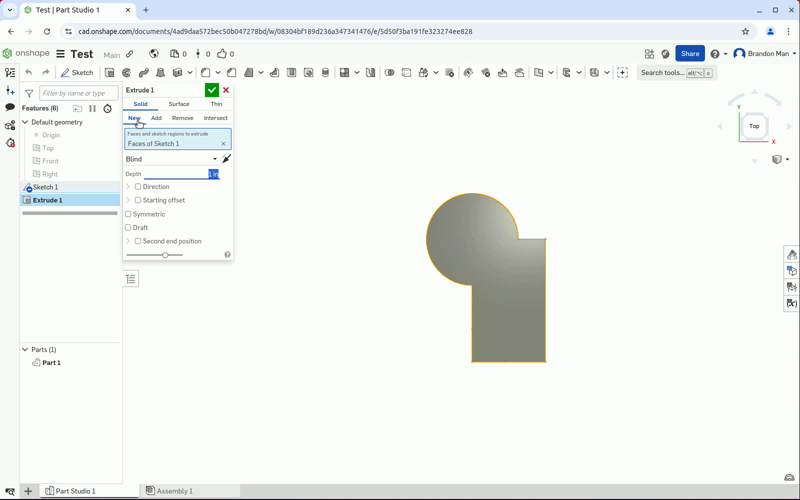
text(3.611)
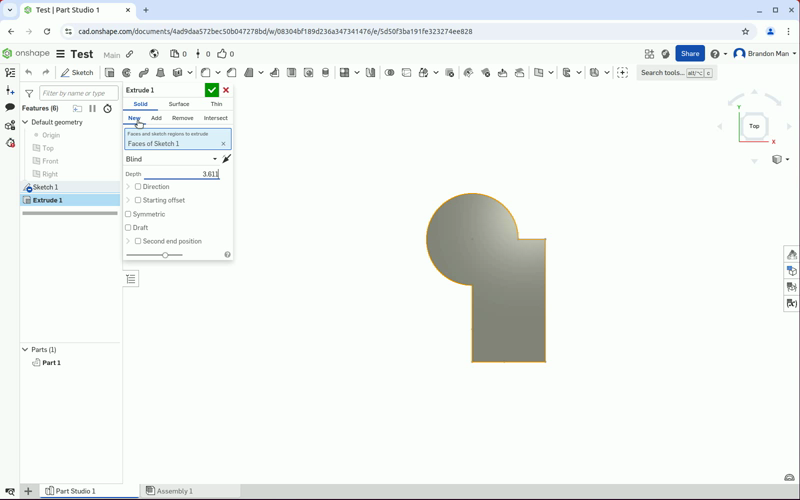
key(enter)
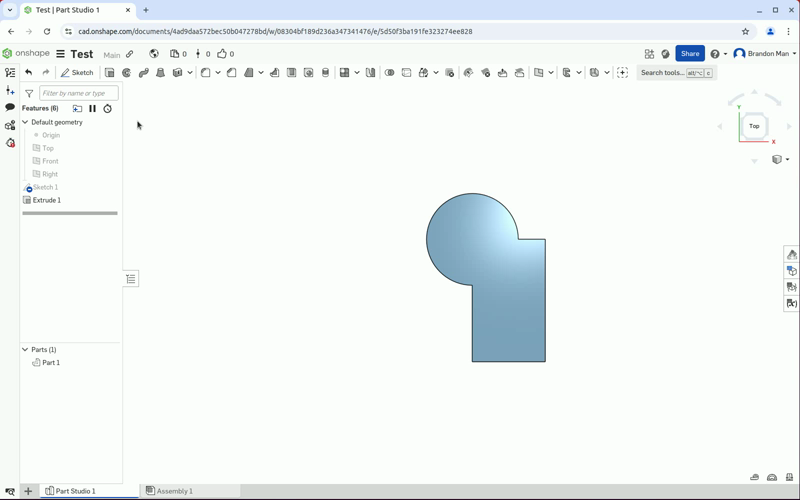
key(shift+h)
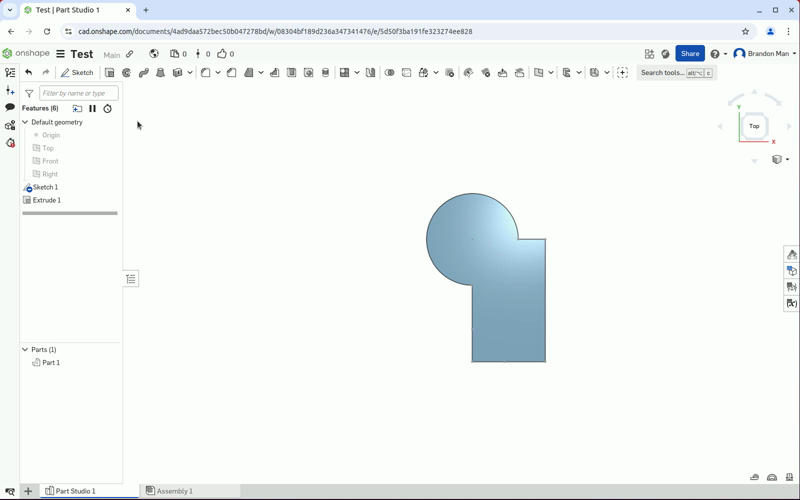
key(shift+h)
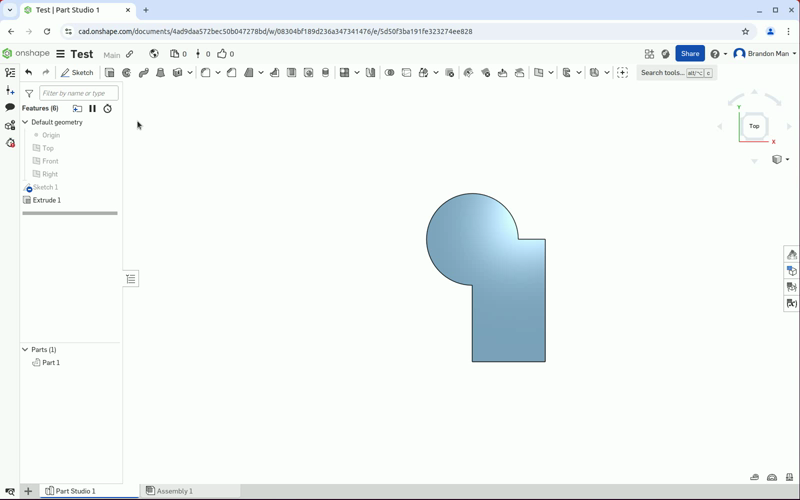
mouse_move(73, 189)
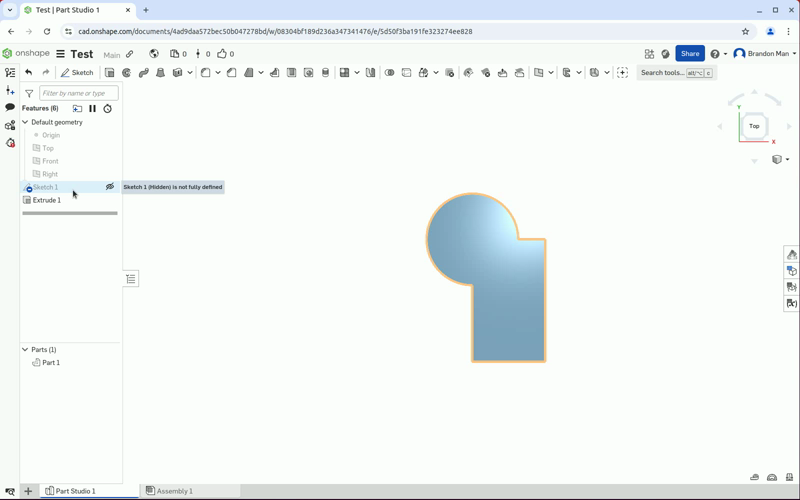
click(73, 189)
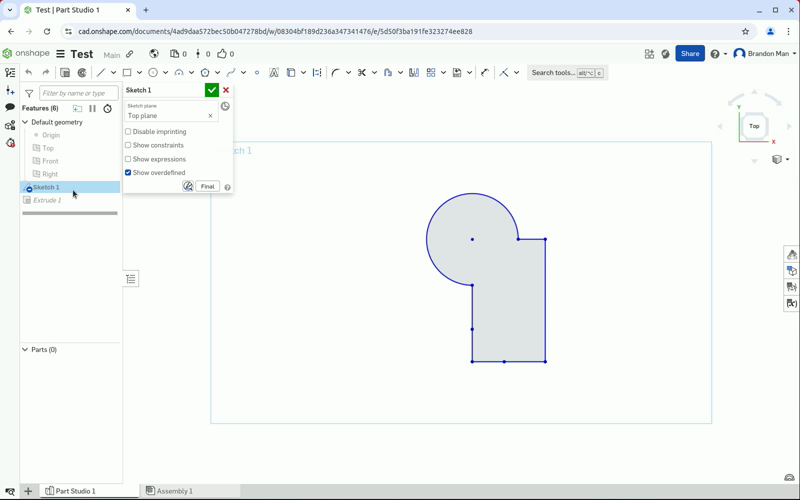
mouse_move(229, 92)
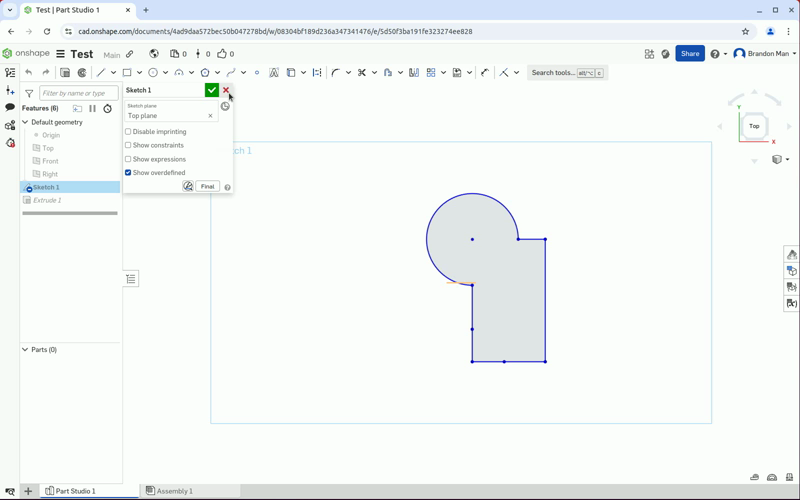
click(229, 92)
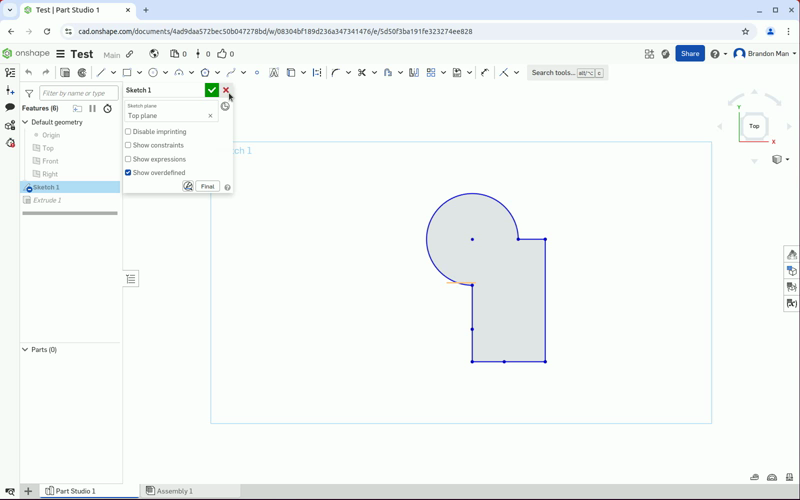
key(shift+s)
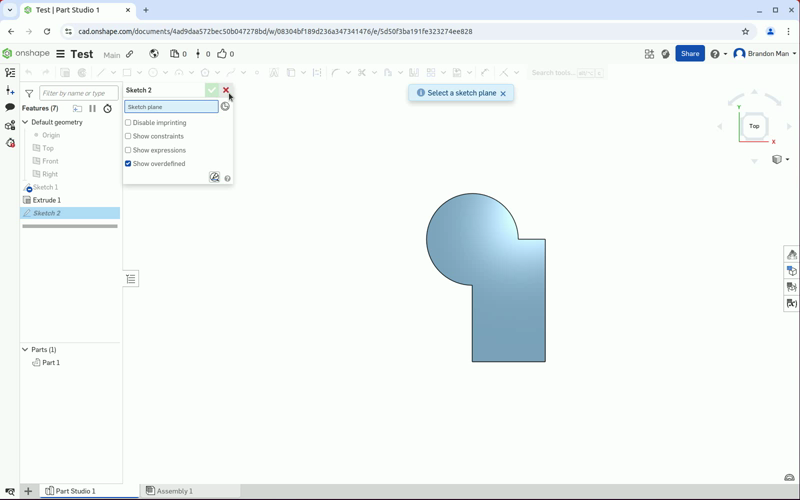
mouse_move(73, 150)
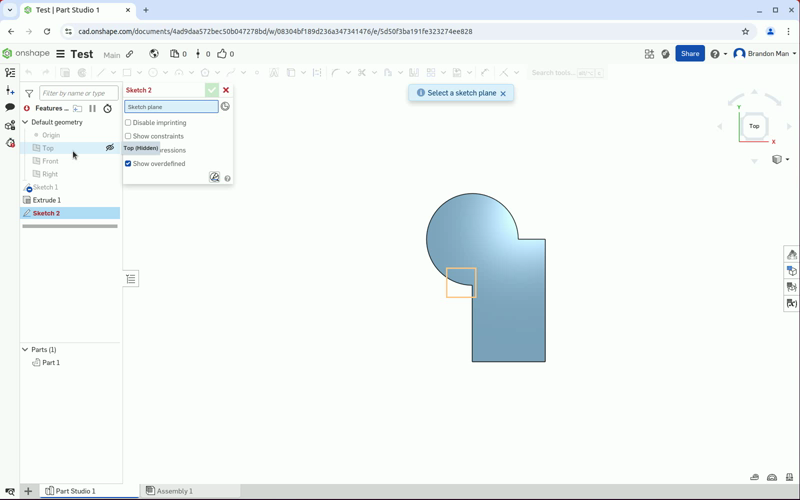
click(73, 150)
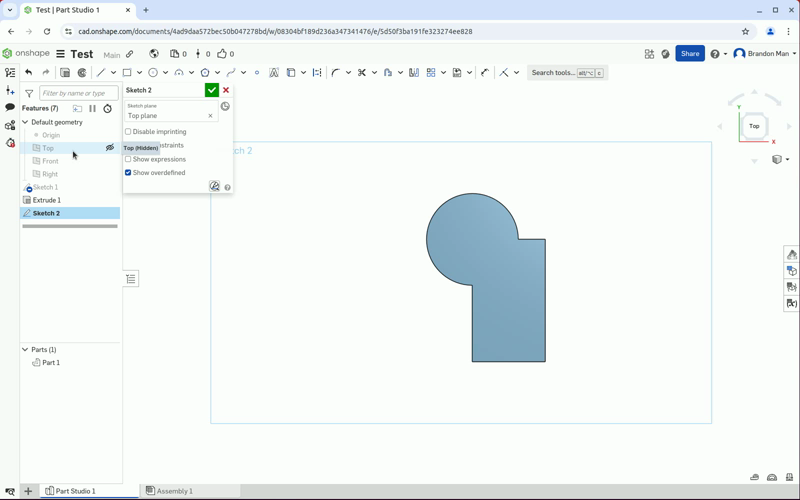
mouse_move(73, 352)
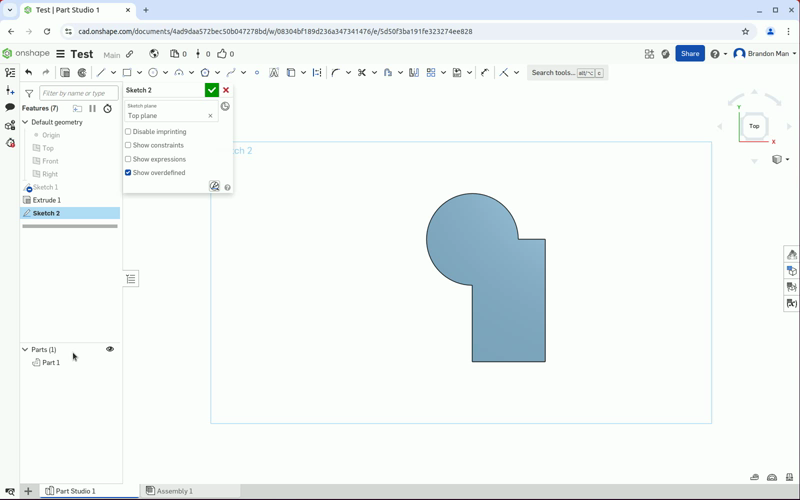
key(y)
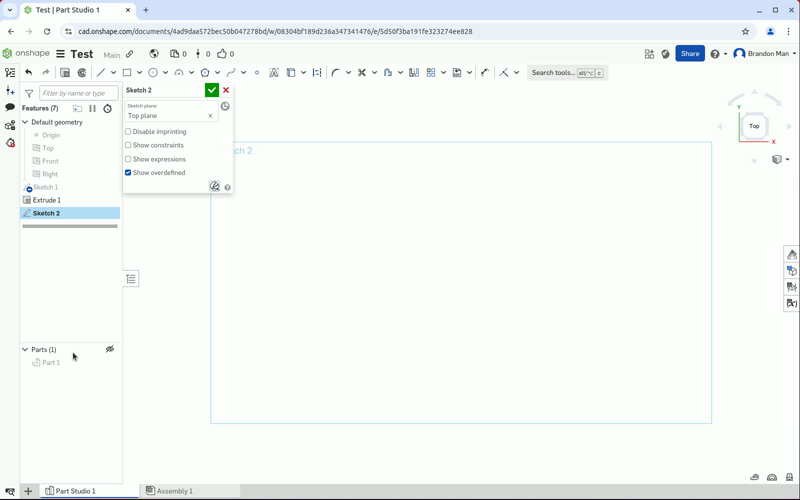
key(l)
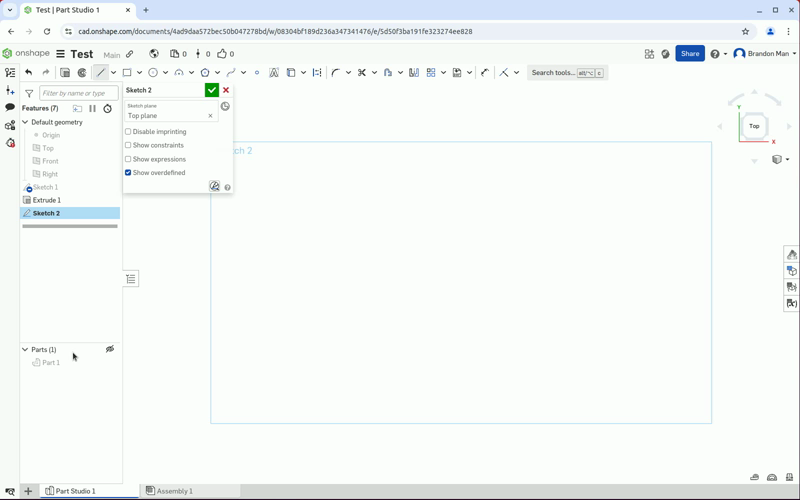
key_down(shift)
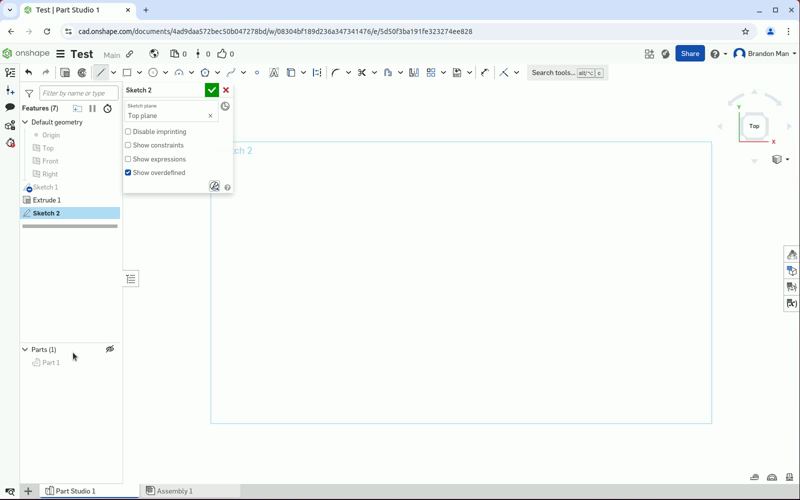
mouse_move(439, 349)
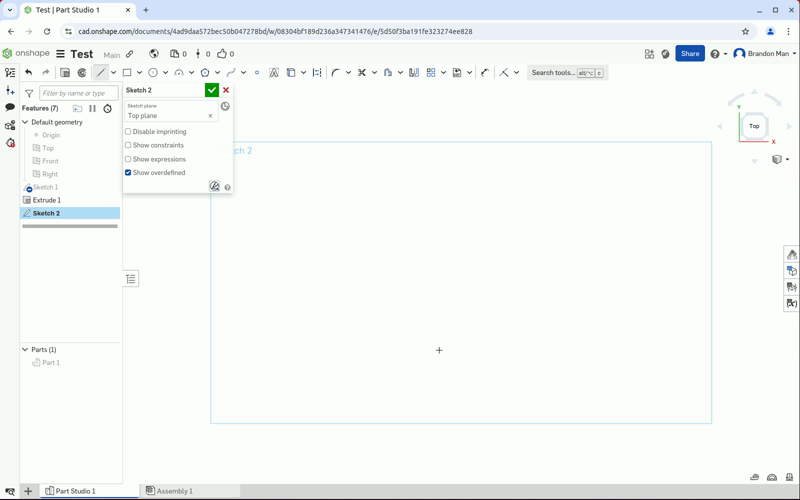
click(439, 349)
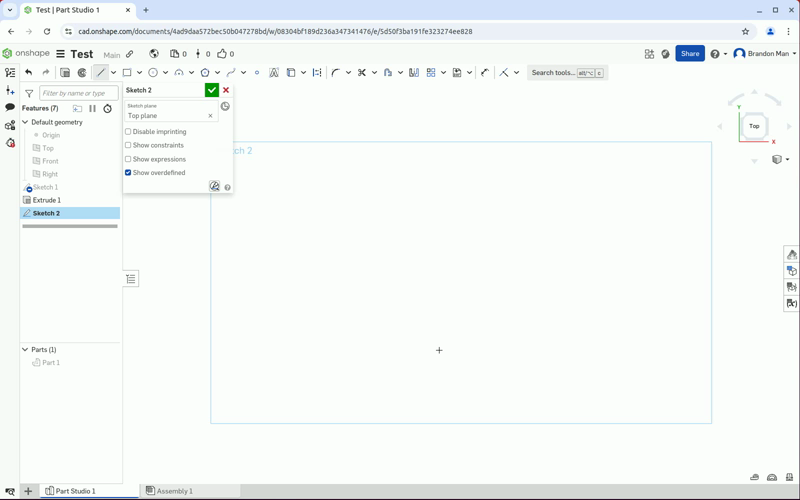
key_up(shift)
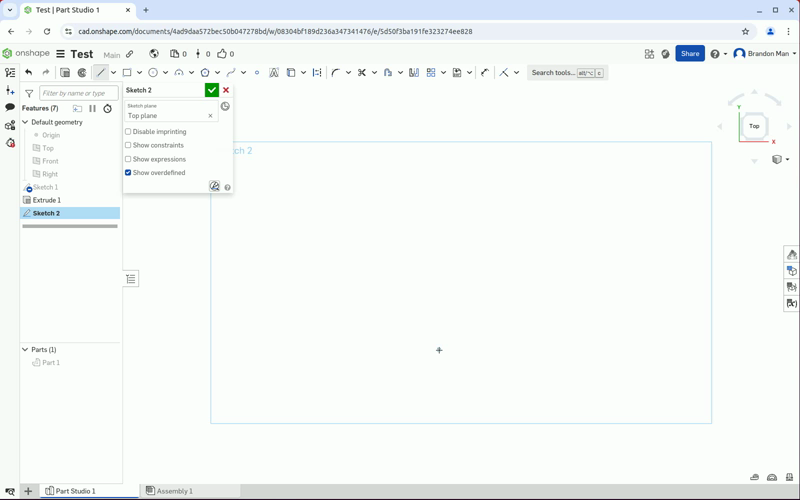
key_down(shift)
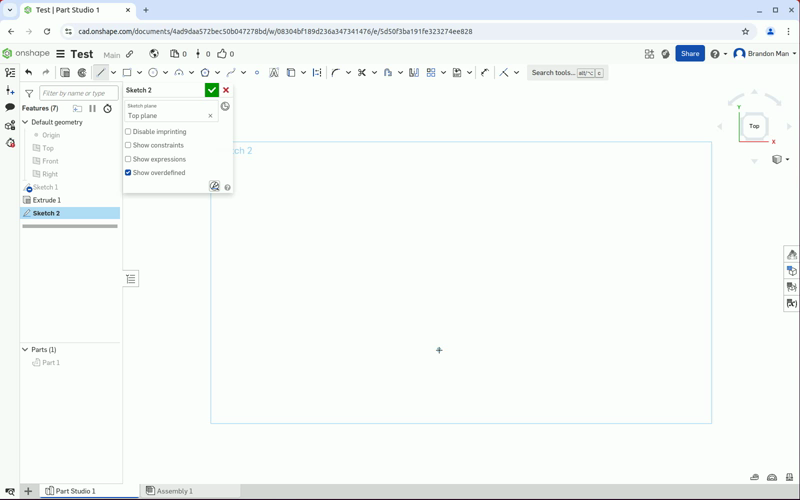
mouse_move(469, 349)
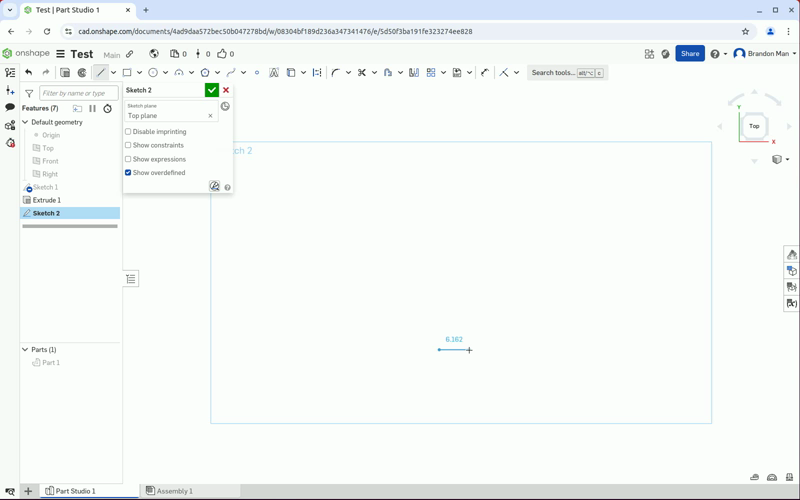
mouse_move(443, 379)
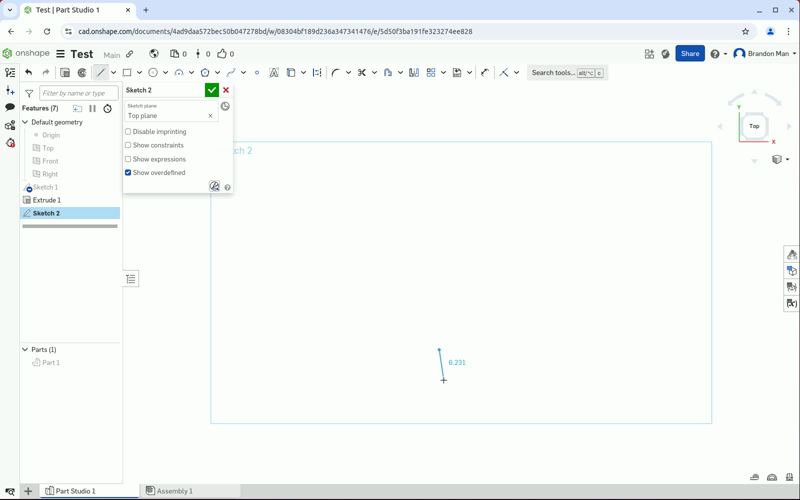
click(443, 379)
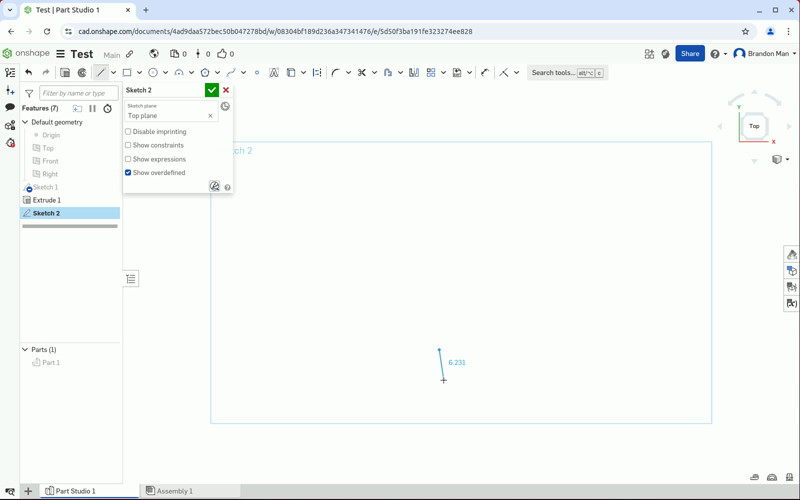
key_up(shift)
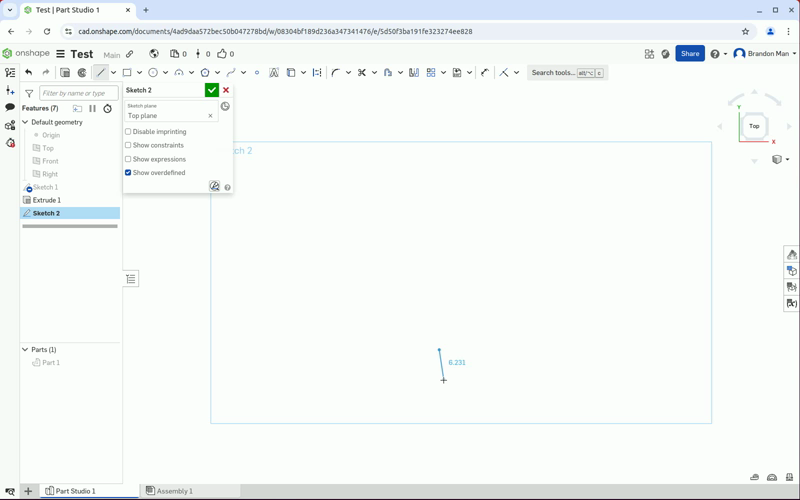
key_down(shift)
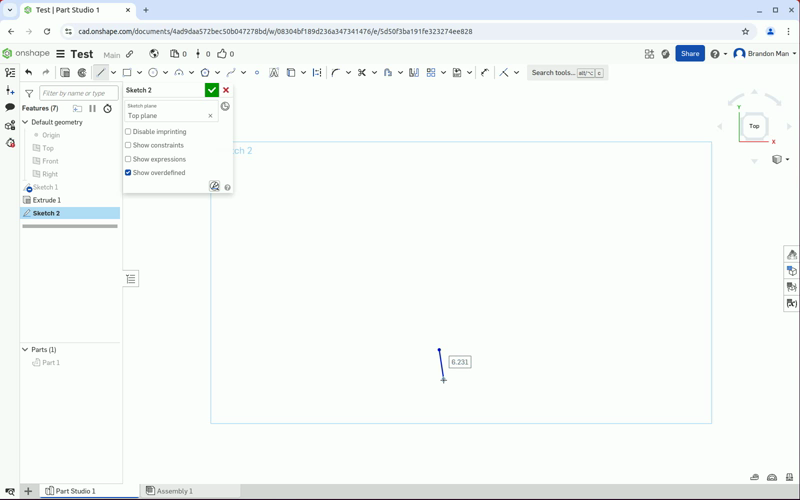
mouse_move(473, 379)
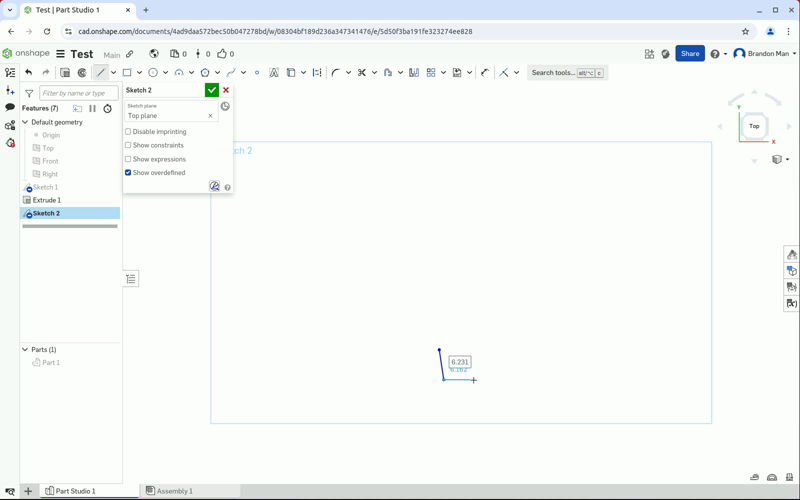
mouse_move(469, 394)
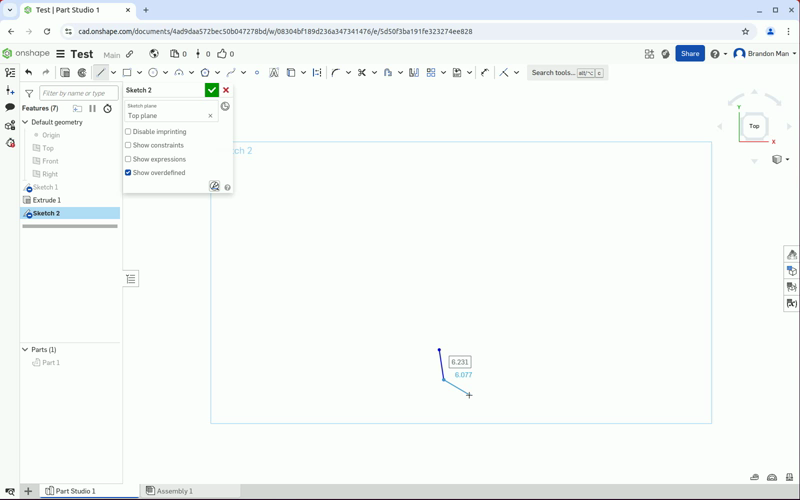
click(469, 394)
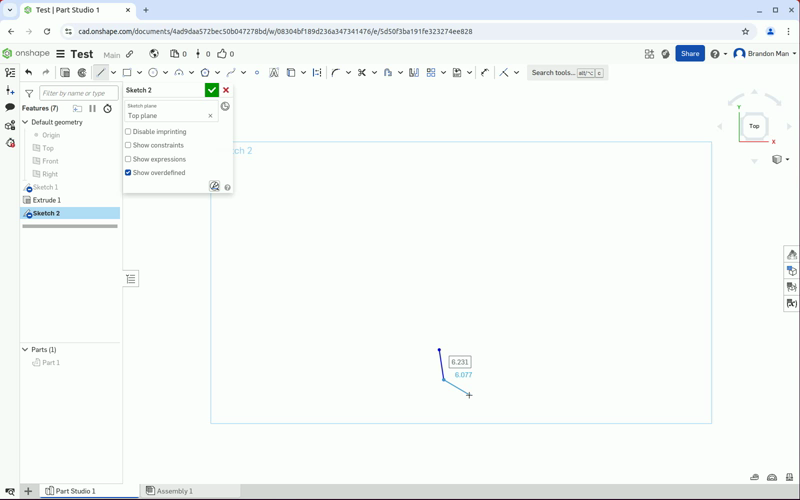
key_up(shift)
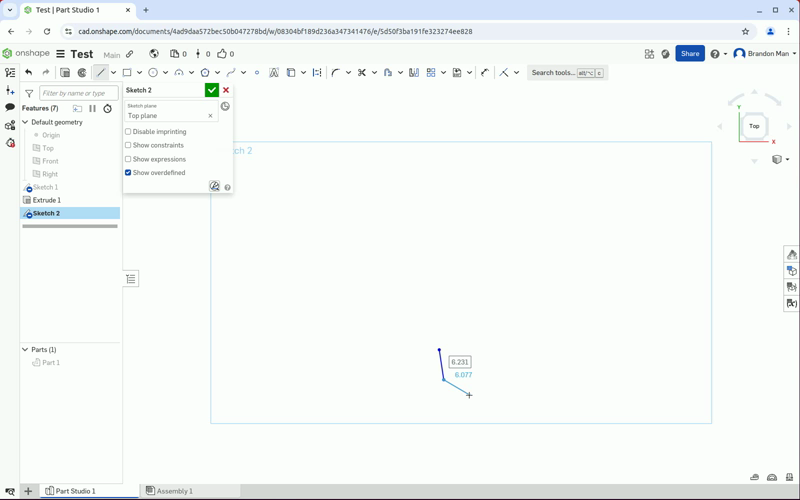
key_down(shift)
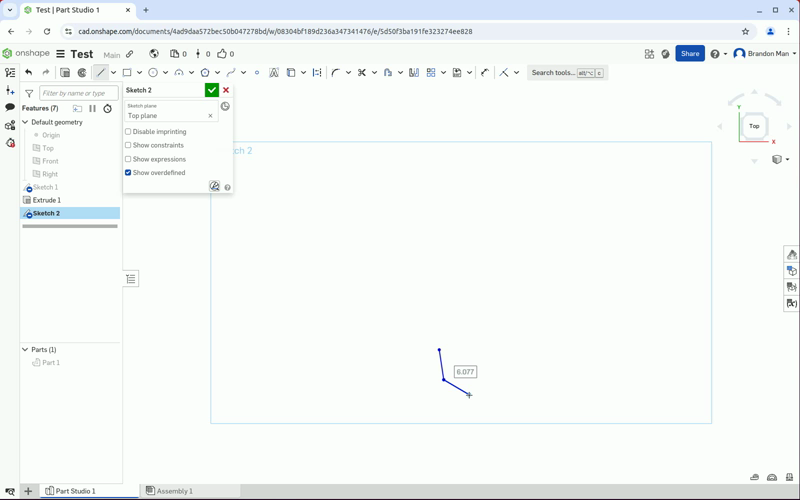
mouse_move(499, 394)
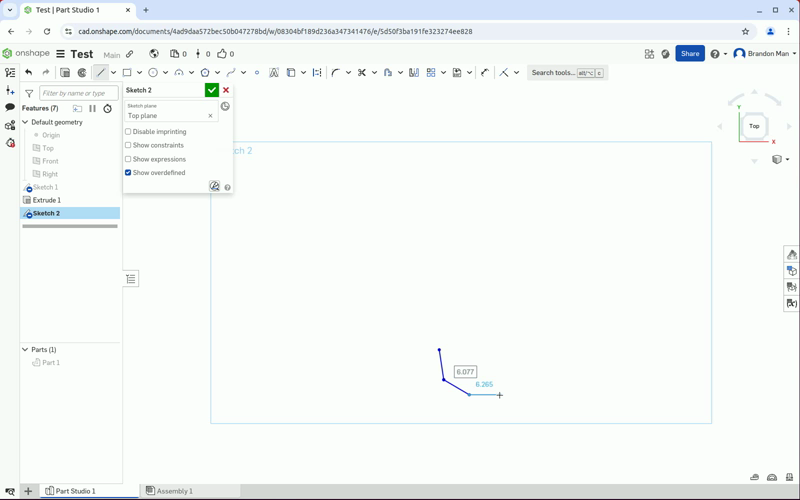
mouse_move(498, 384)
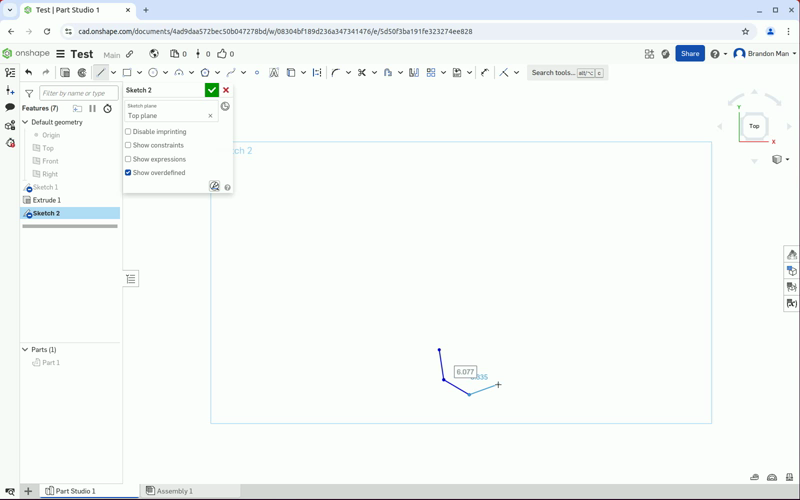
click(498, 384)
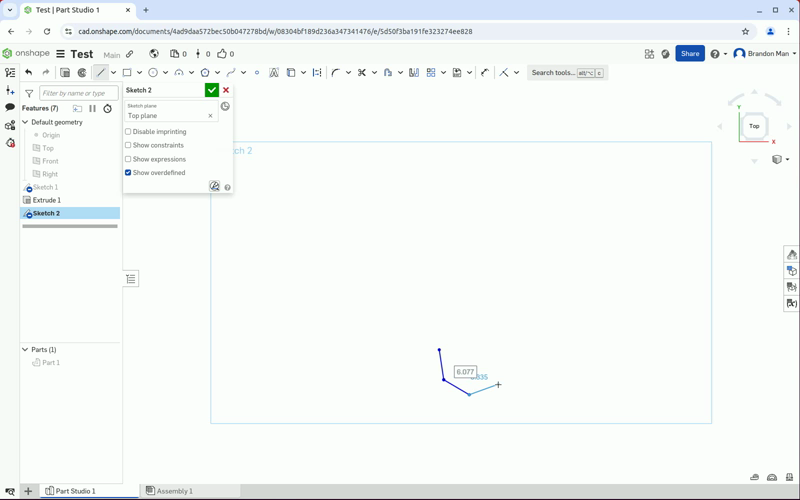
key_up(shift)
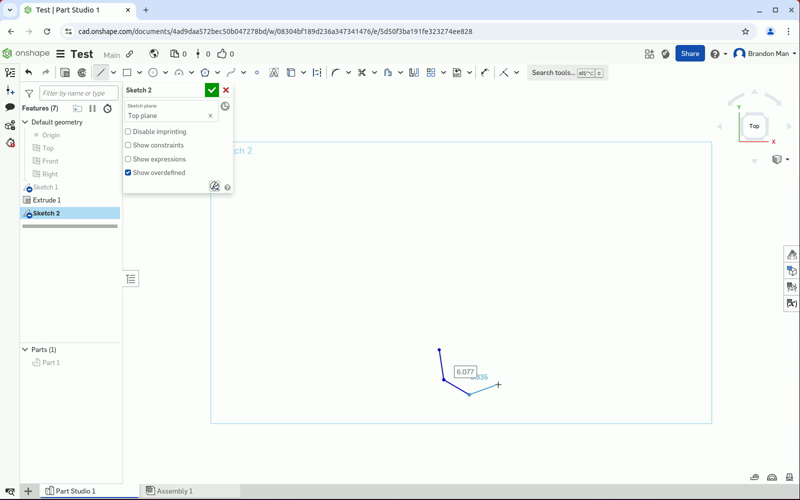
key_down(shift)
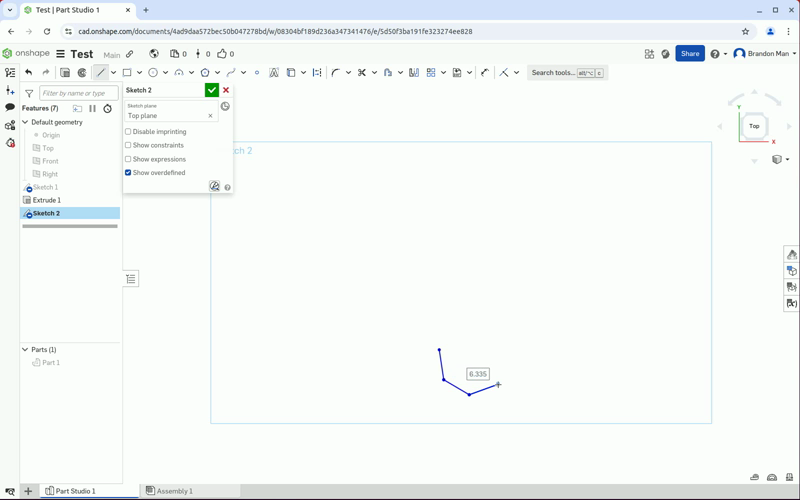
mouse_move(528, 384)
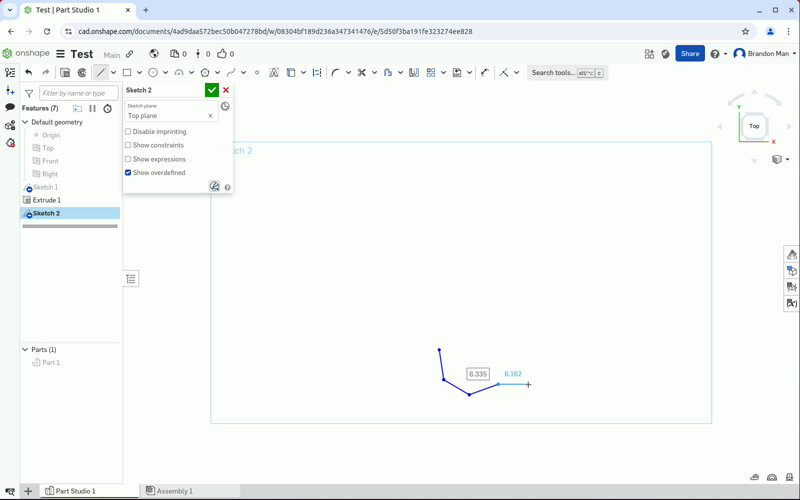
mouse_move(505, 360)
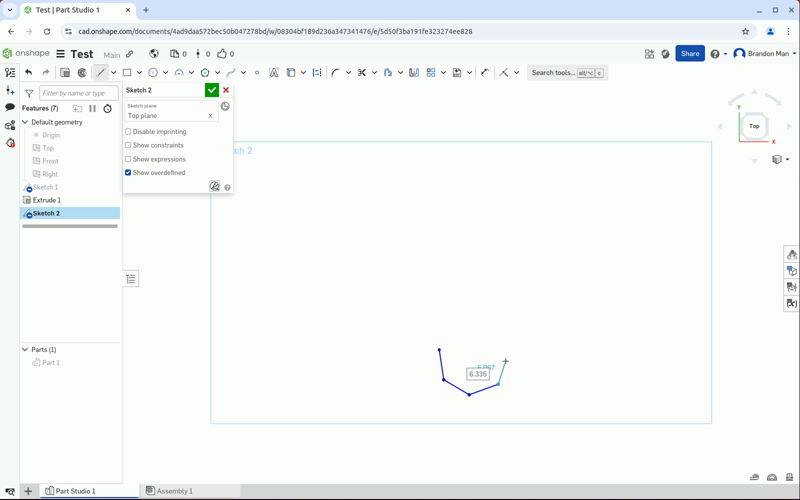
click(505, 360)
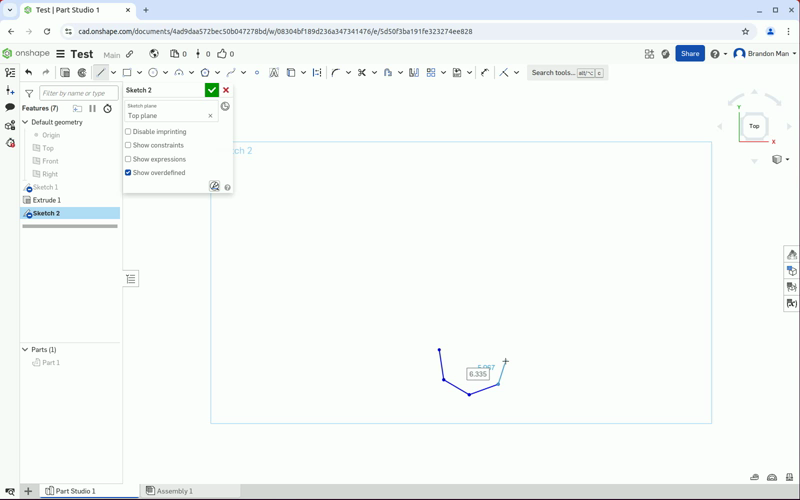
key_up(shift)
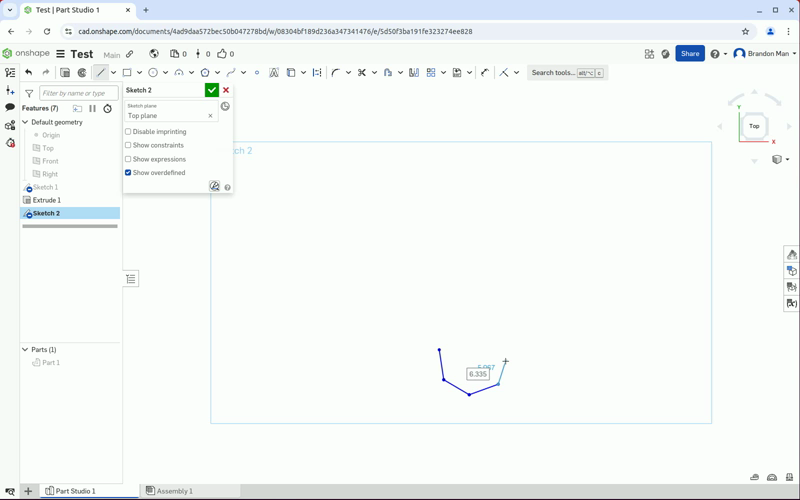
key_down(shift)
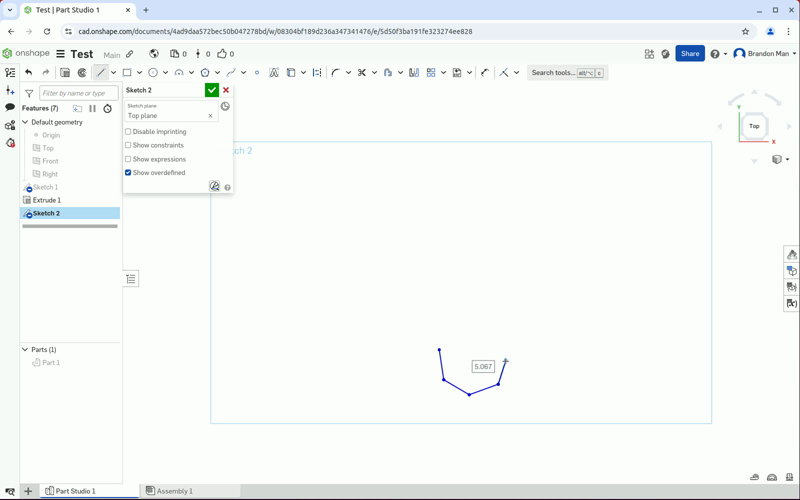
mouse_move(535, 360)
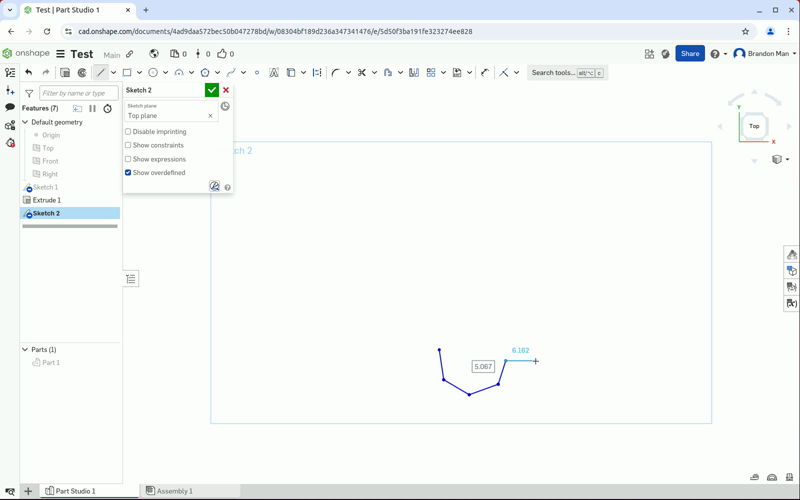
mouse_move(473, 360)
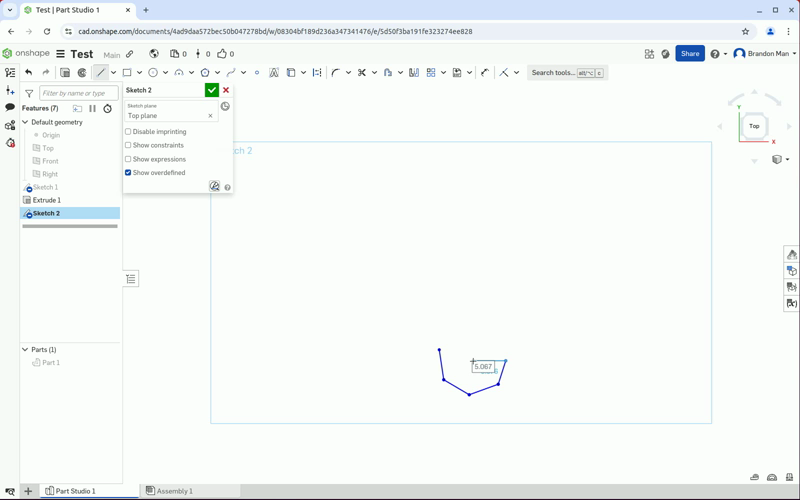
click(473, 360)
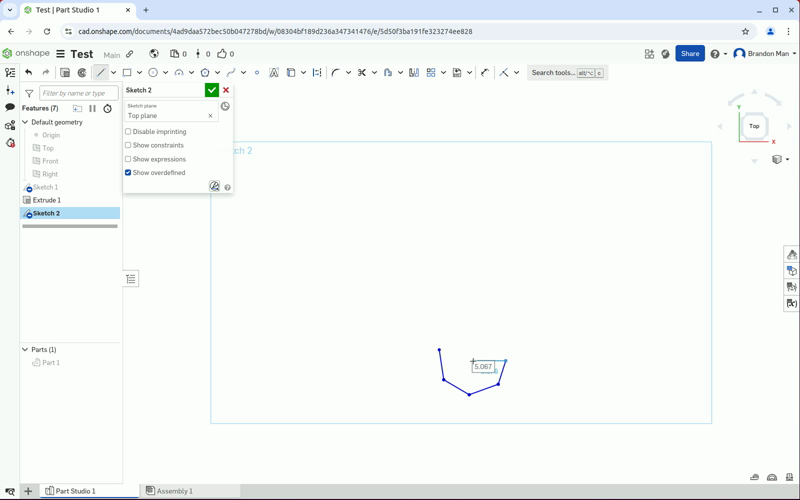
key_up(shift)
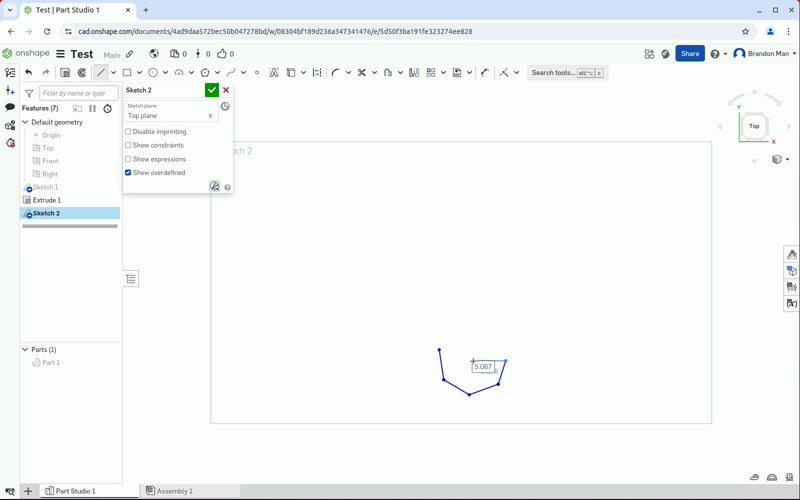
key_down(shift)
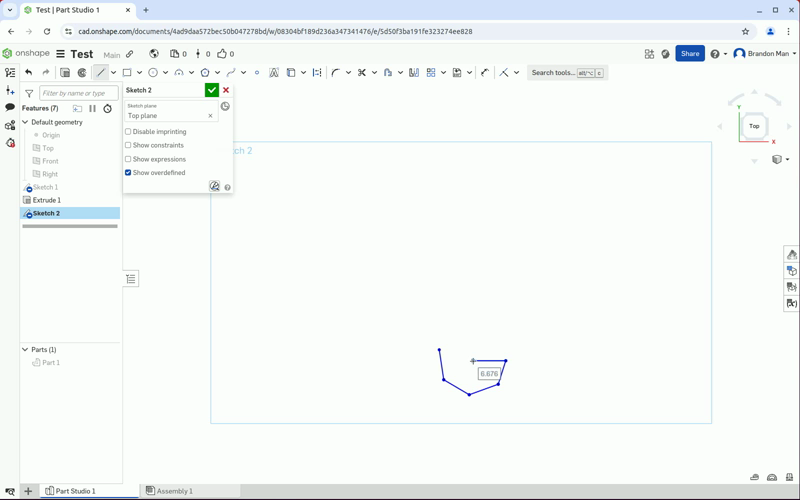
mouse_move(503, 360)
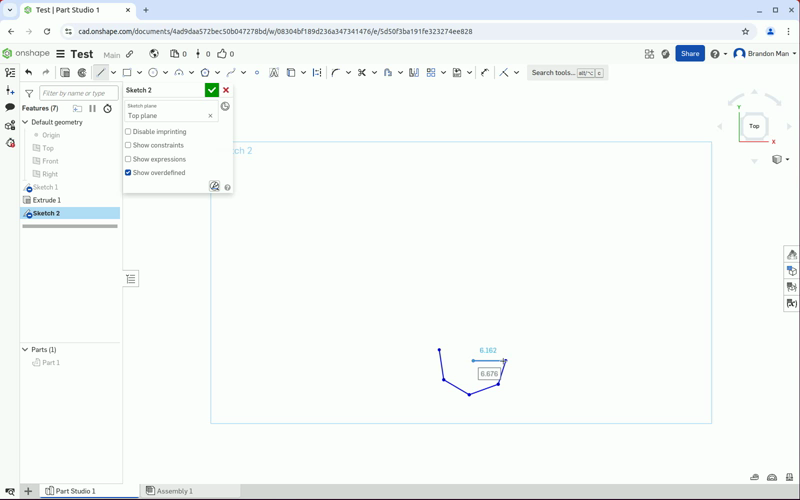
mouse_move(473, 328)
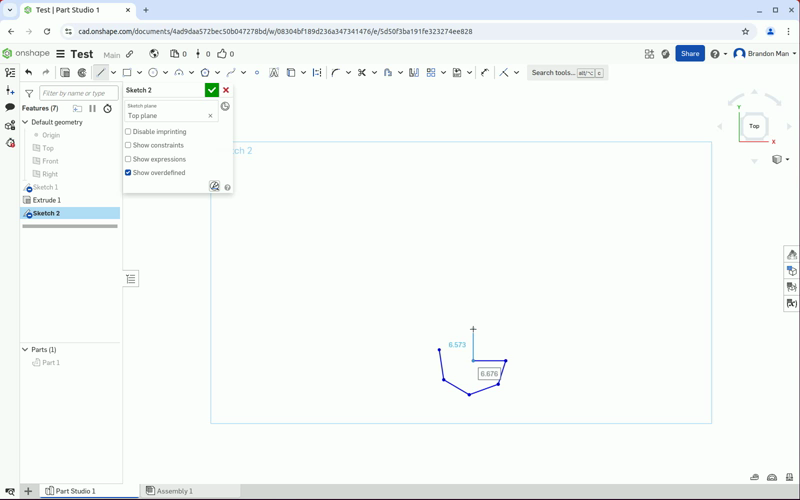
click(473, 328)
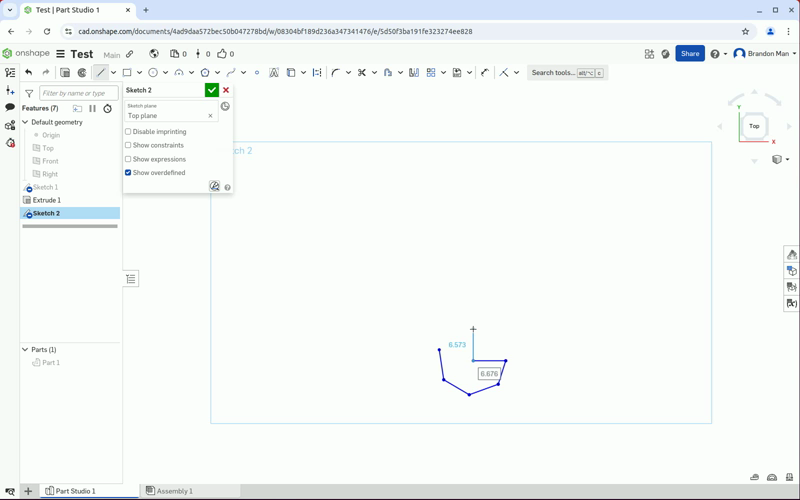
key_up(shift)
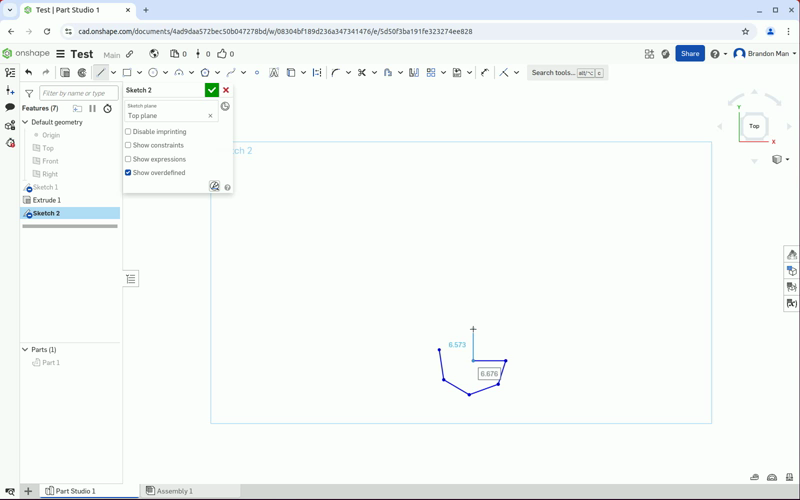
key_down(shift)
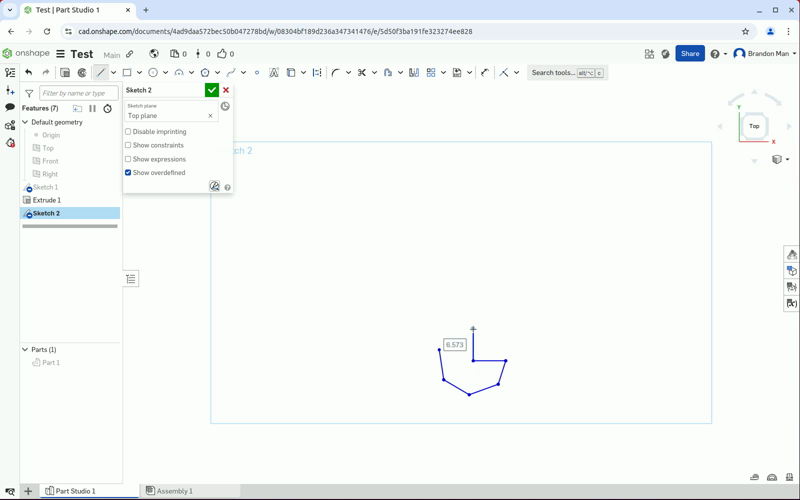
mouse_move(503, 328)
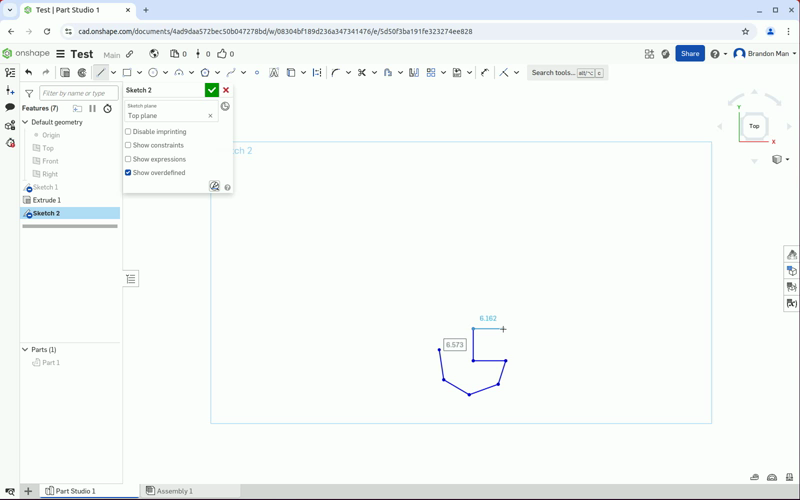
mouse_move(460, 328)
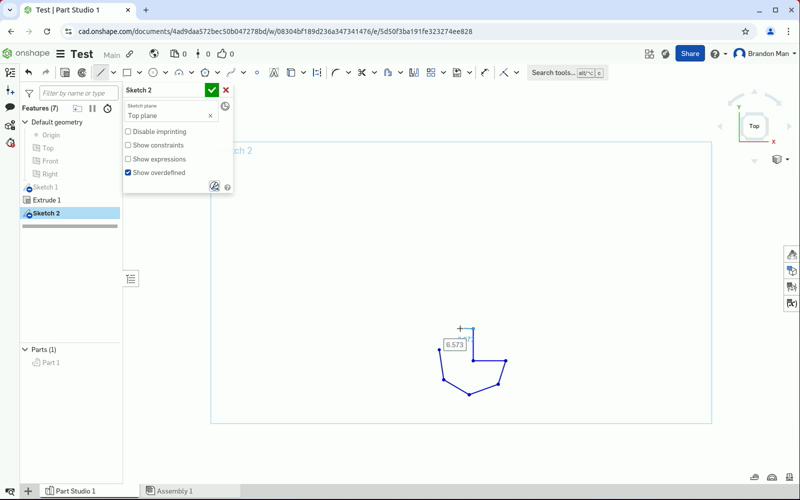
click(460, 328)
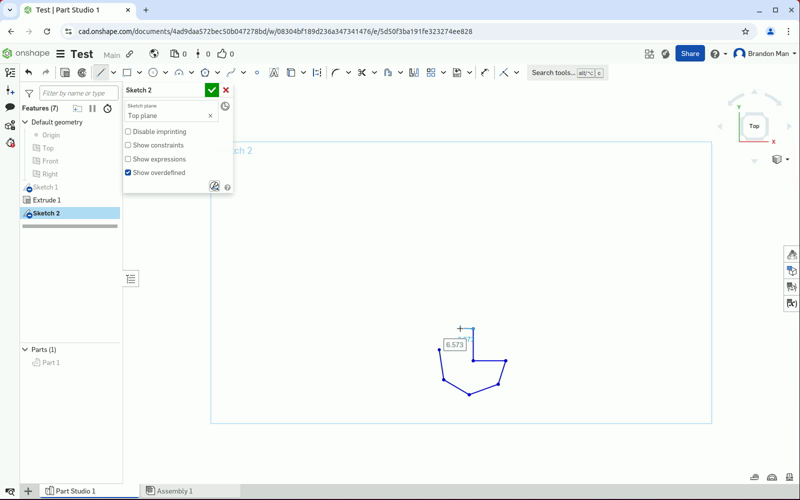
key_up(shift)
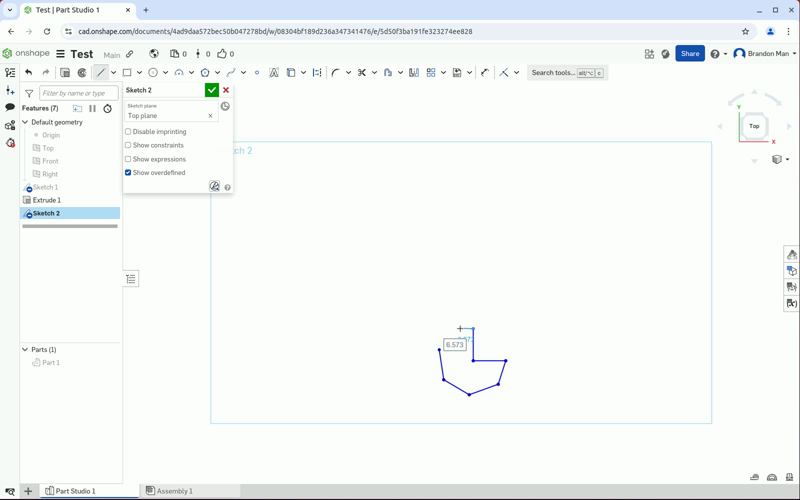
mouse_move(490, 328)
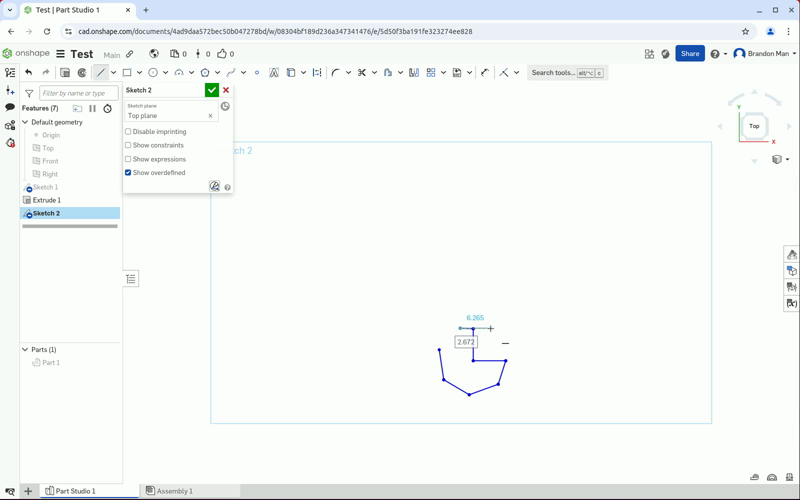
key_down(shift)
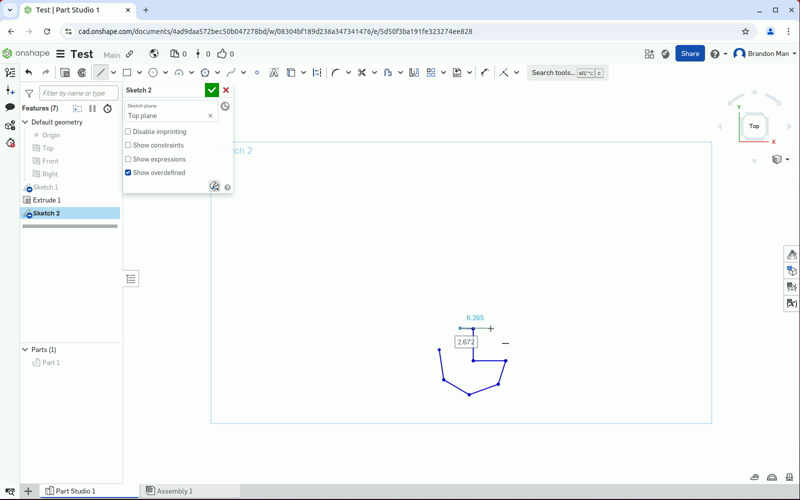
mouse_move(439, 349)
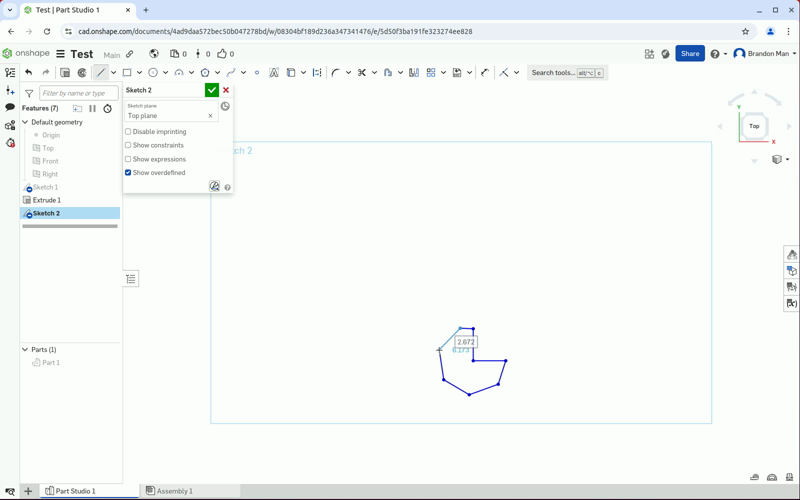
key_up(shift)
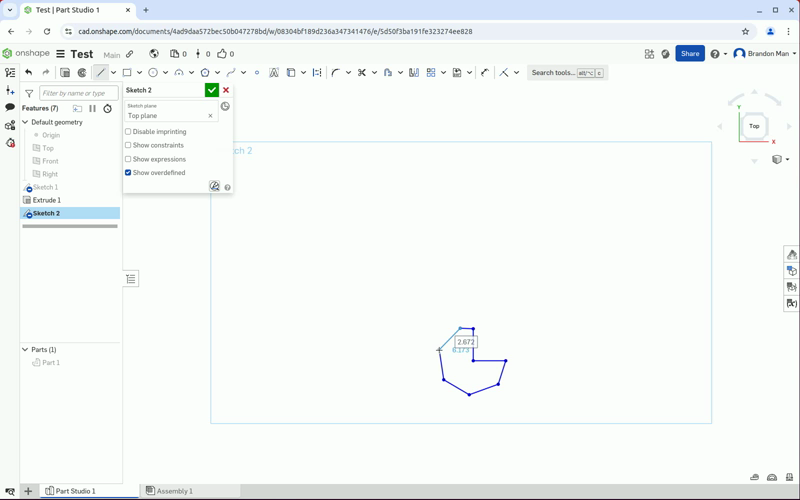
click(439, 349)
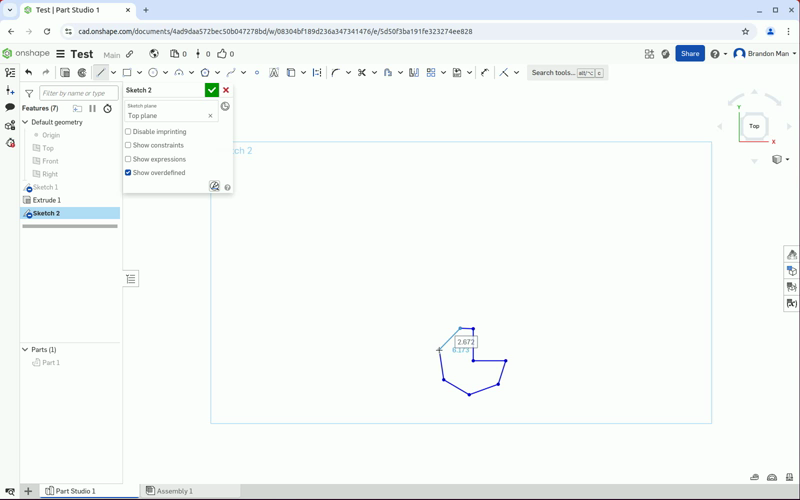
key(esc)
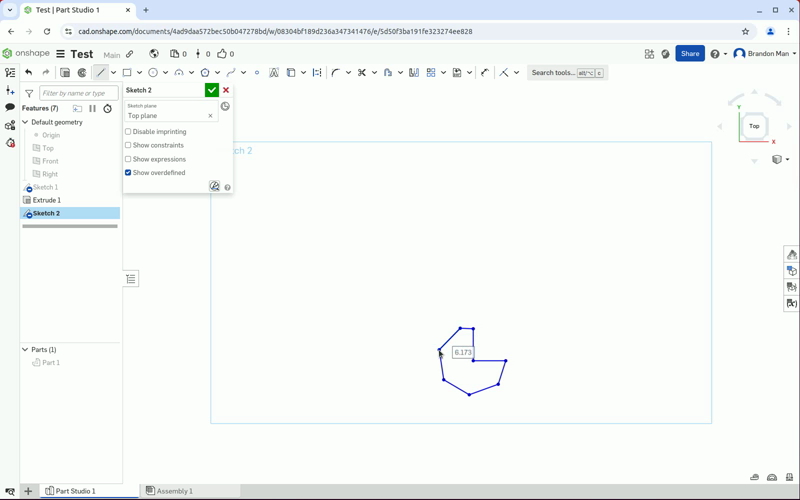
mouse_move(444, 370)
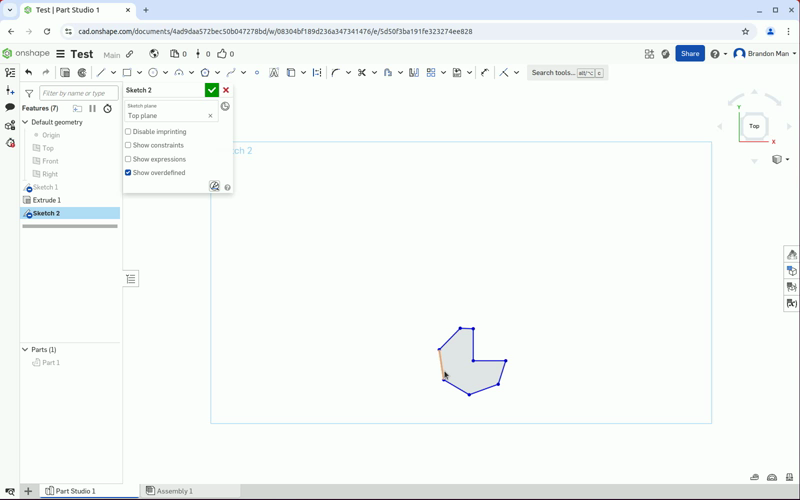
click(444, 370)
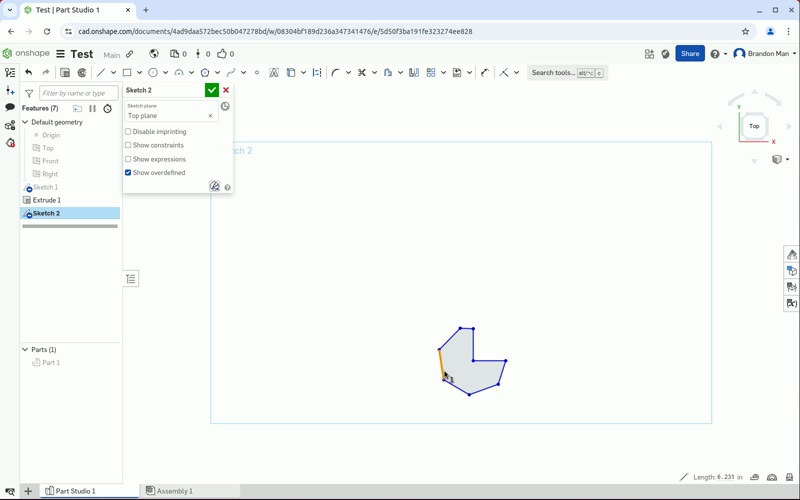
mouse_move(73, 352)
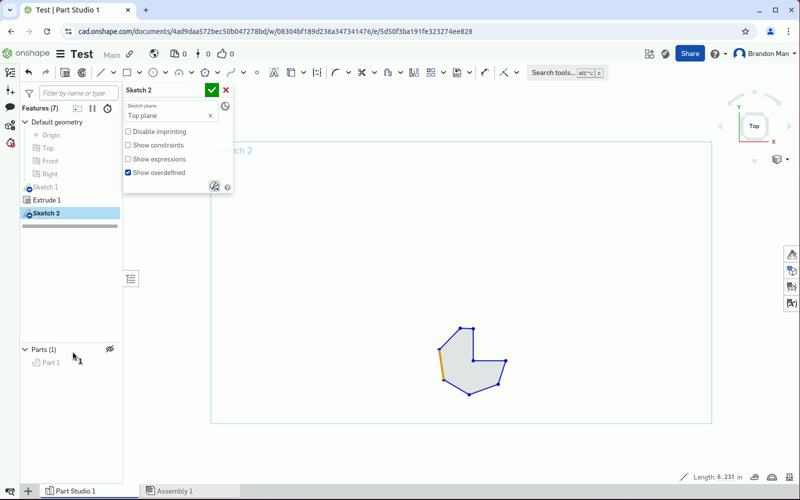
key(shift+y)
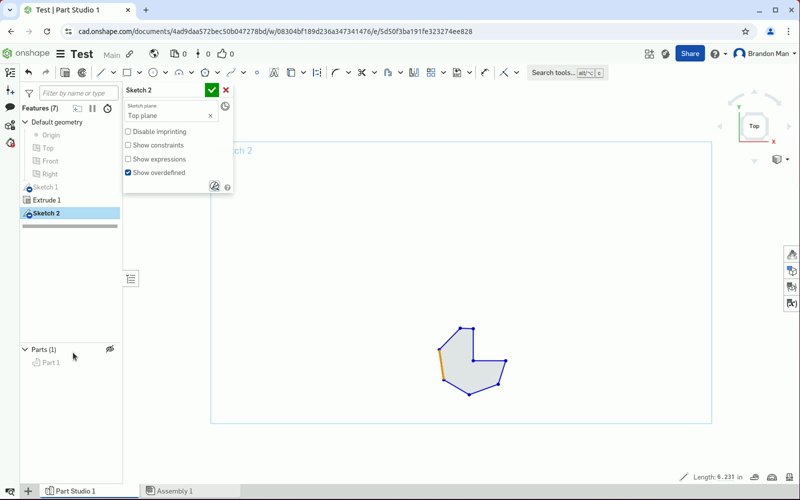
key(shift+e)
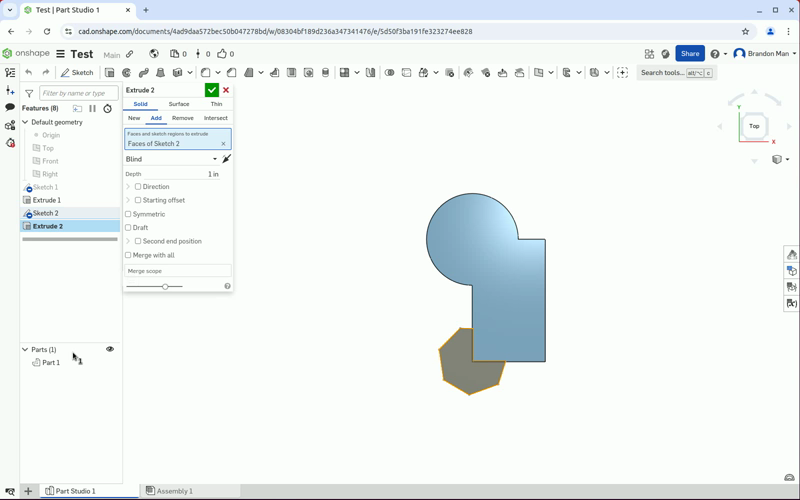
mouse_move(143, 106)
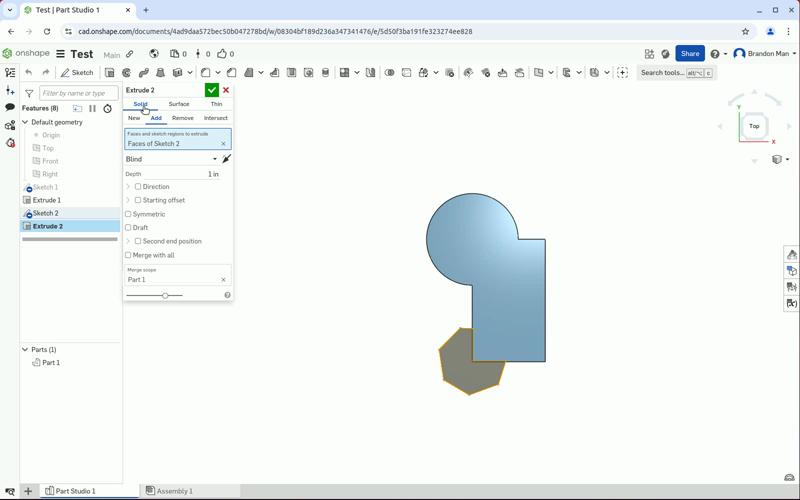
click(143, 106)
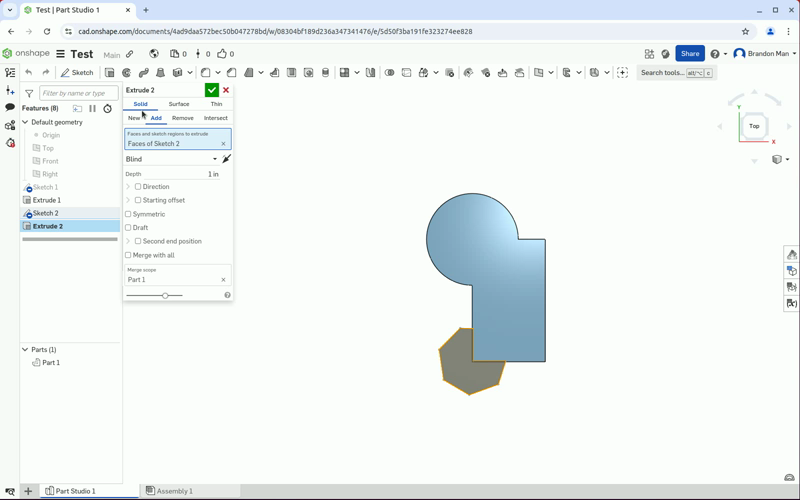
mouse_move(137, 120)
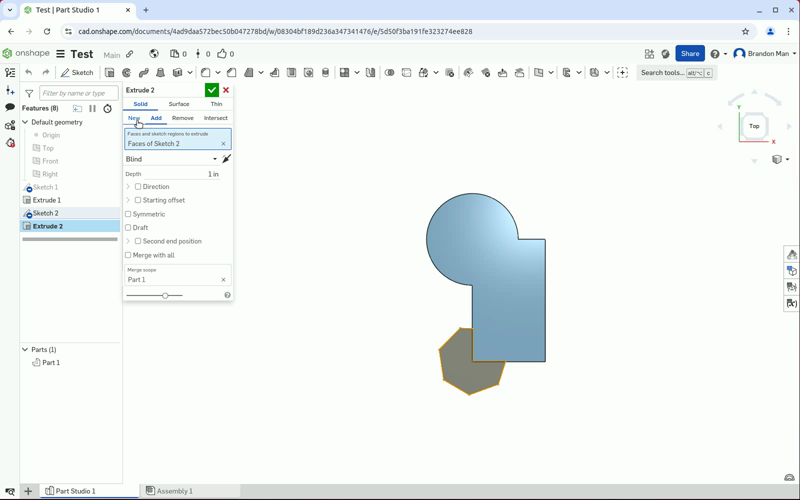
click(137, 120)
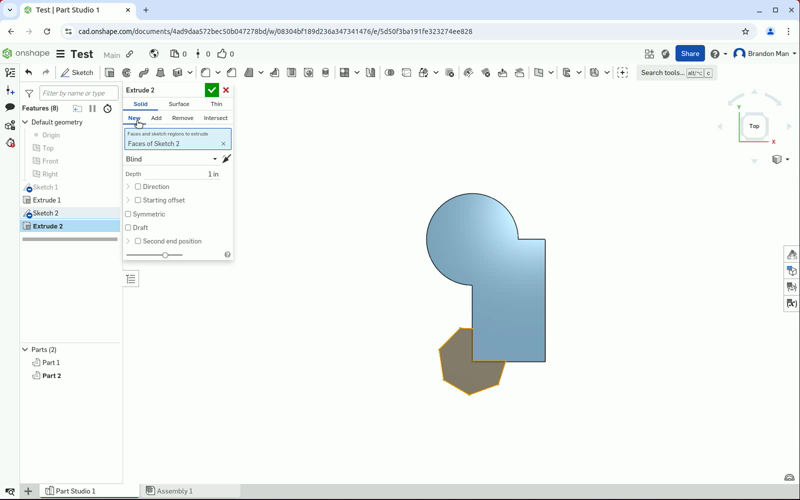
key(tab, 4)
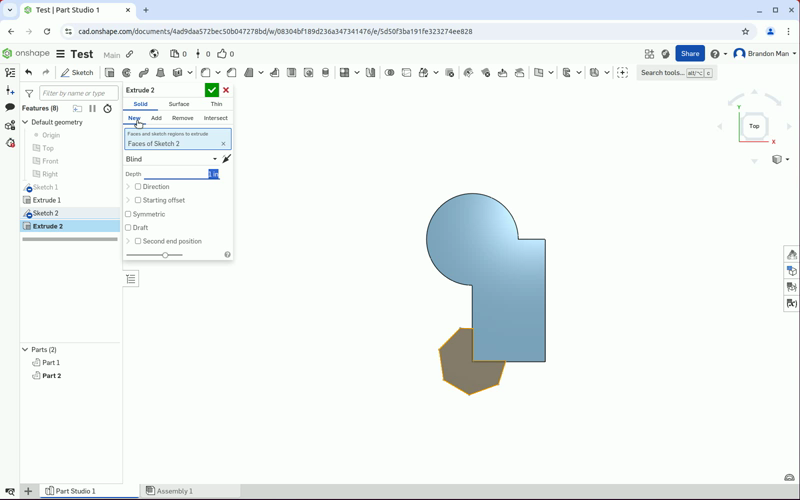
text(3.611)
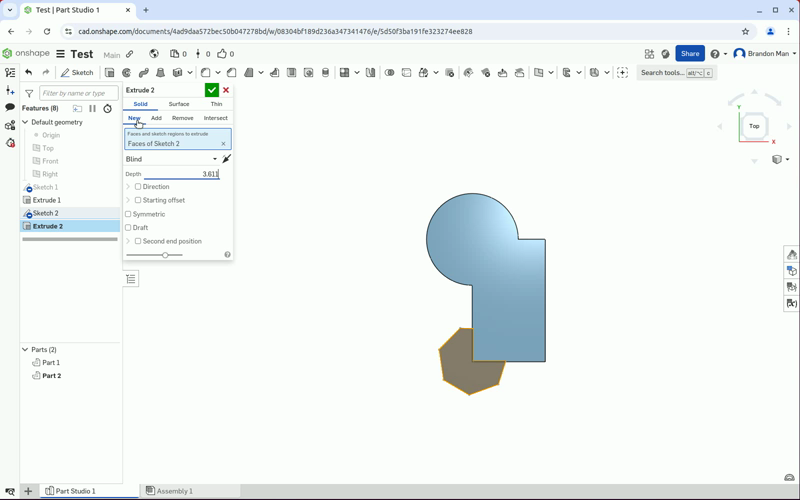
key(enter)
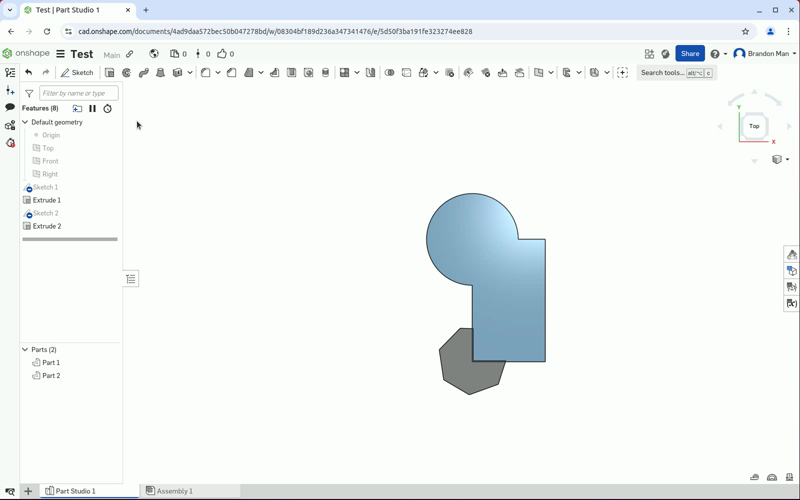
key(shift+h)
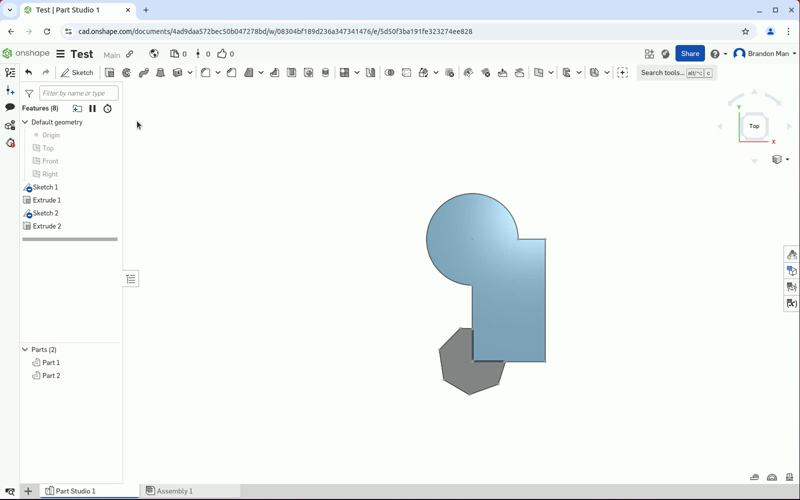
key(shift+h)
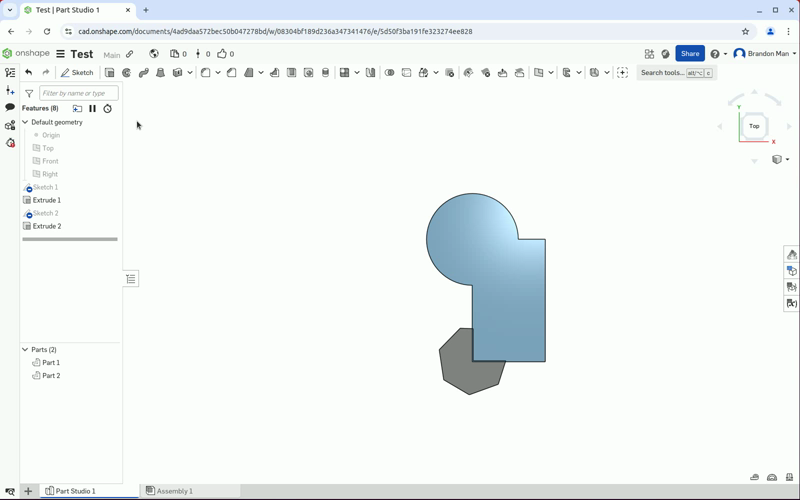
mouse_move(73, 189)
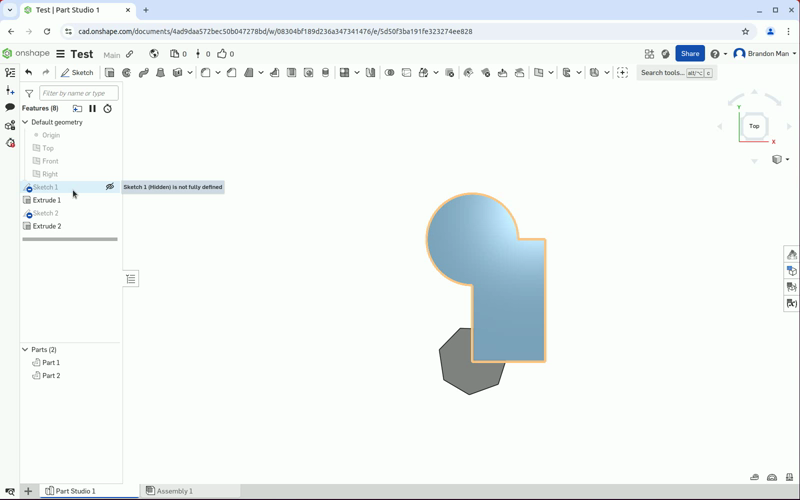
click(73, 189)
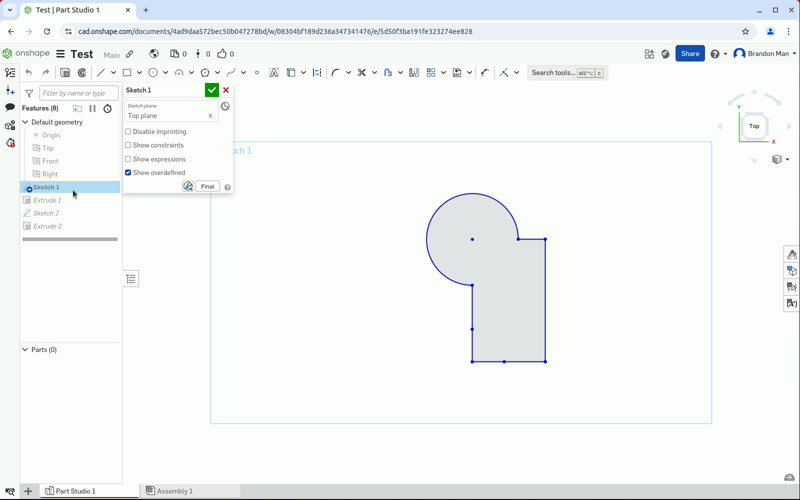
mouse_move(229, 92)
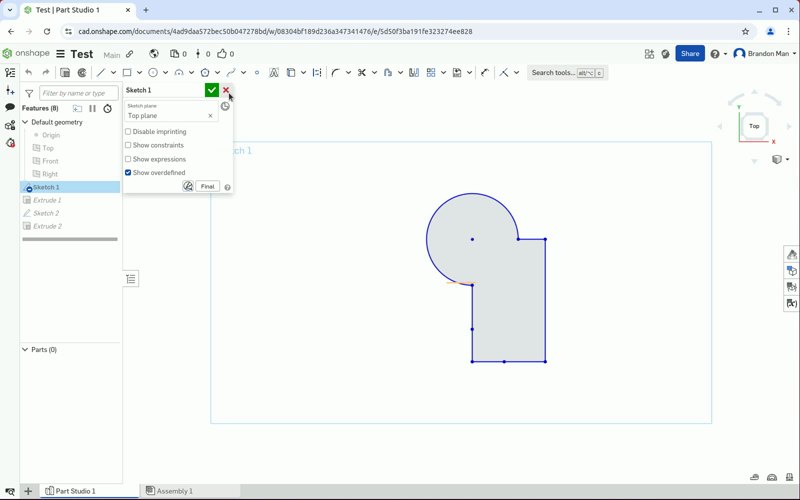
click(229, 92)
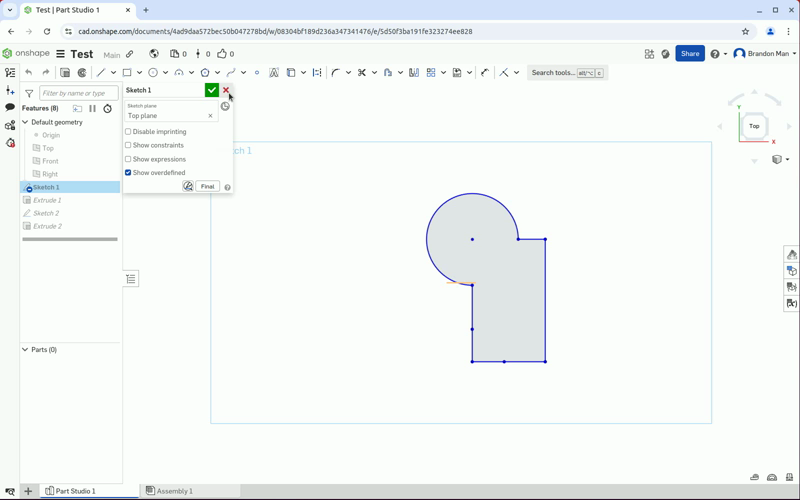
key(shift+s)
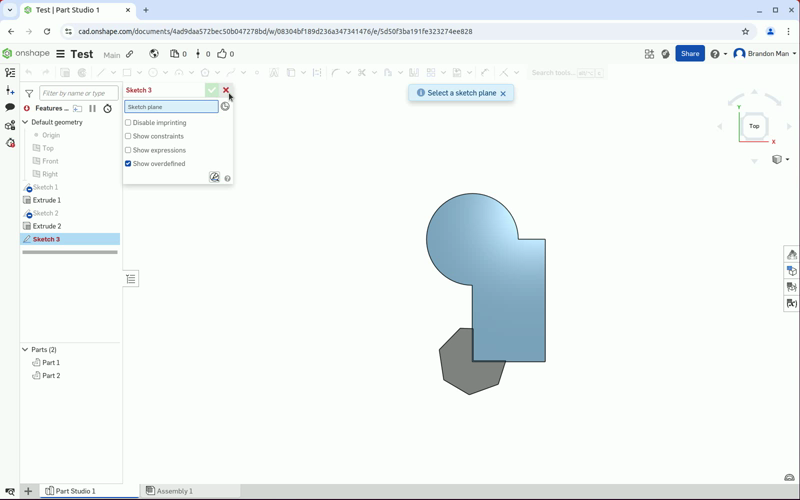
mouse_move(73, 150)
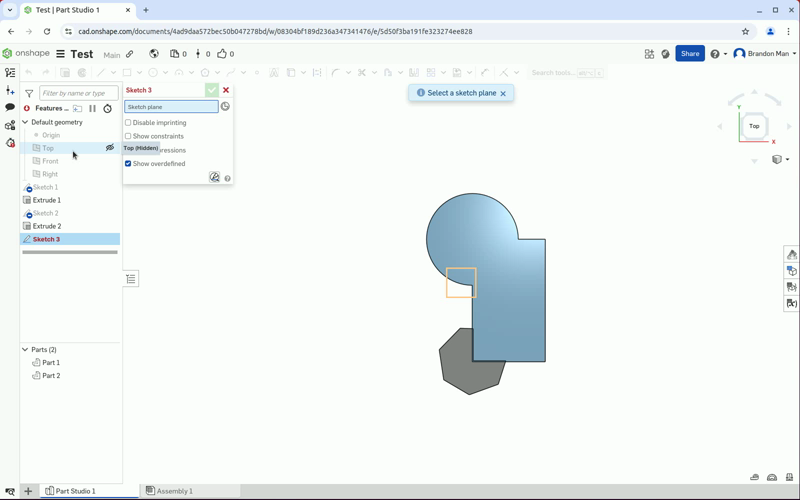
click(73, 150)
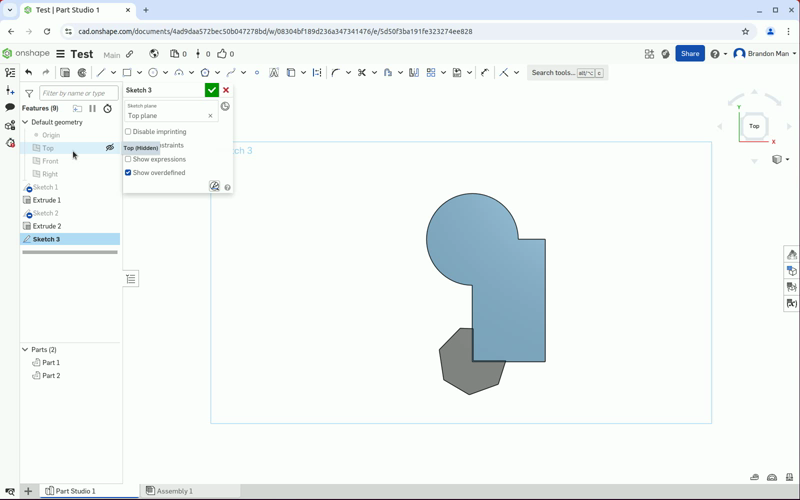
mouse_move(73, 352)
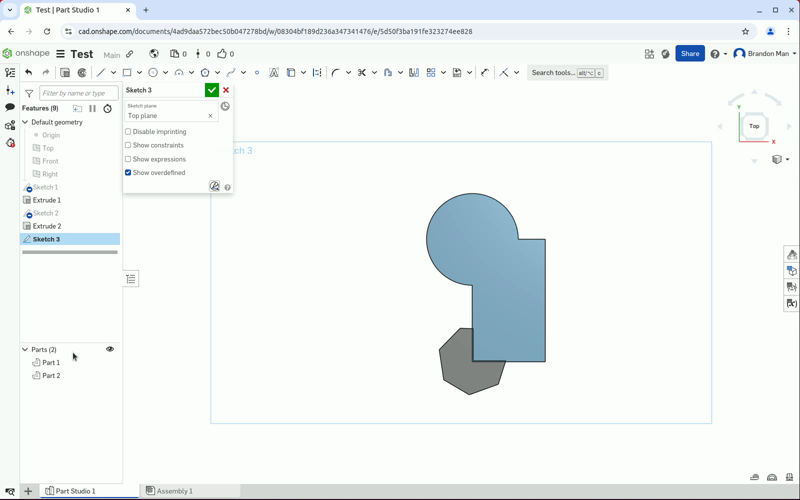
key(y)
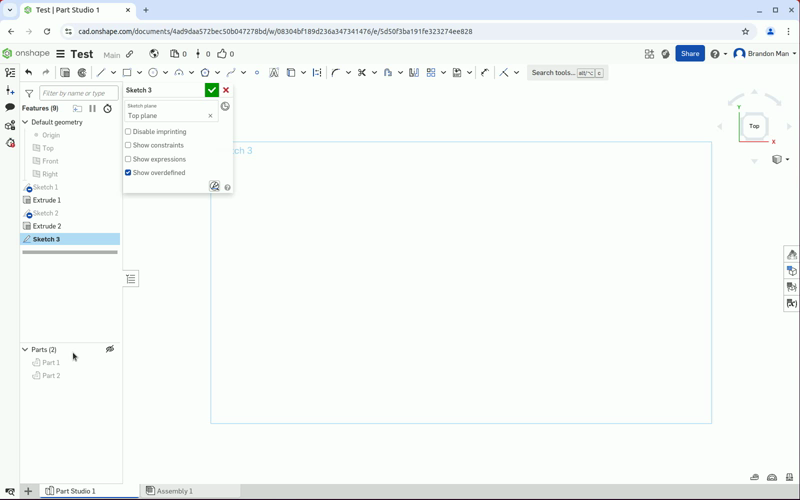
key(l)
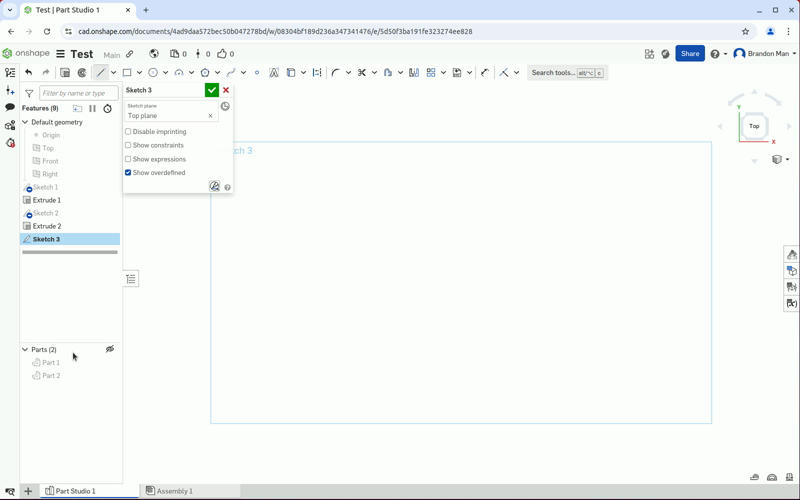
key_down(shift)
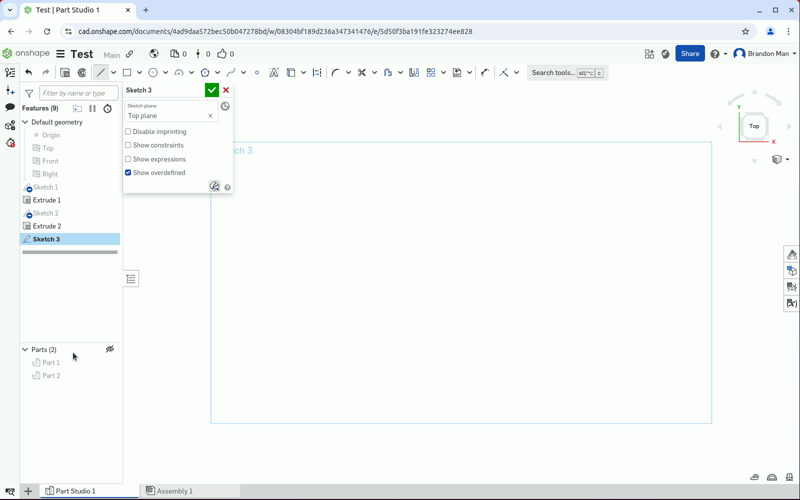
mouse_move(472, 361)
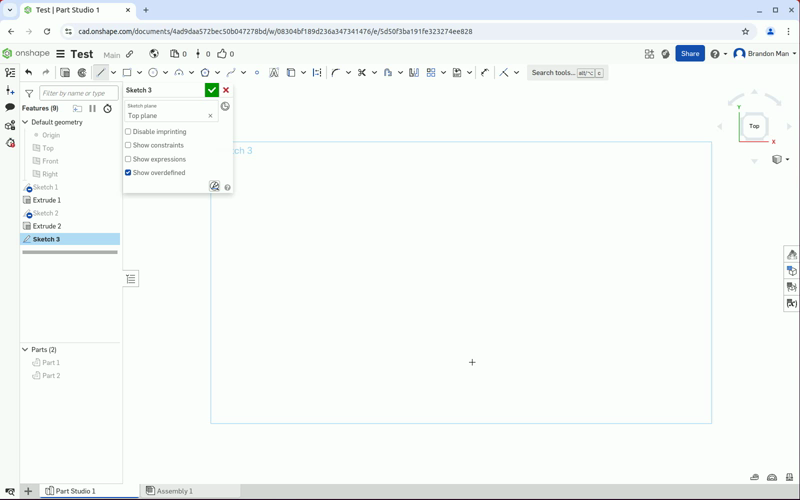
click(472, 361)
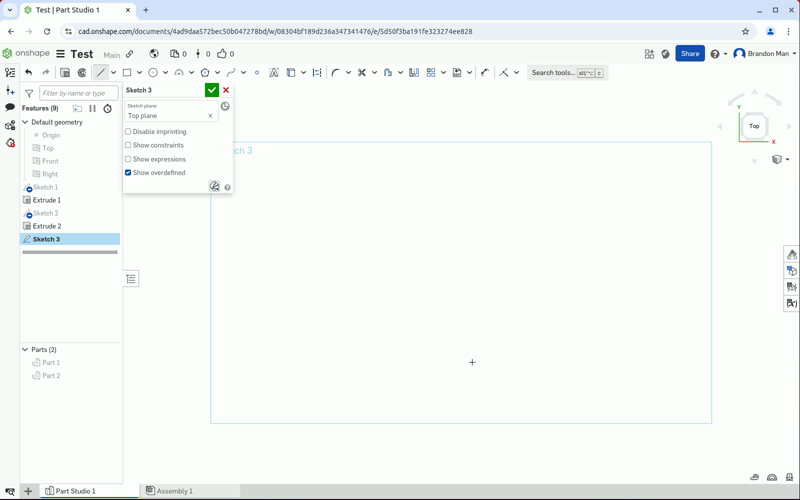
key_up(shift)
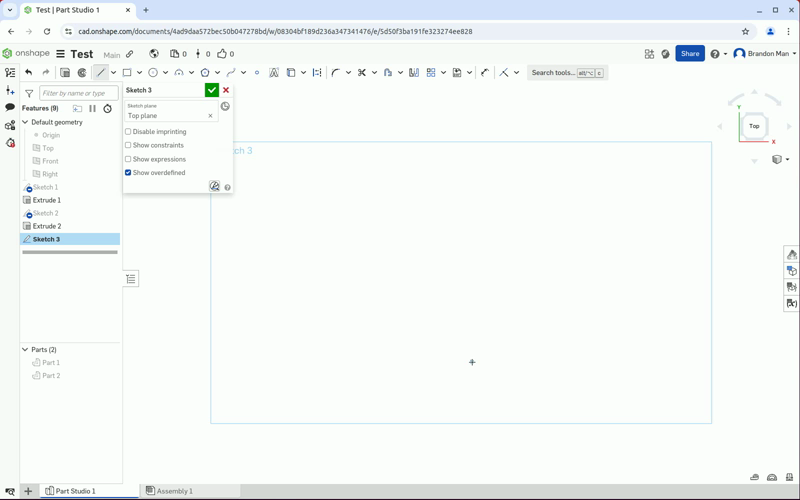
key_down(shift)
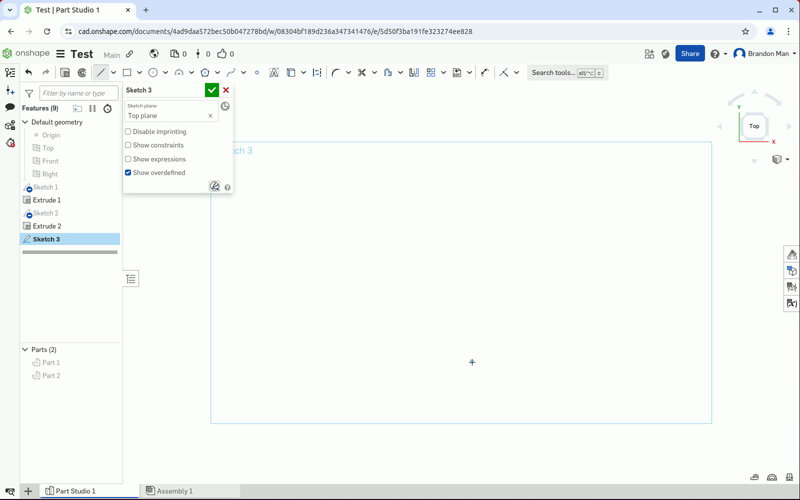
mouse_move(502, 361)
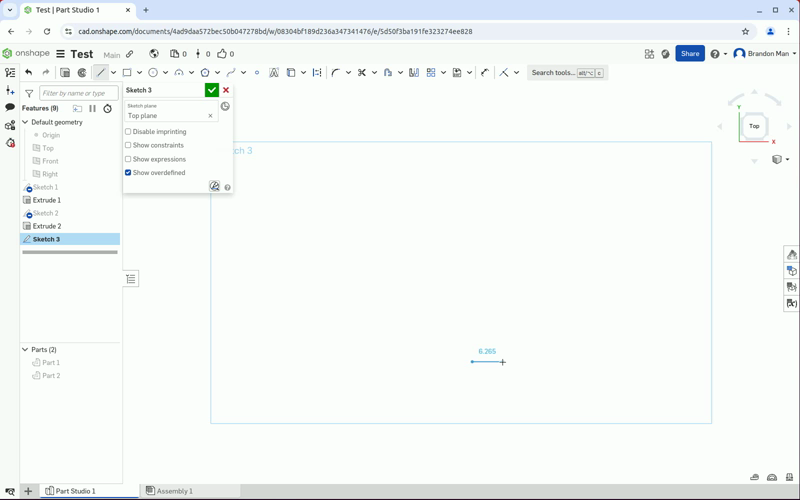
mouse_move(504, 361)
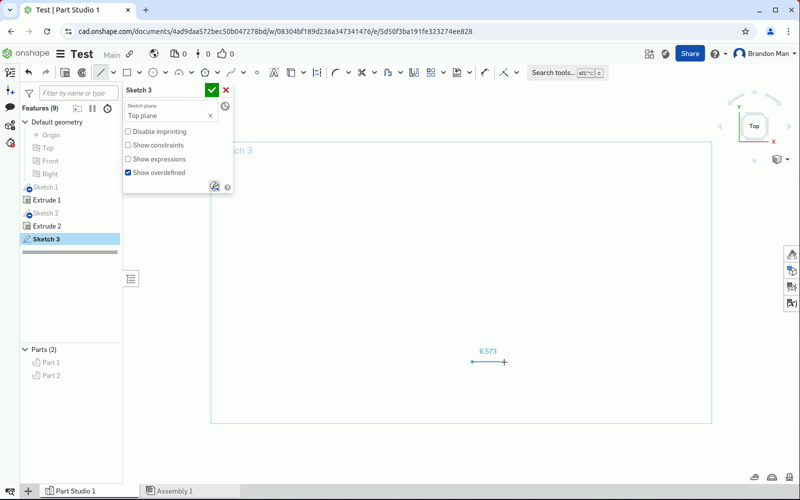
click(504, 361)
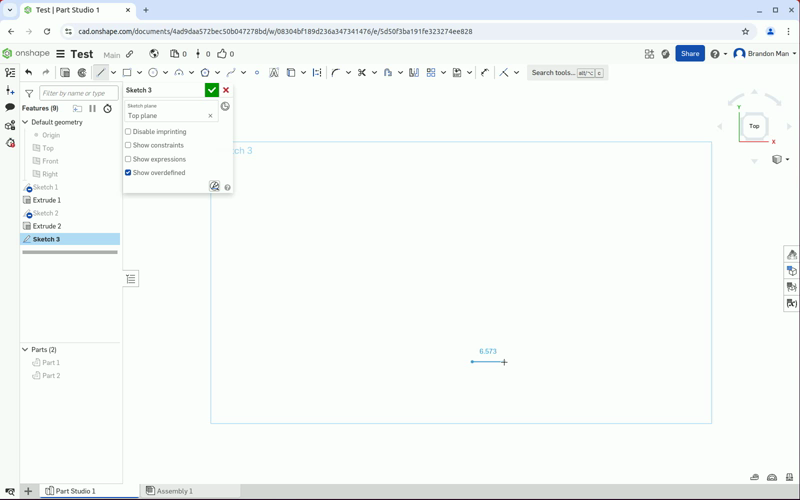
key_up(shift)
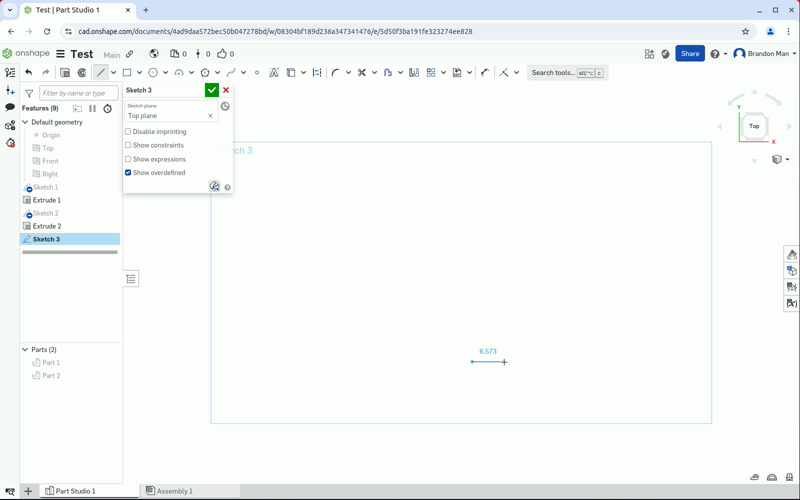
key_down(shift)
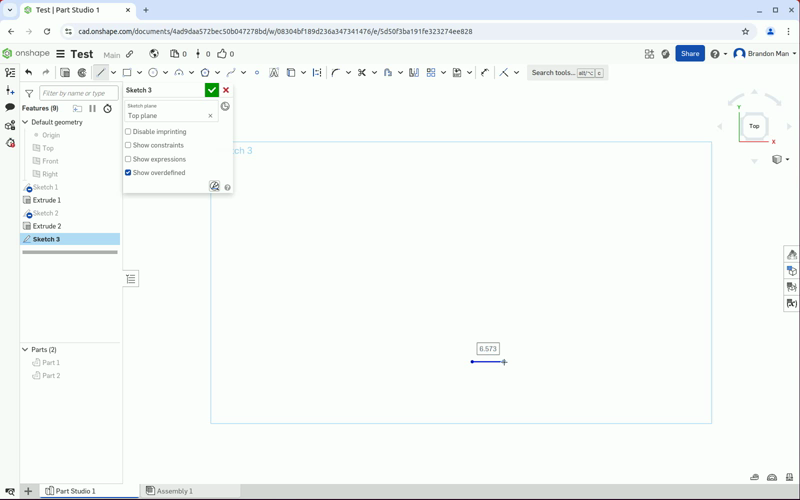
mouse_move(534, 361)
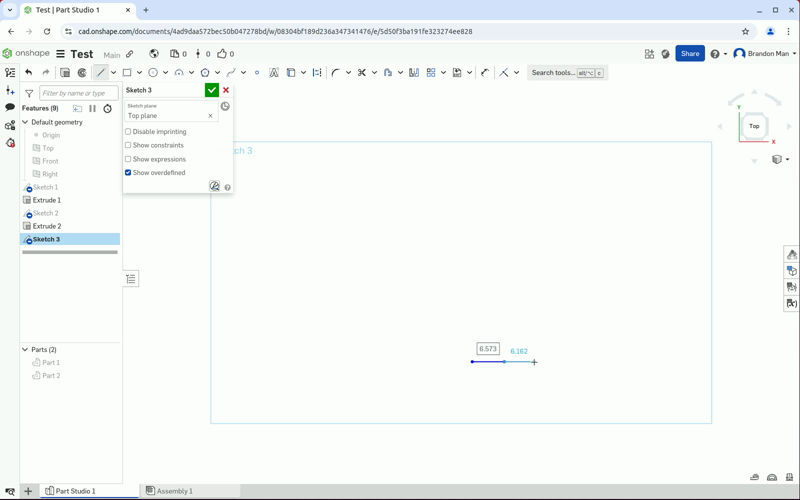
mouse_move(545, 361)
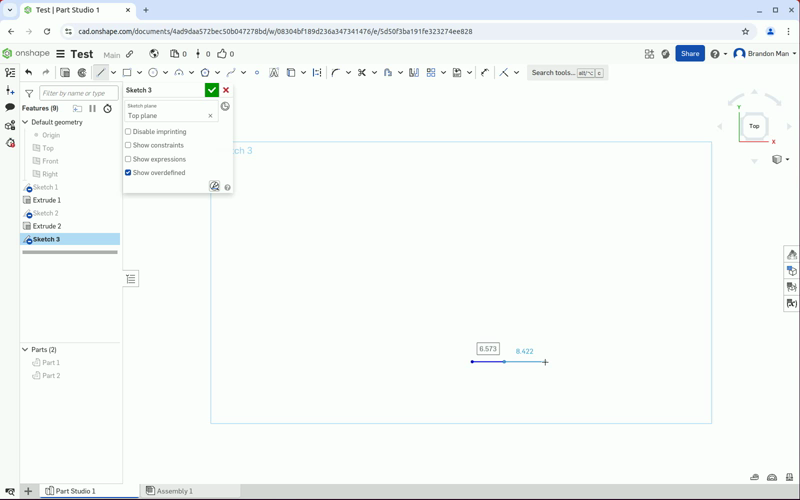
click(545, 361)
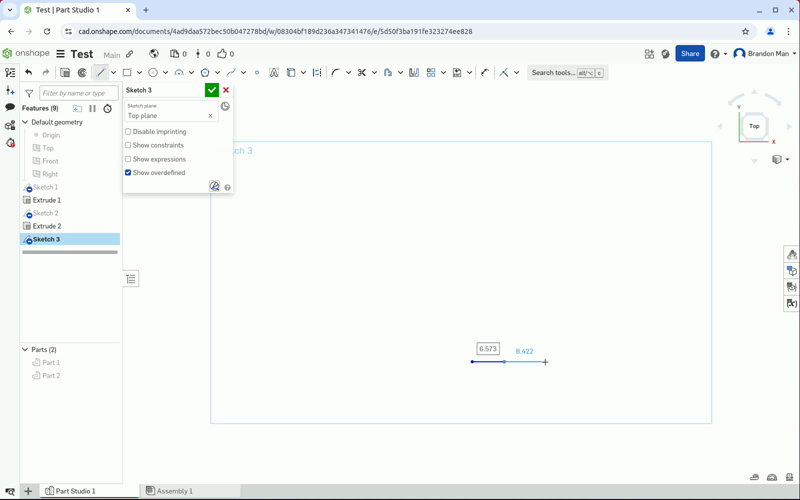
key_up(shift)
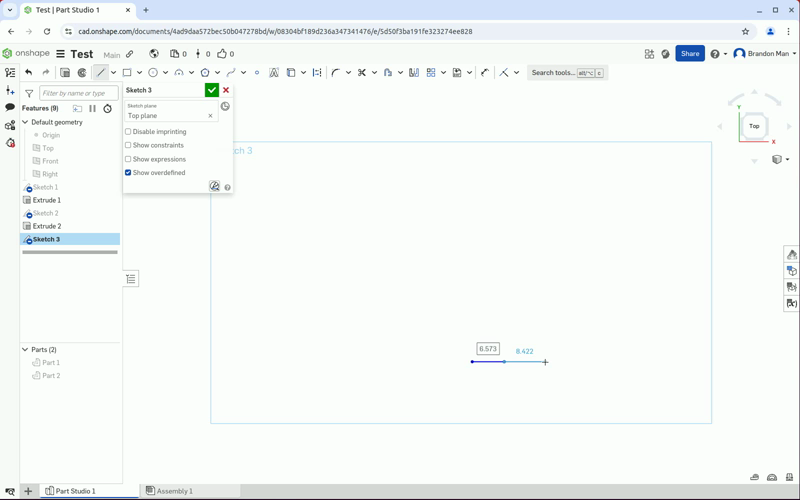
key_down(shift)
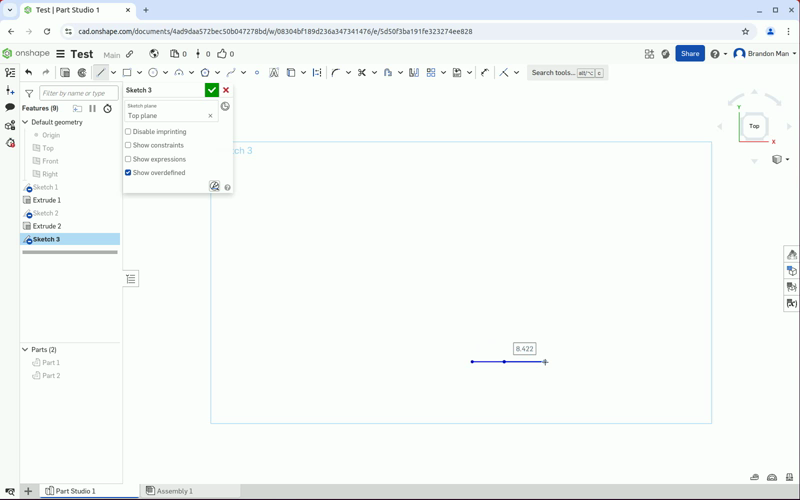
mouse_move(545, 239)
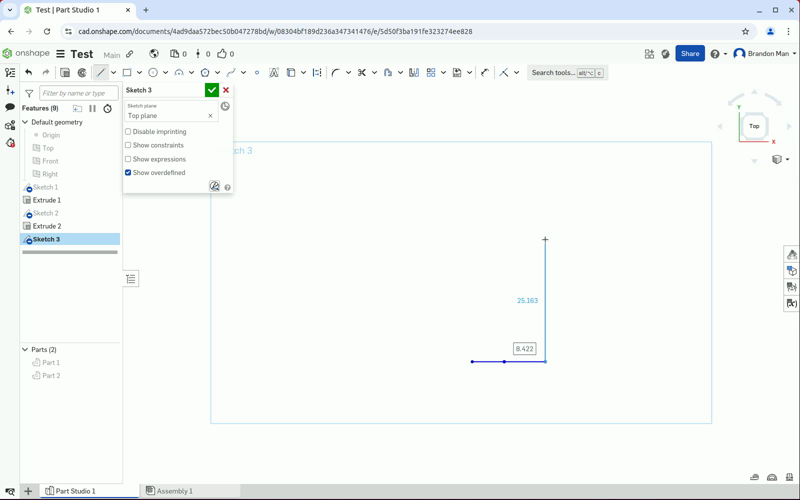
click(545, 239)
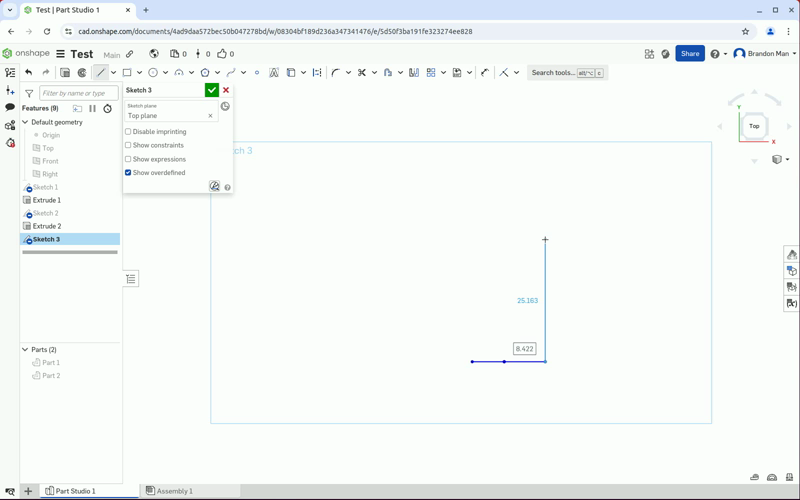
key_up(shift)
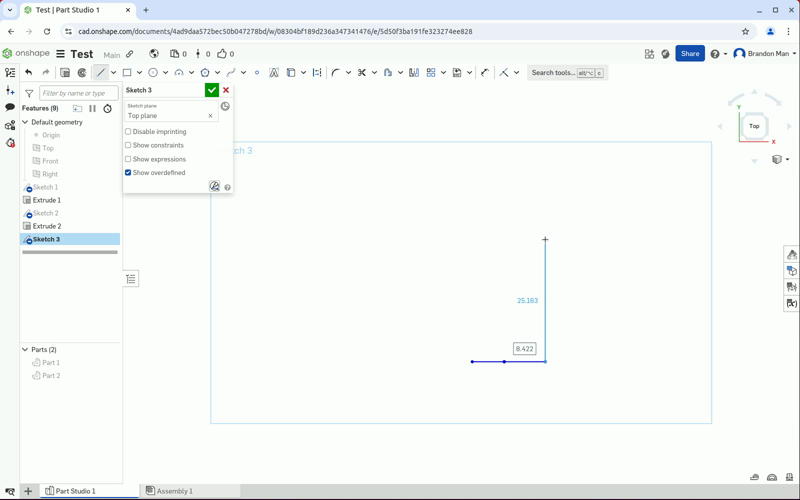
key_down(shift)
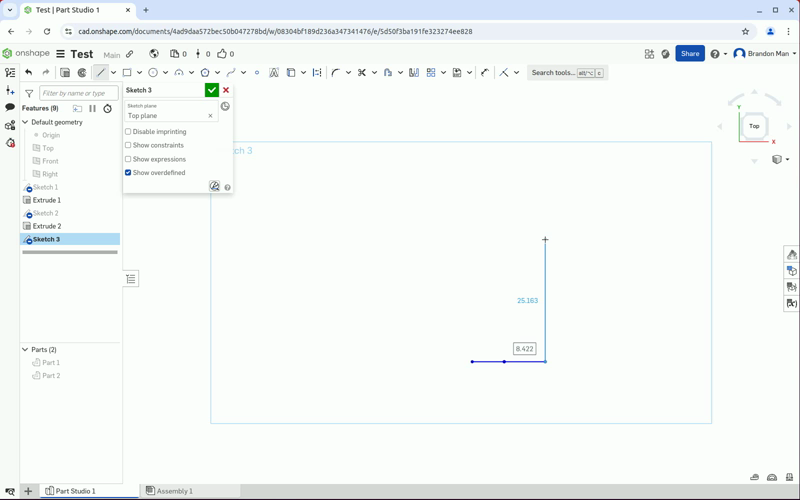
mouse_move(575, 239)
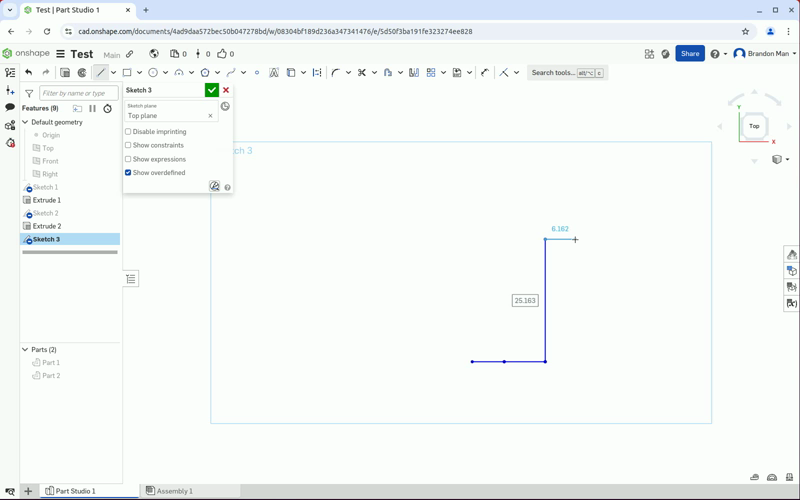
mouse_move(518, 239)
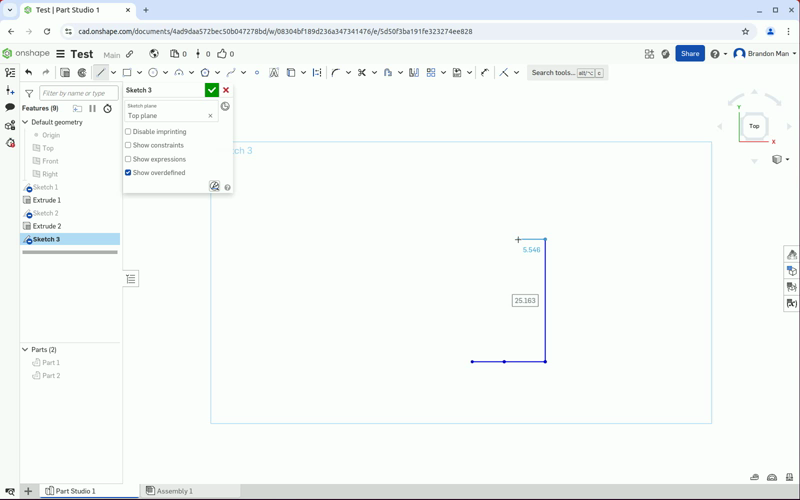
click(518, 239)
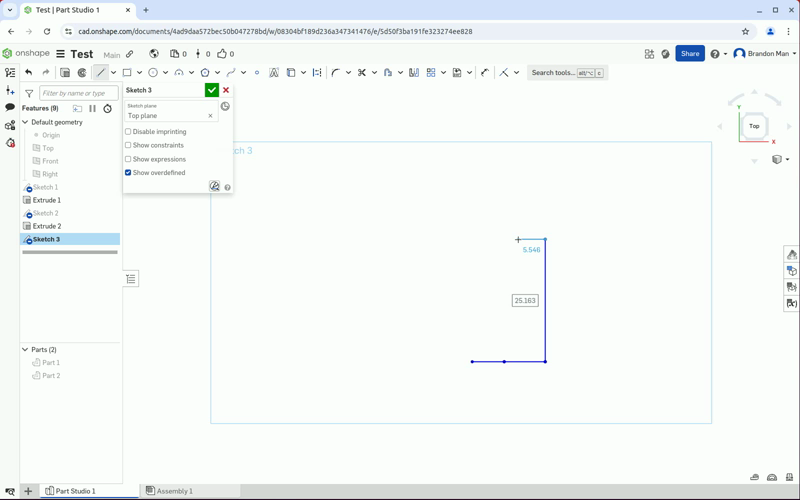
key_up(shift)
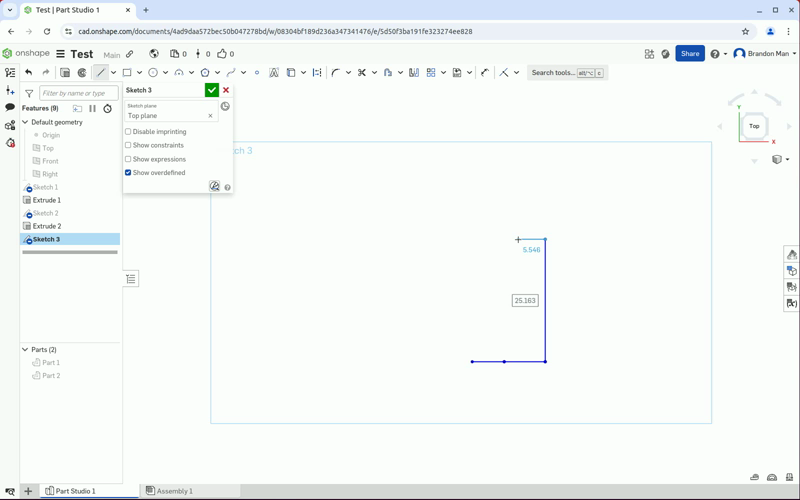
key(esc)
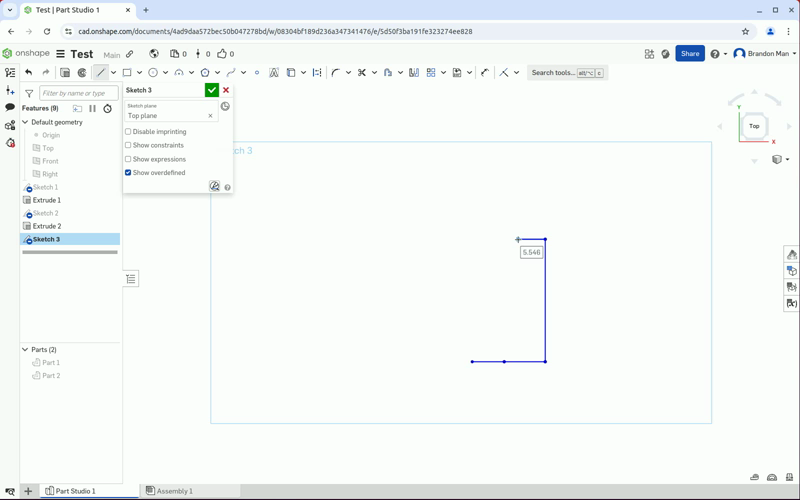
key(a)
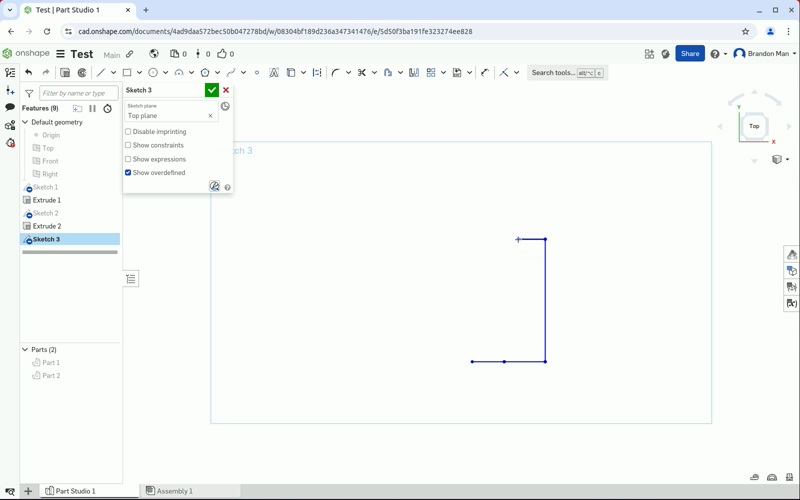
mouse_move(518, 239)
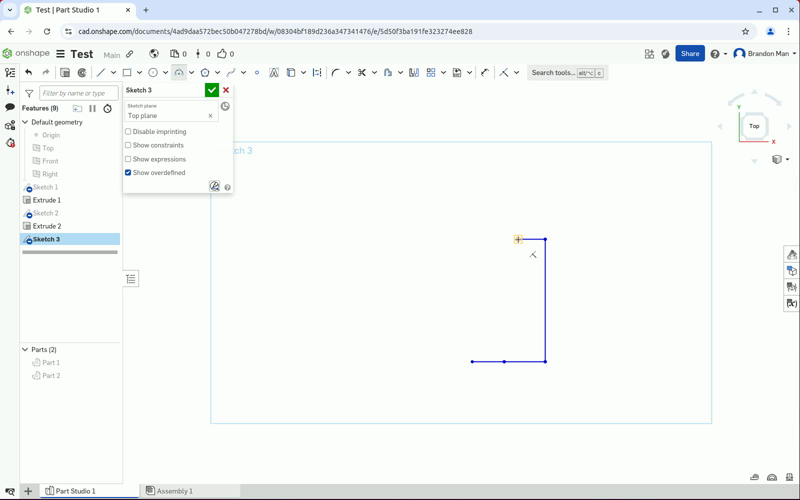
click(518, 239)
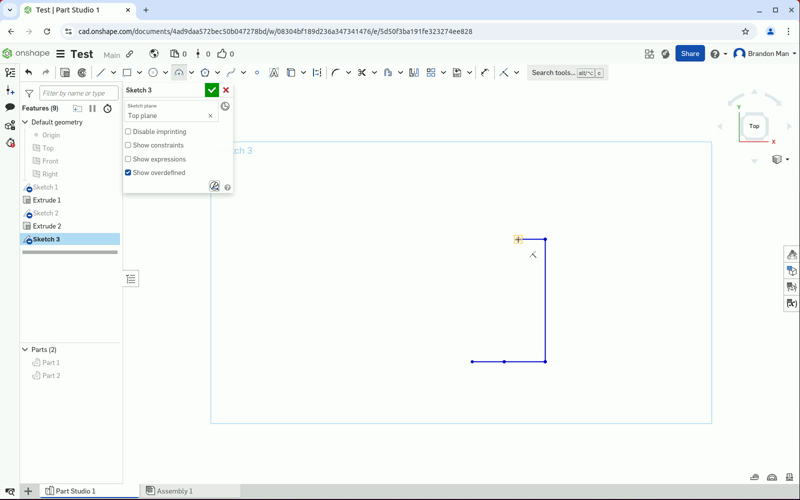
key_down(shift)
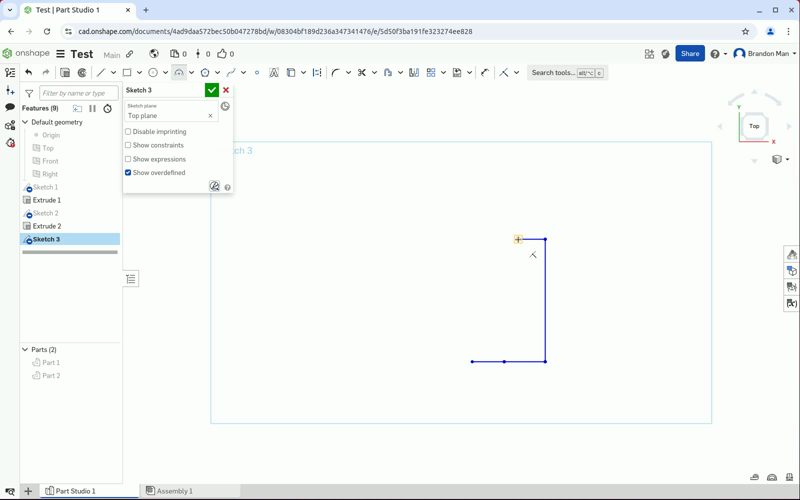
mouse_move(472, 285)
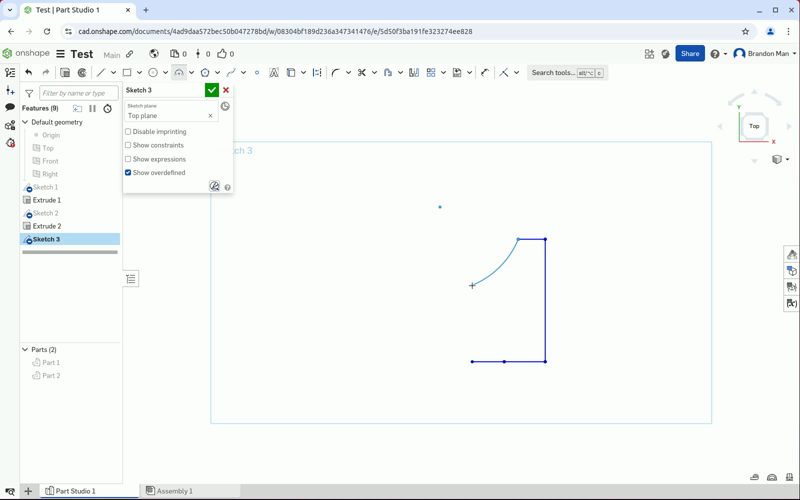
click(472, 285)
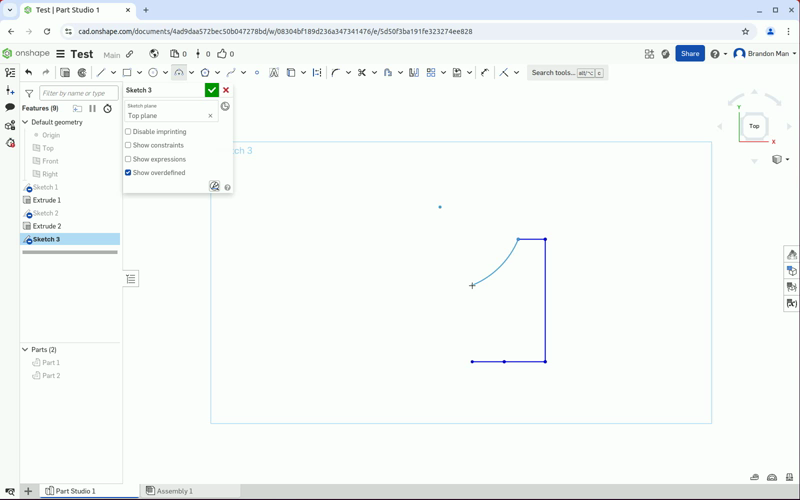
mouse_move(440, 206)
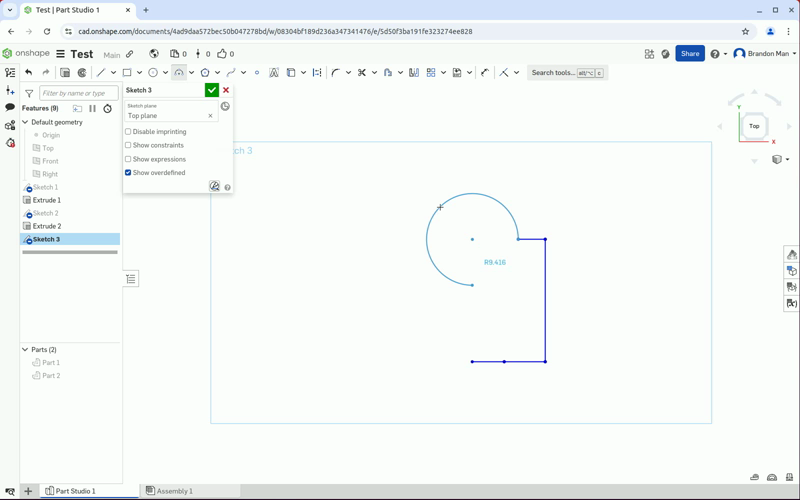
click(440, 206)
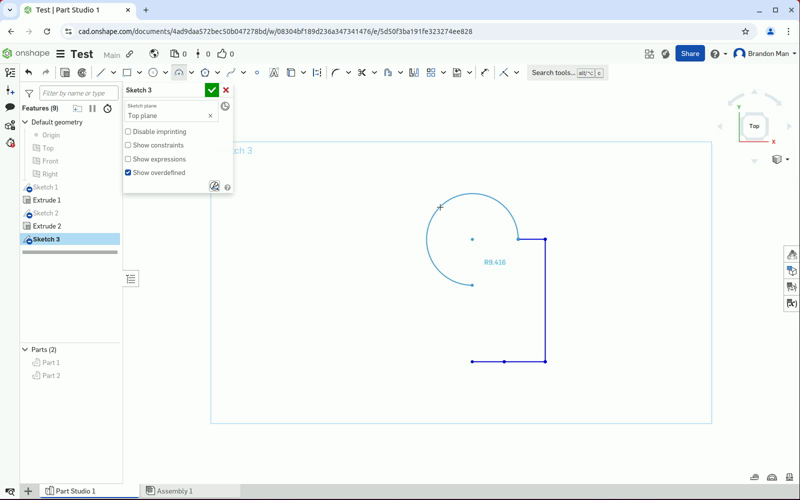
key_up(shift)
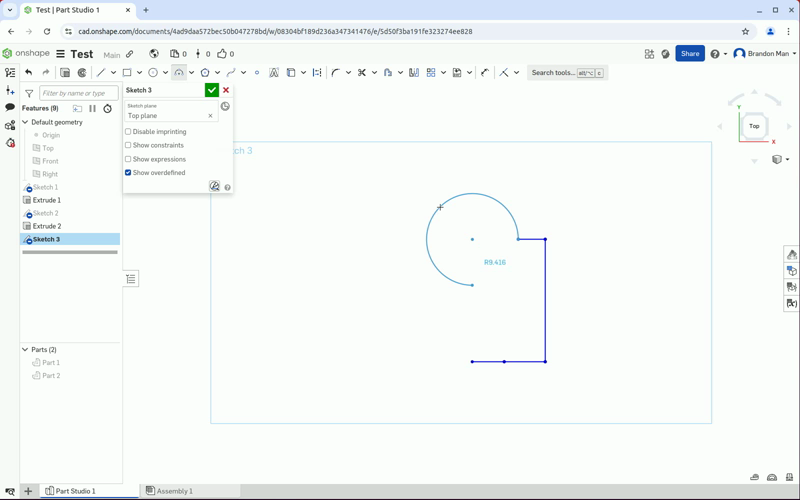
key(esc)
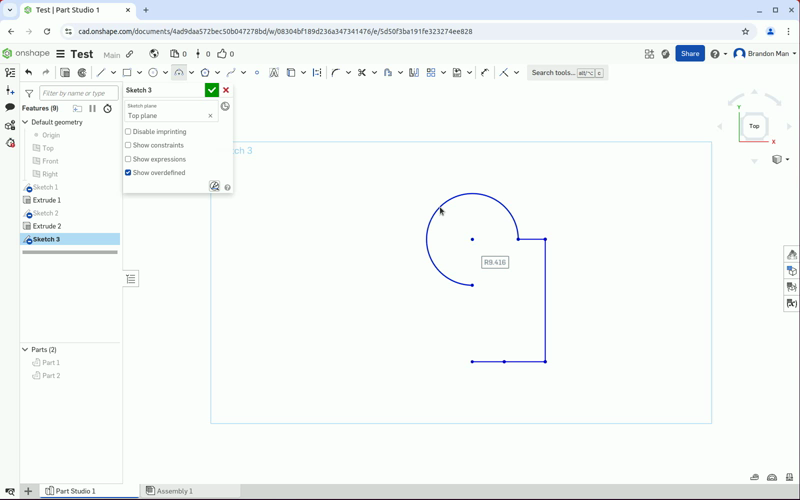
key(l)
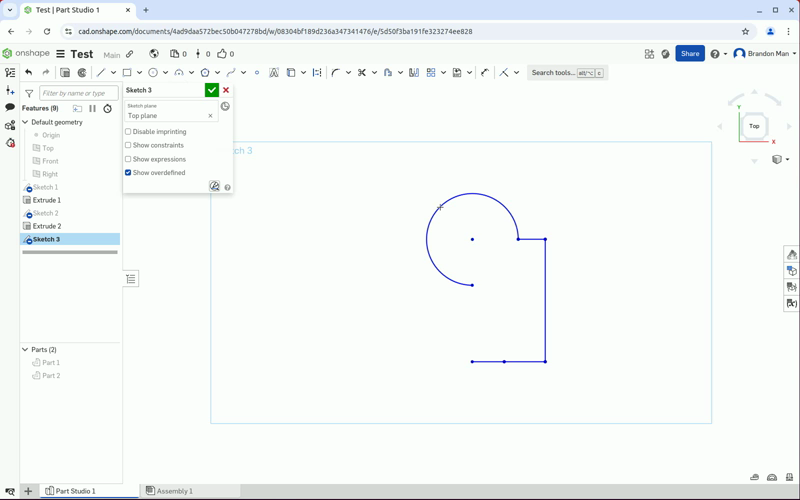
mouse_move(472, 285)
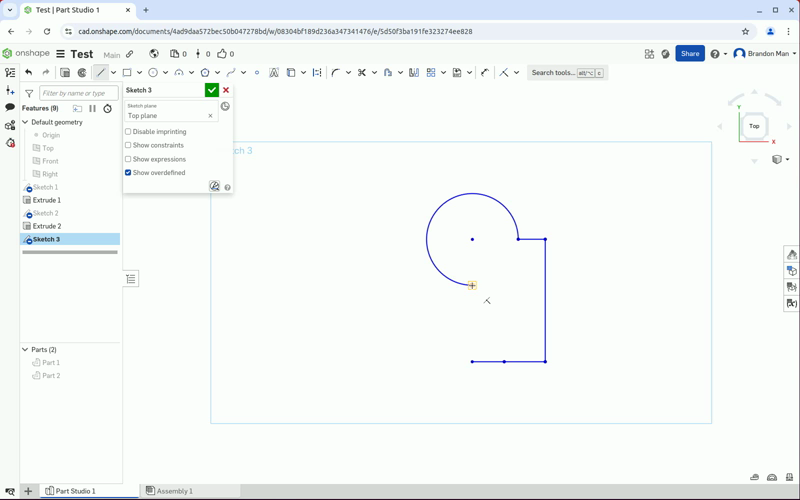
click(472, 285)
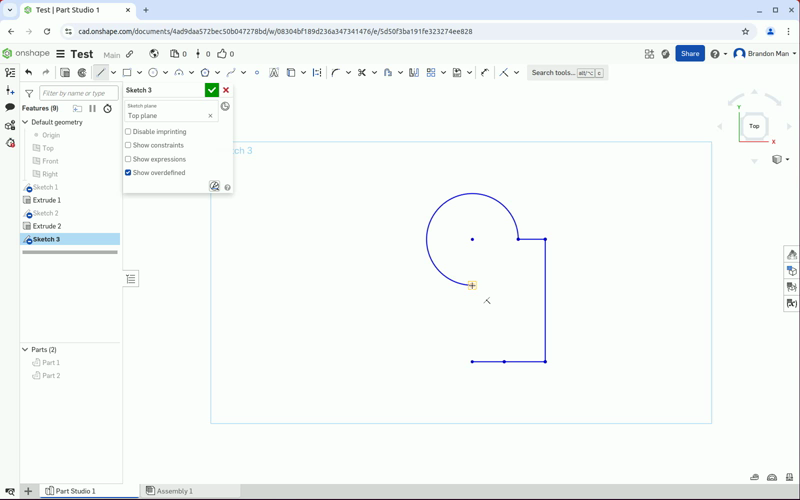
key_down(shift)
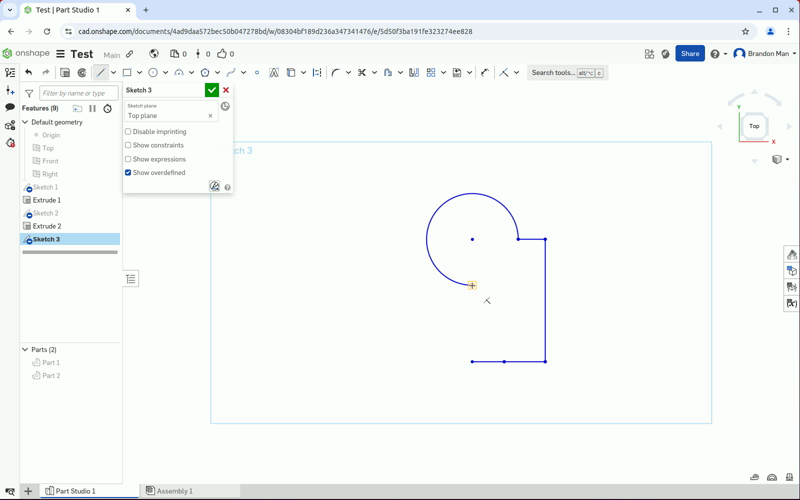
mouse_move(502, 285)
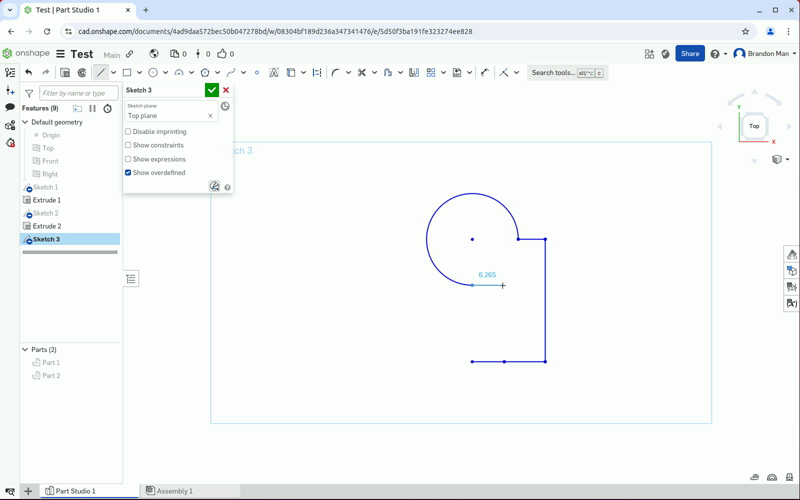
mouse_move(472, 329)
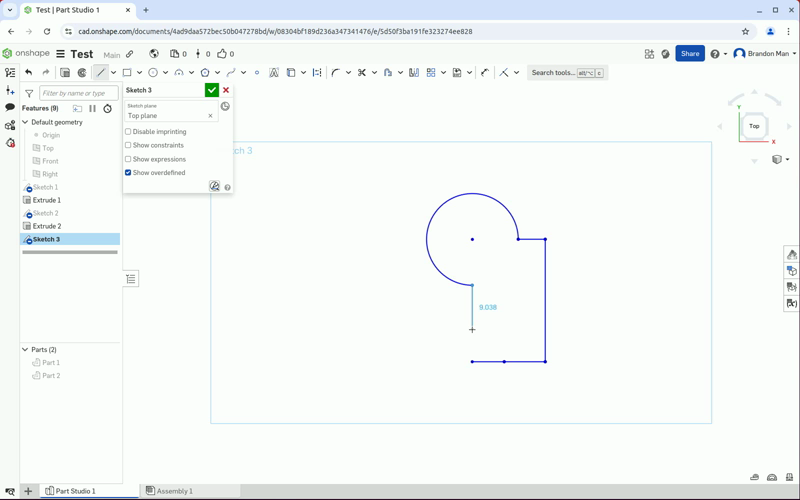
click(472, 329)
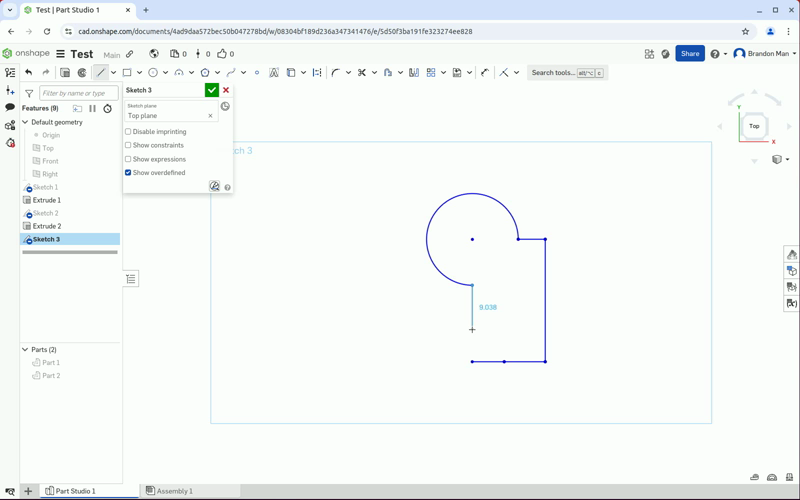
key_up(shift)
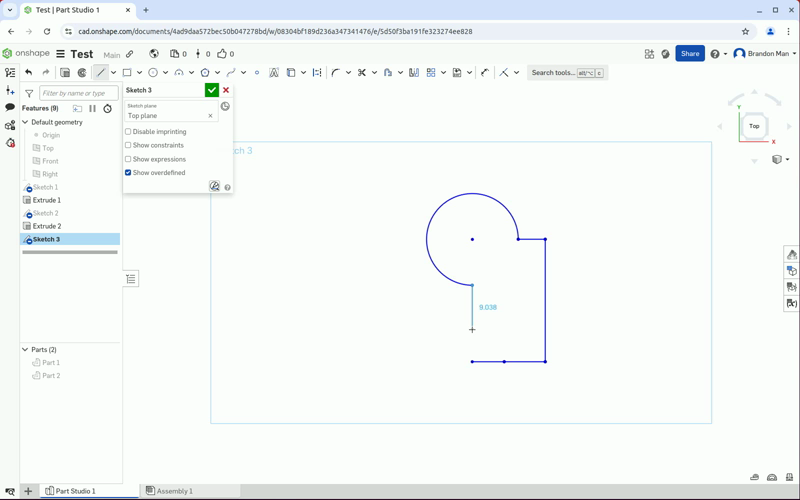
mouse_move(502, 329)
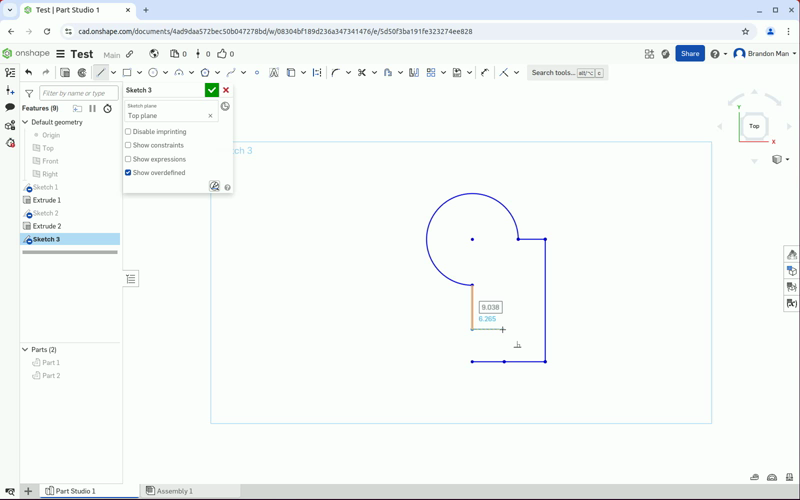
key_down(shift)
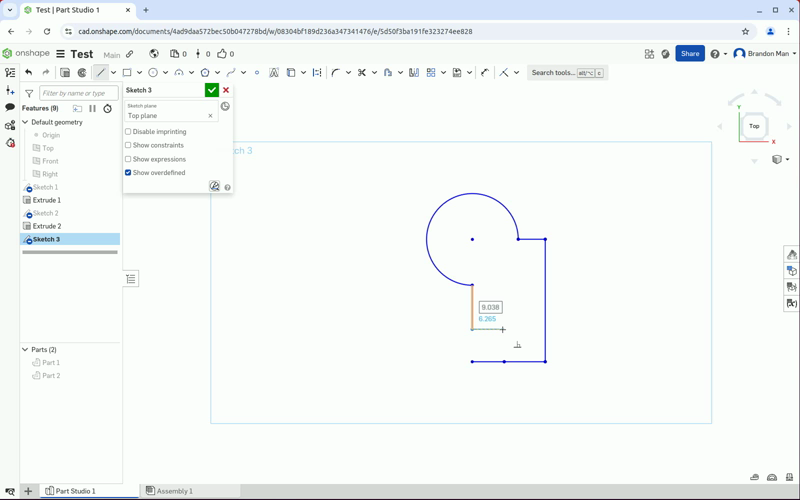
mouse_move(472, 361)
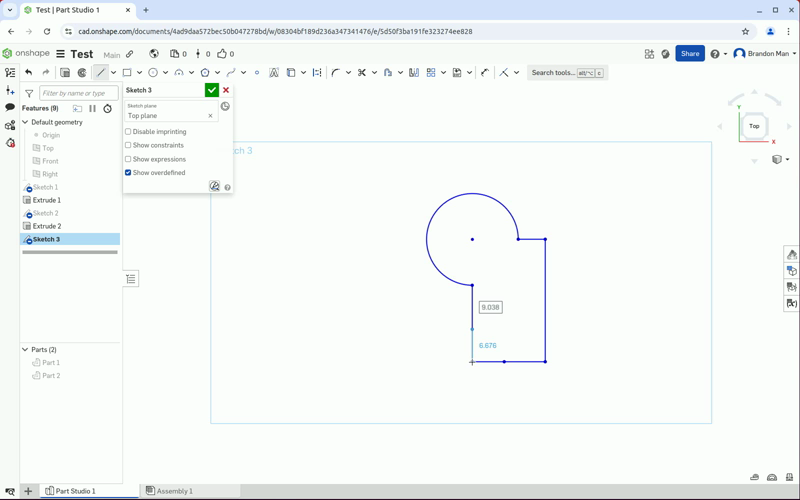
key_up(shift)
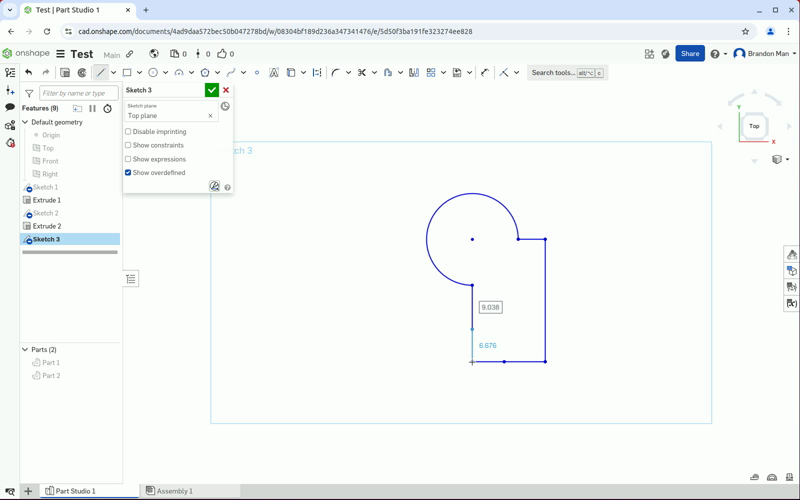
click(472, 361)
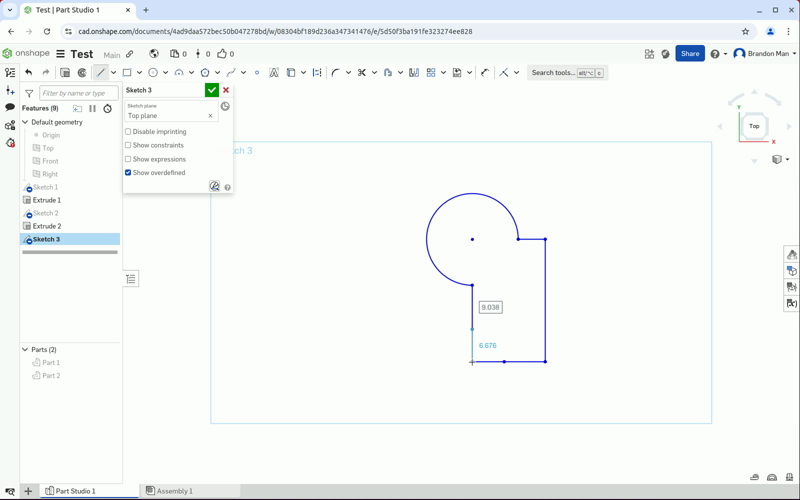
key(esc)
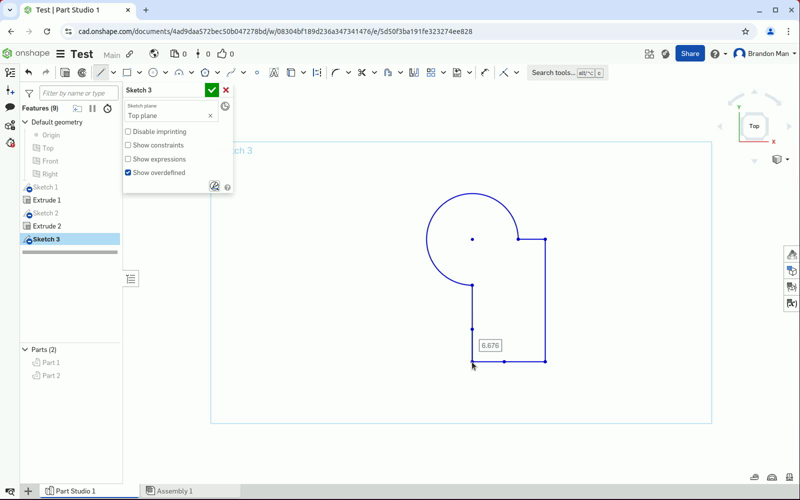
mouse_move(500, 334)
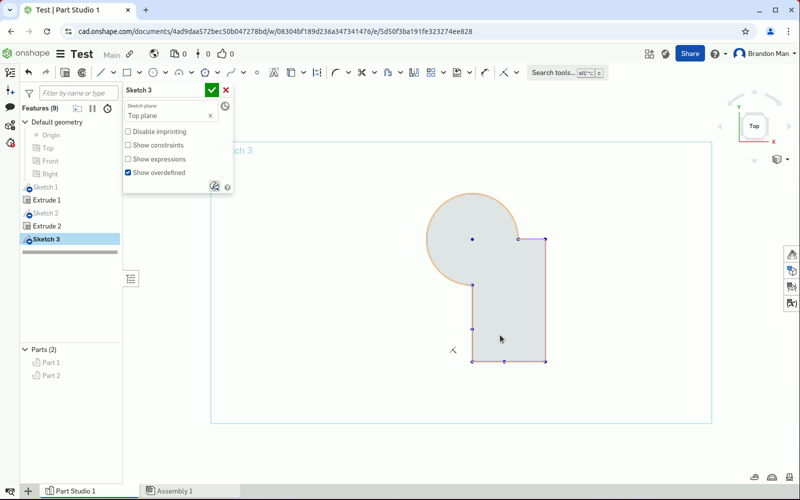
scroll(6)
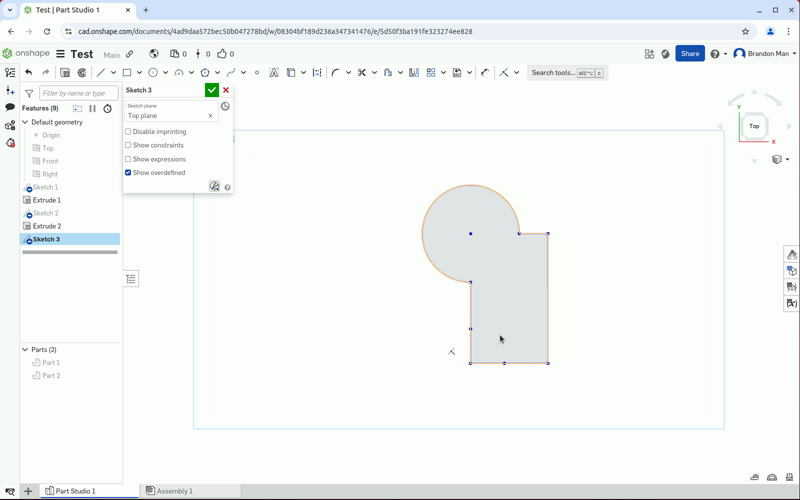
scroll(6)
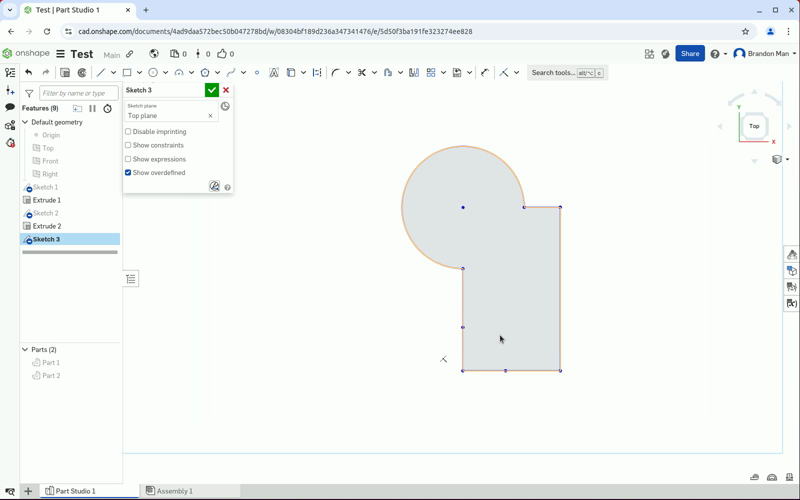
scroll(6)
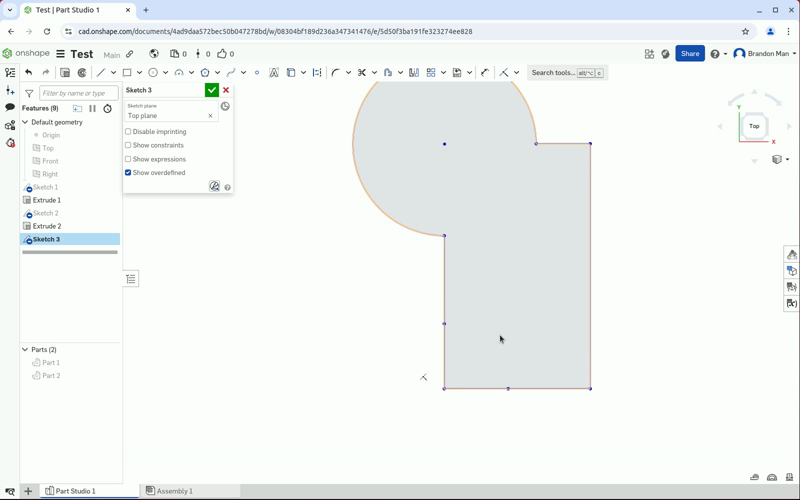
scroll(6)
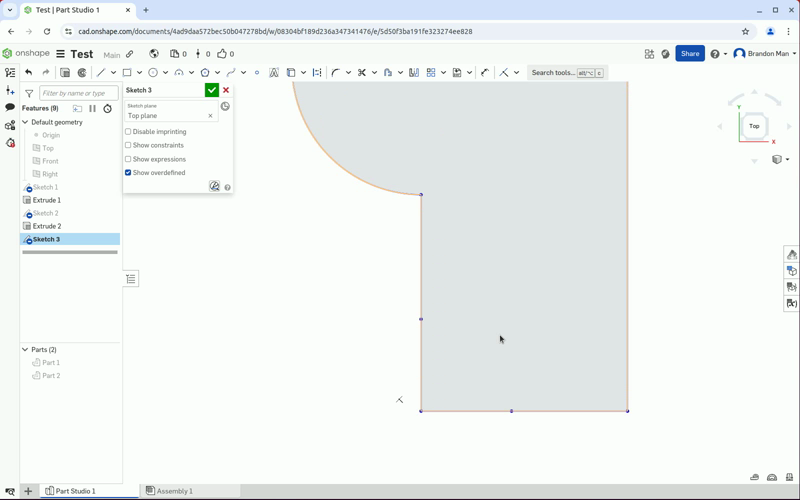
scroll(6)
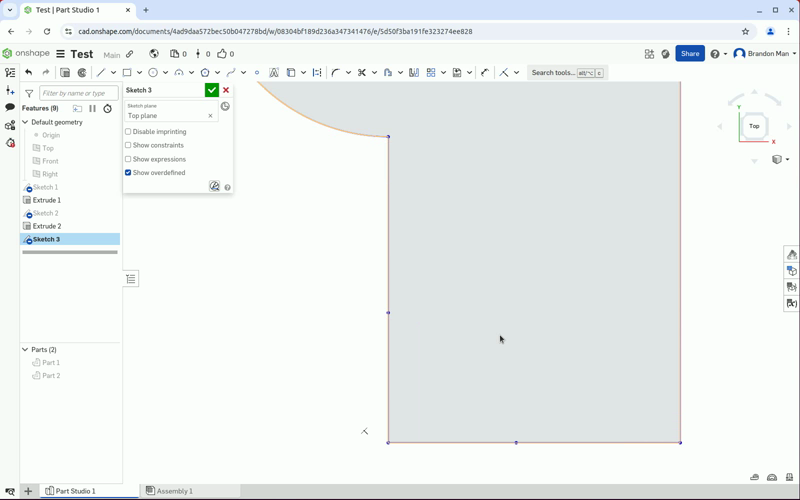
scroll(6)
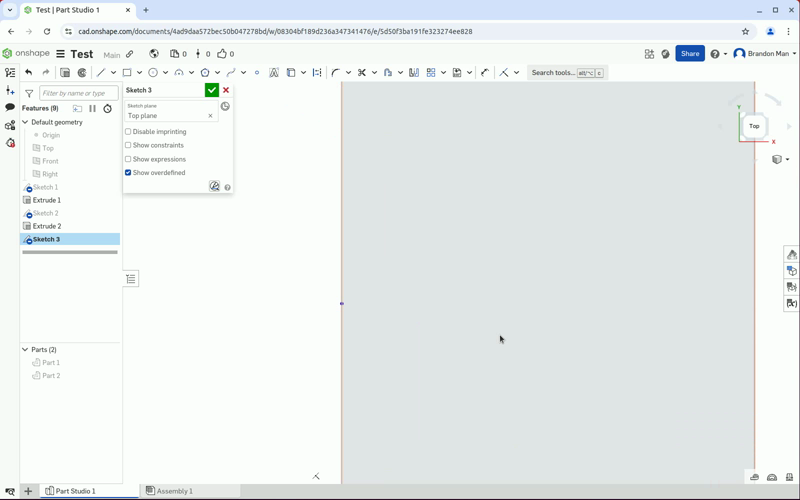
scroll(6)
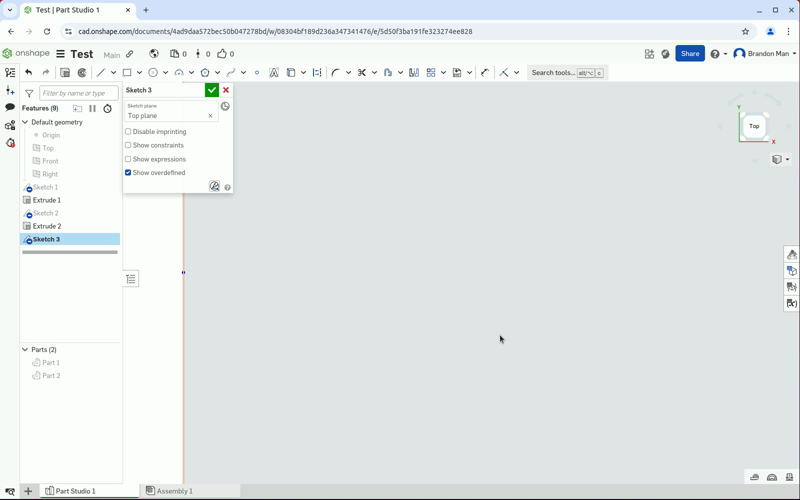
click(500, 334)
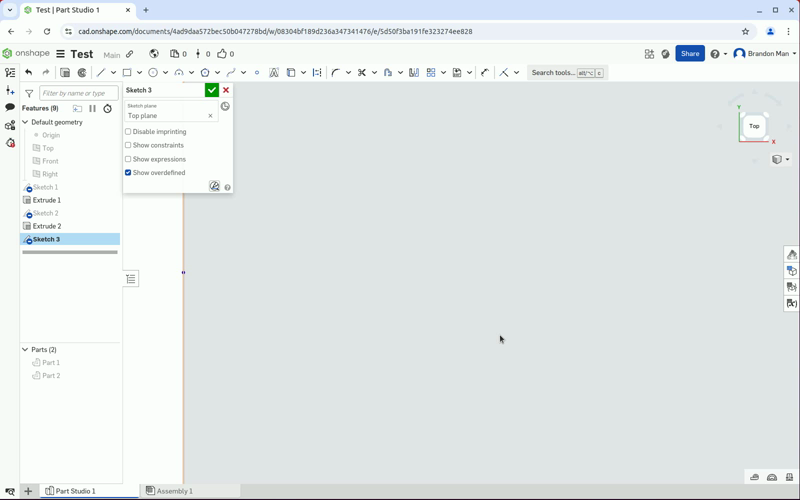
scroll(-6)
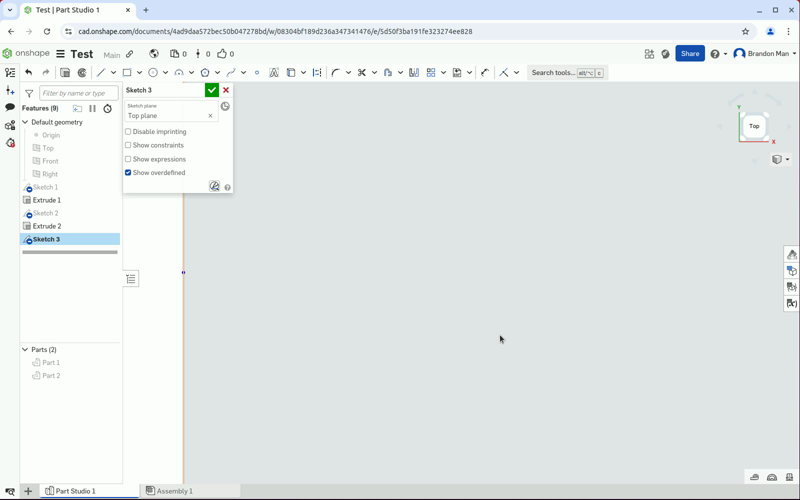
scroll(-6)
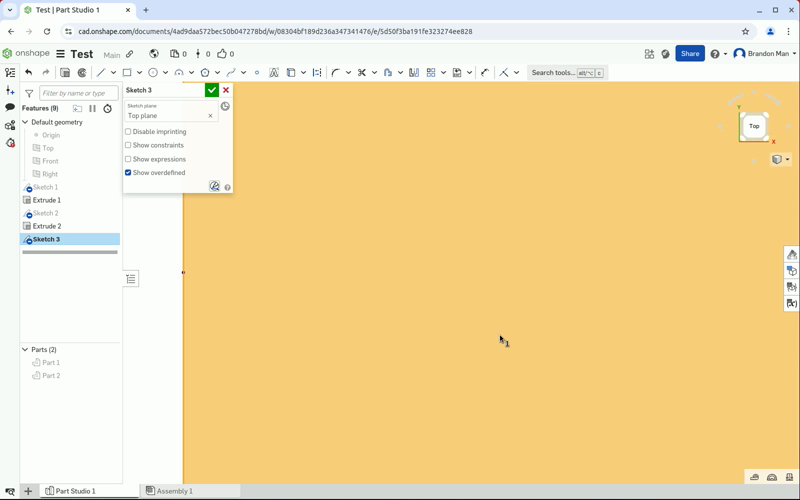
scroll(-6)
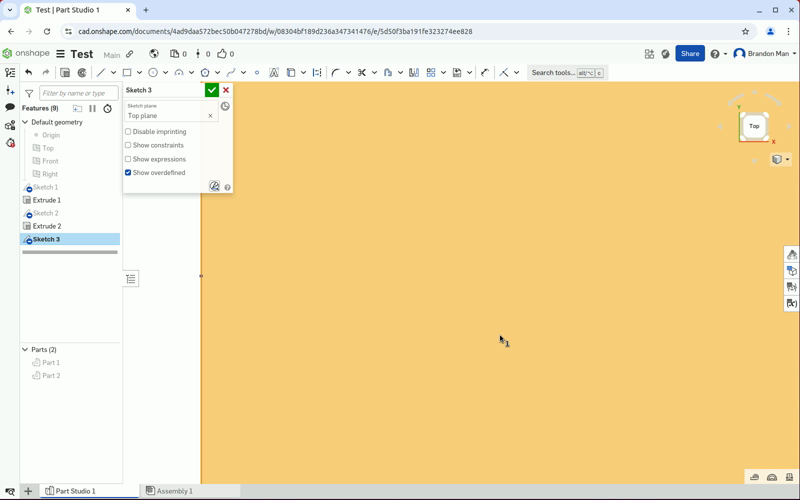
scroll(-6)
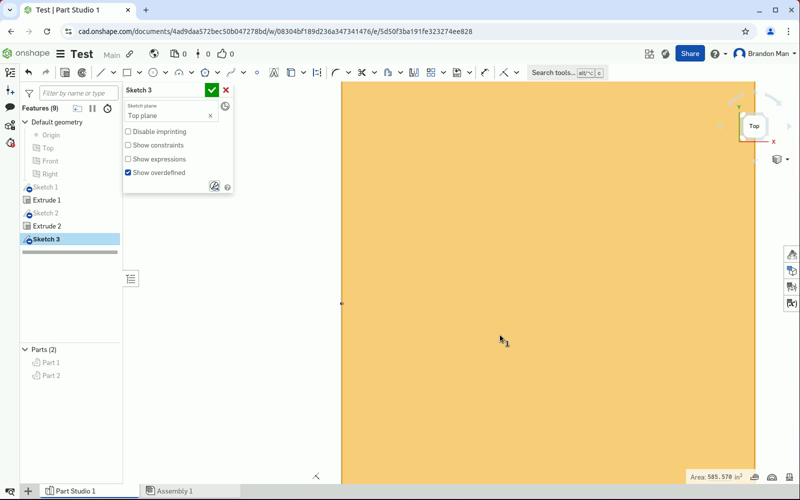
scroll(-6)
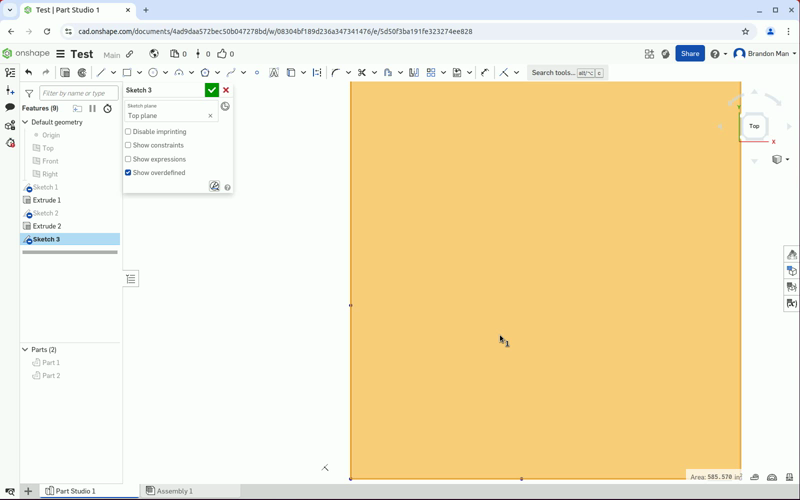
scroll(-6)
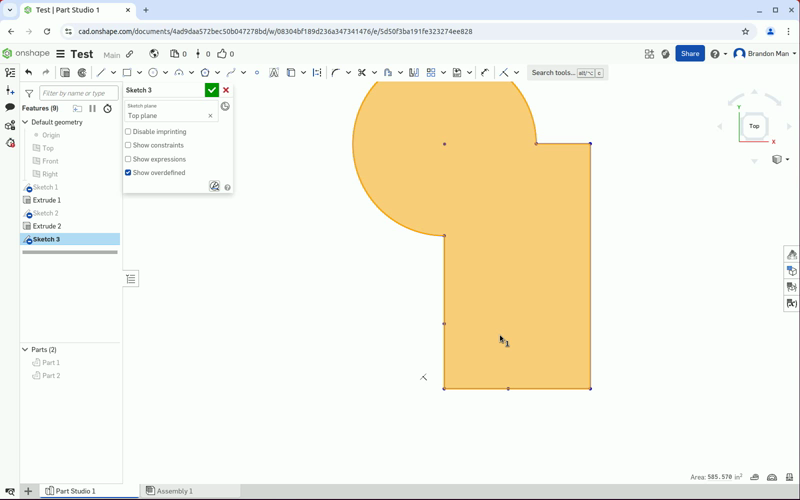
scroll(-6)
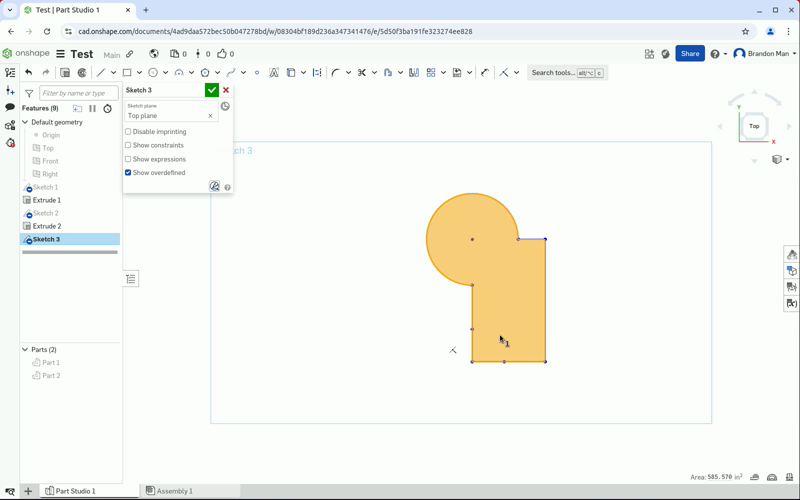
mouse_move(73, 352)
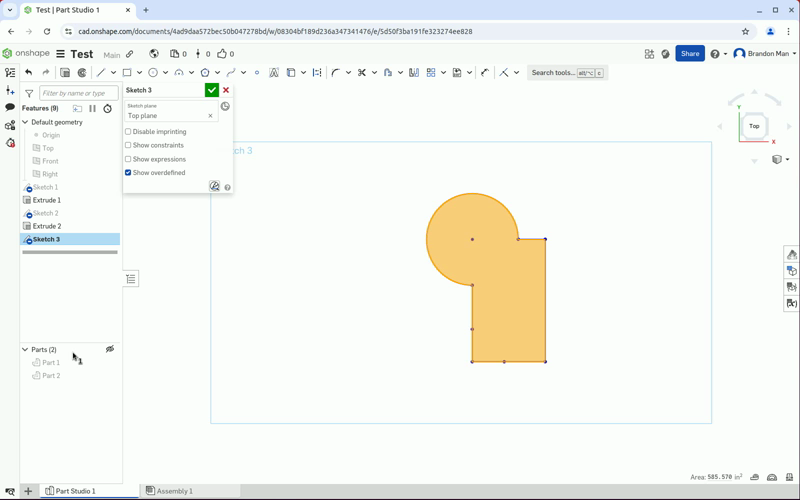
key(shift+y)
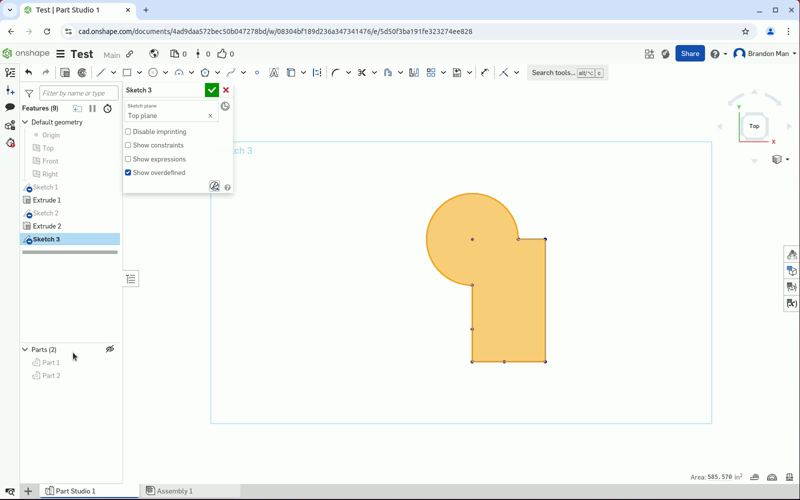
key(shift+e)
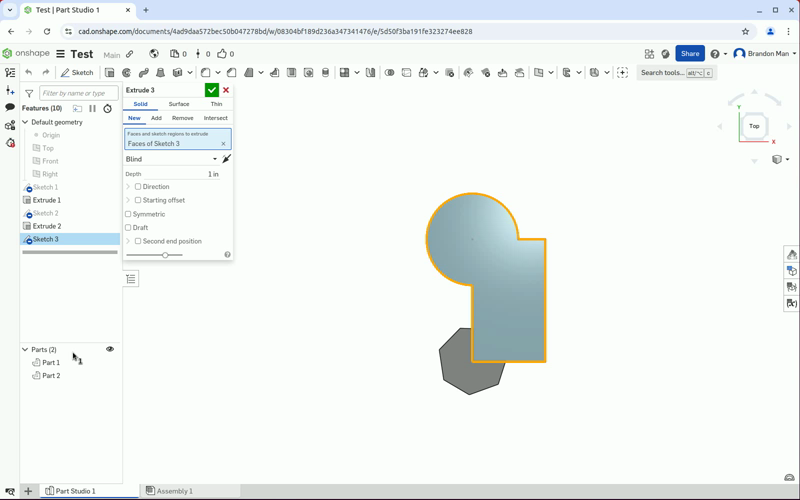
mouse_move(143, 106)
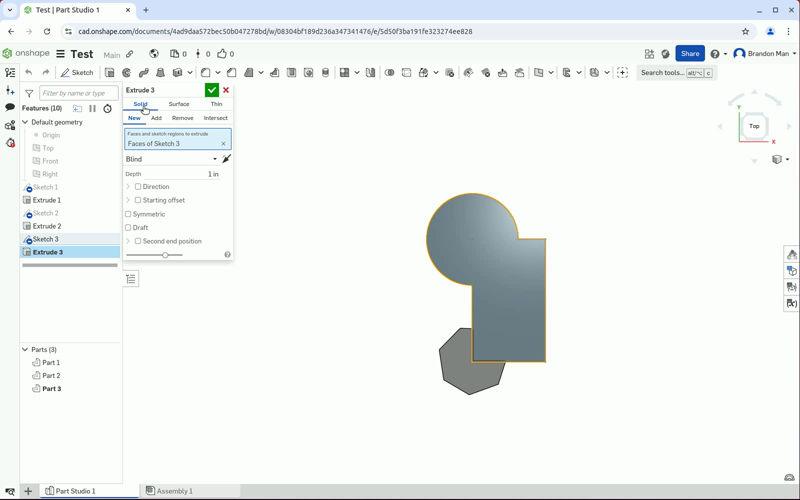
click(143, 106)
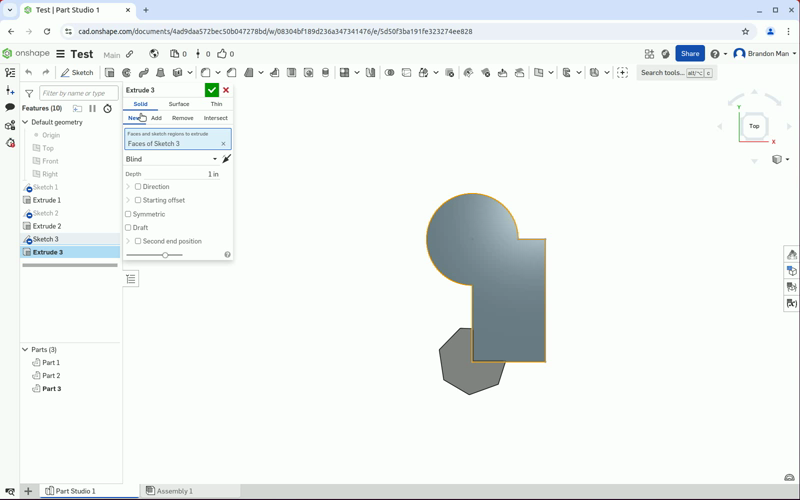
mouse_move(137, 120)
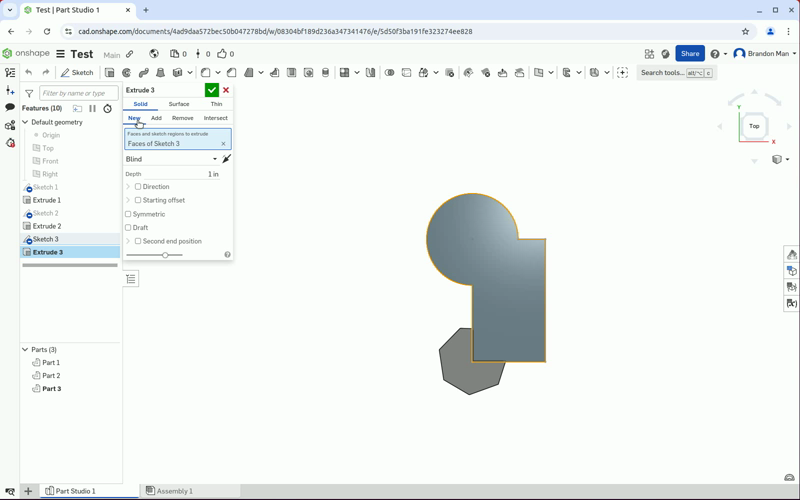
click(137, 120)
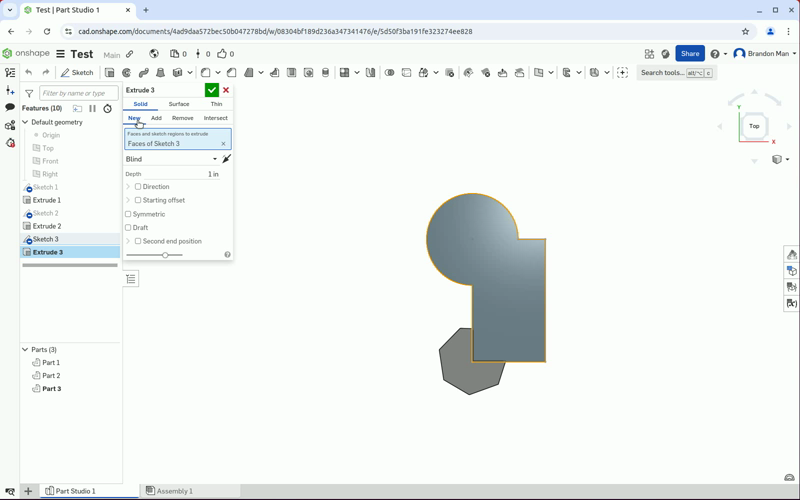
key(tab, 4)
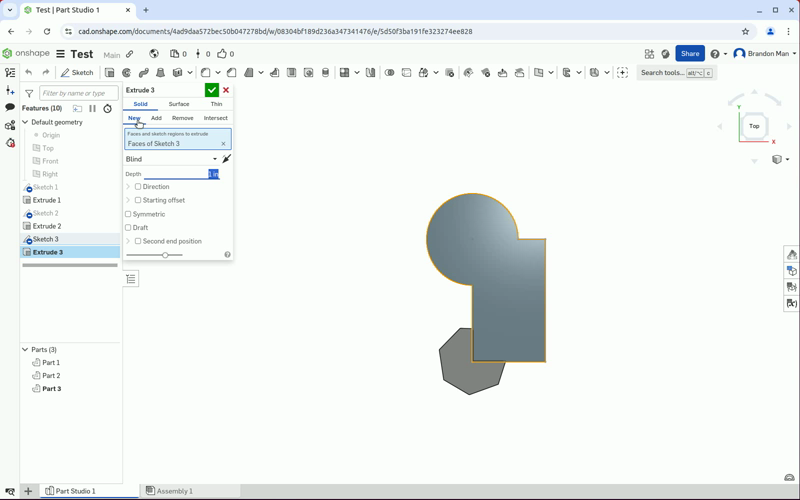
text(3.611)
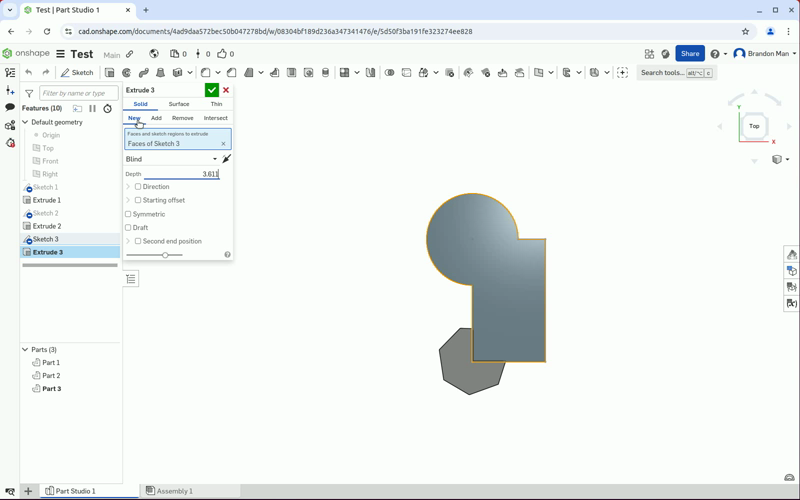
key(enter)
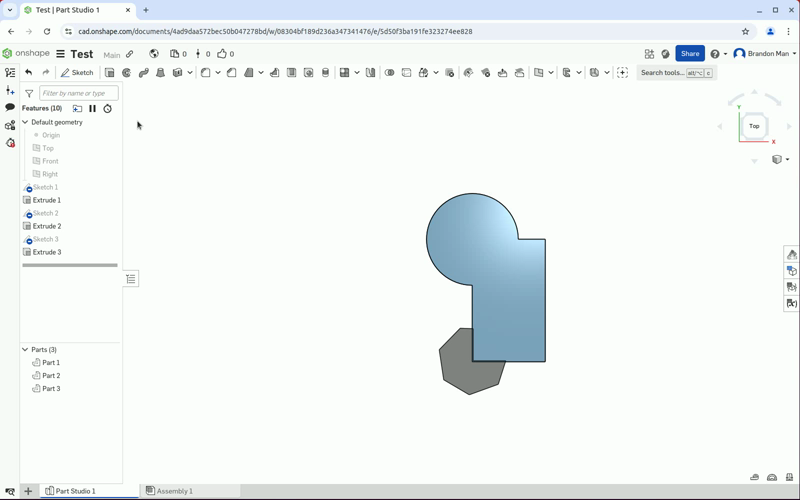
key(shift+h)
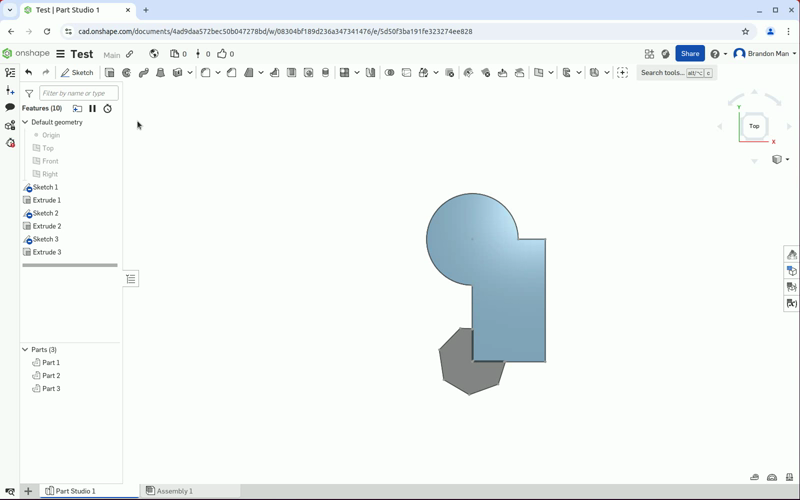
key(shift+h)
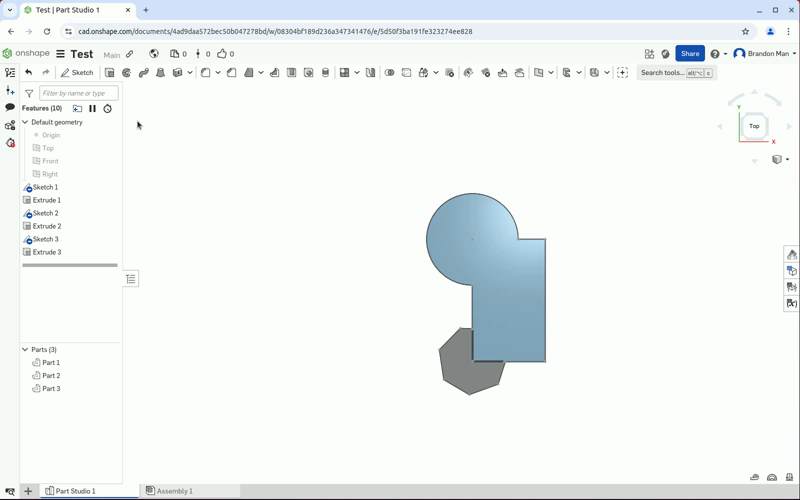
key(shift+7)
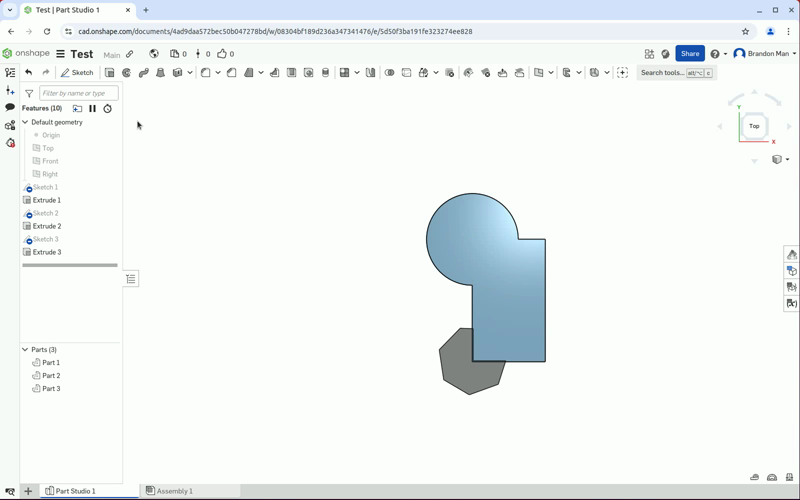
key(up, 3)
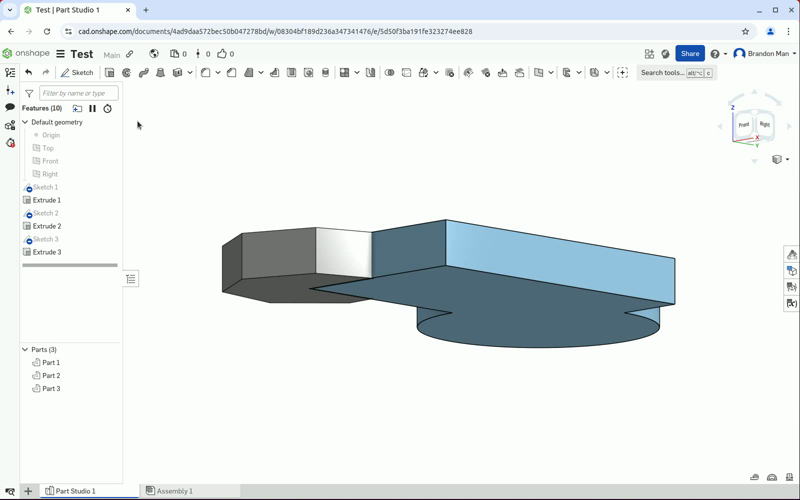
key(left, 3)
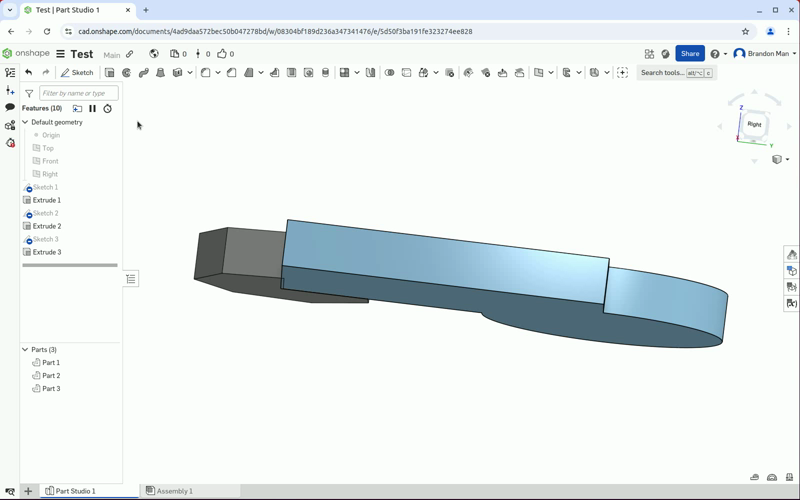
key(right, 3)
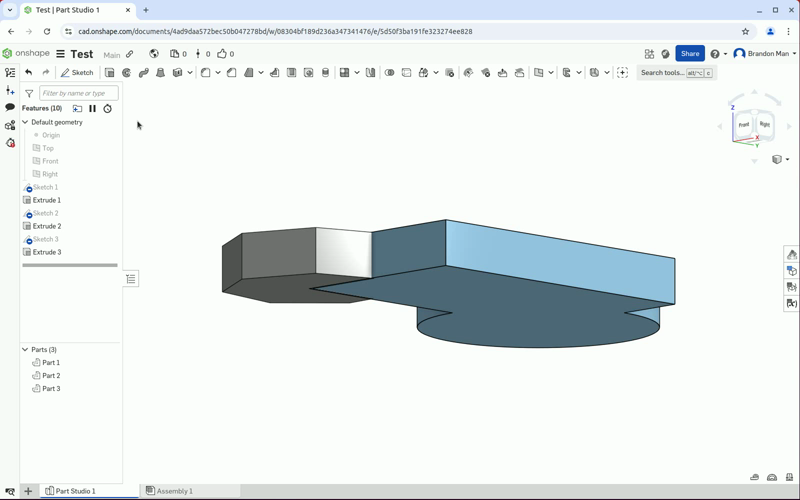
key(down, 3)
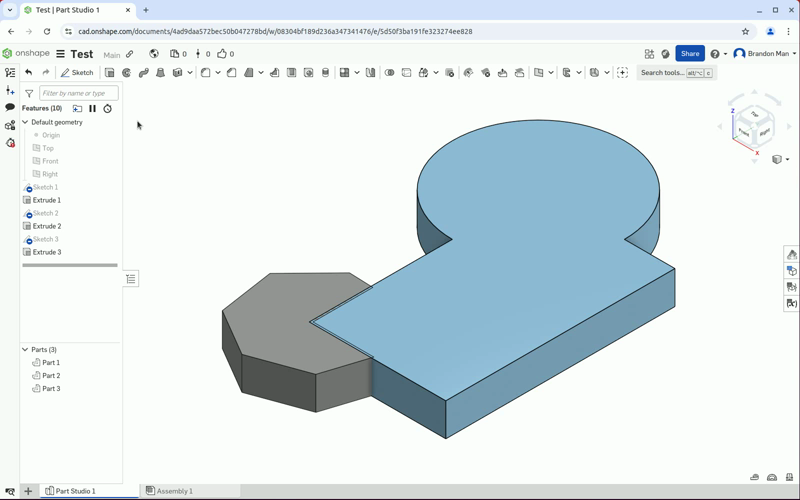
mouse_move(73, 189)
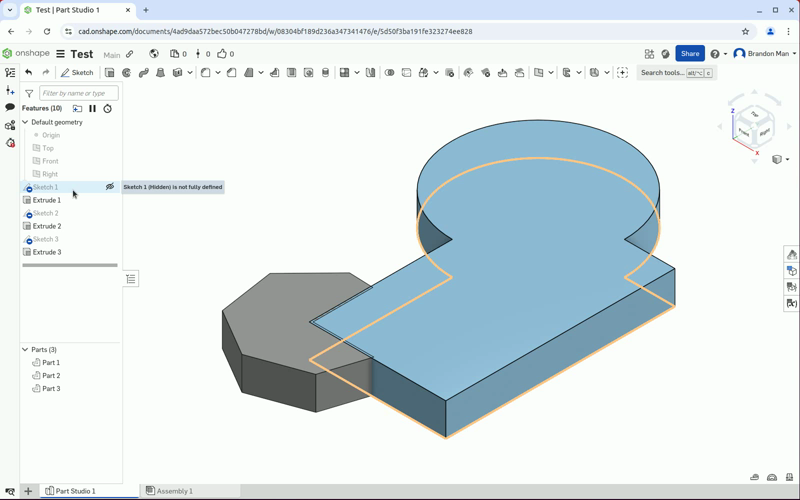
click(73, 189)